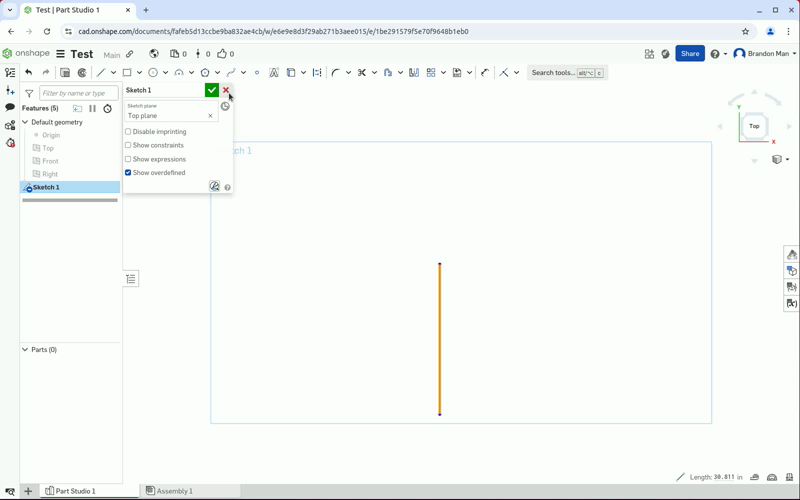
key(shift+h)
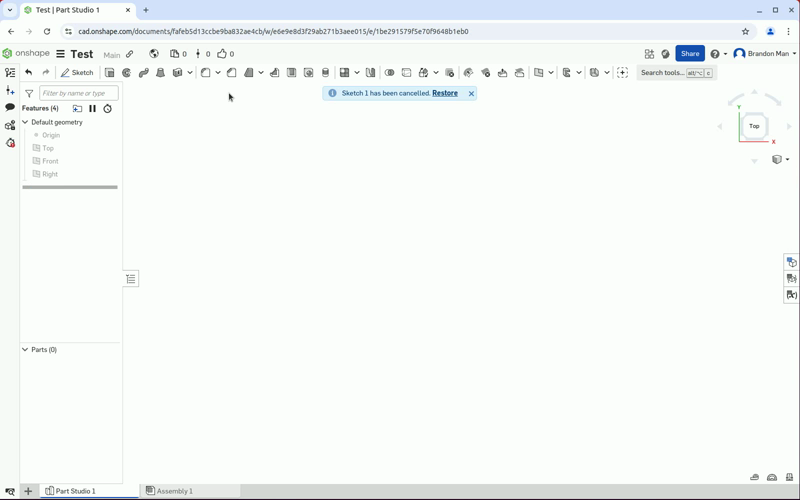
mouse_move(73, 352)
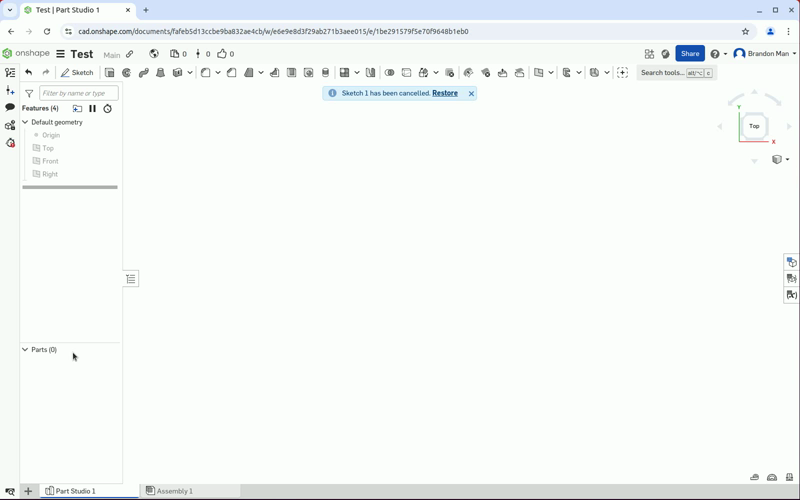
key(y)
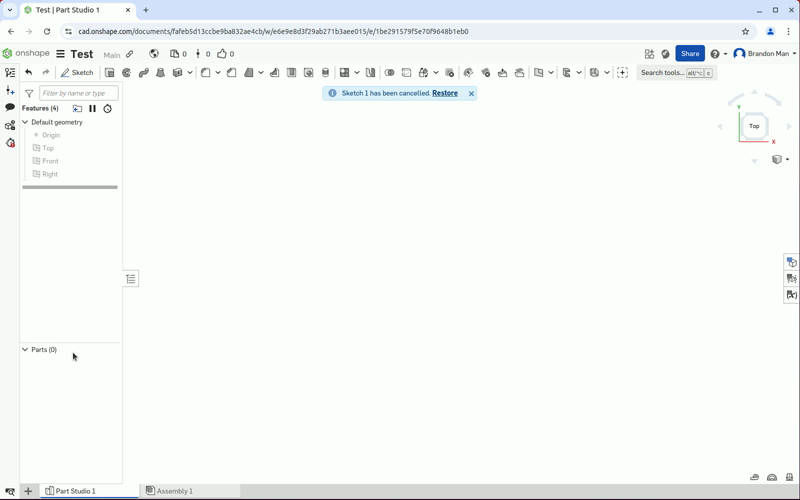
key(shift+p)
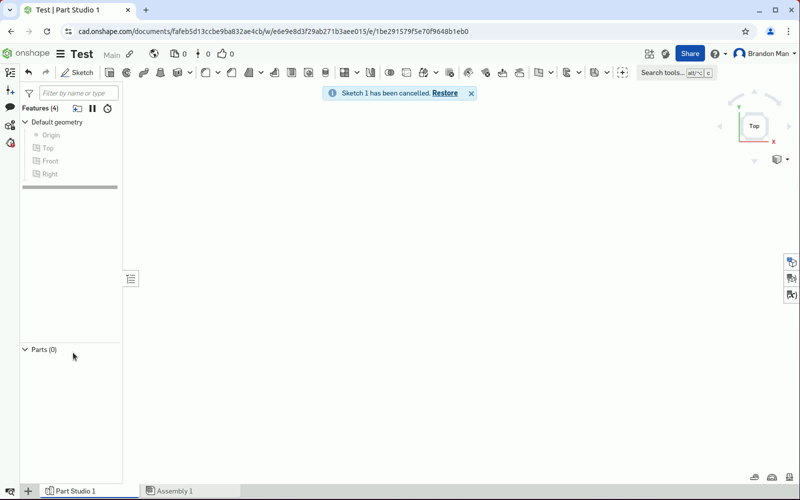
key(space)
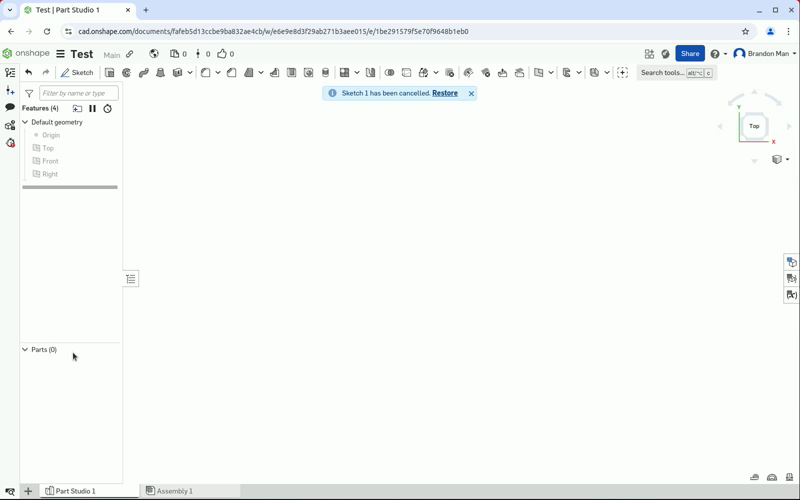
key_down(shift)
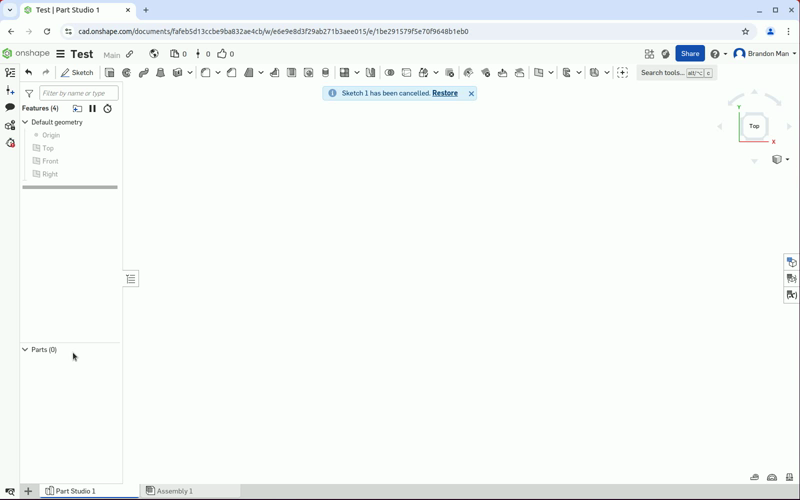
key(up)
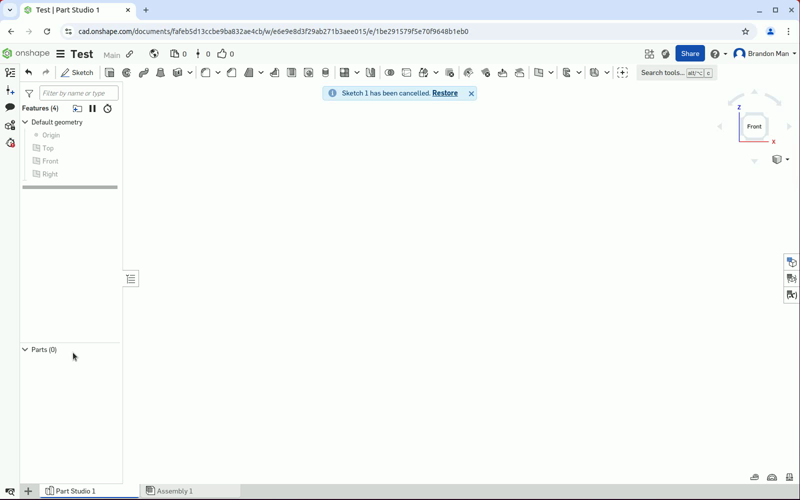
key_up(shift)
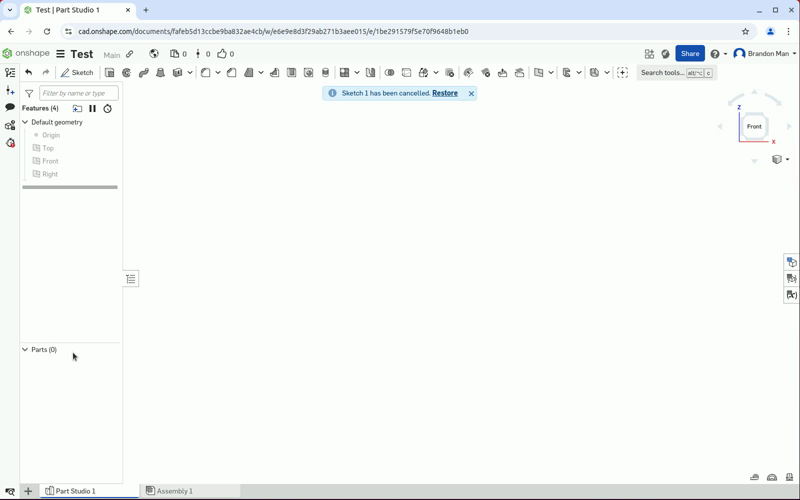
mouse_move(73, 352)
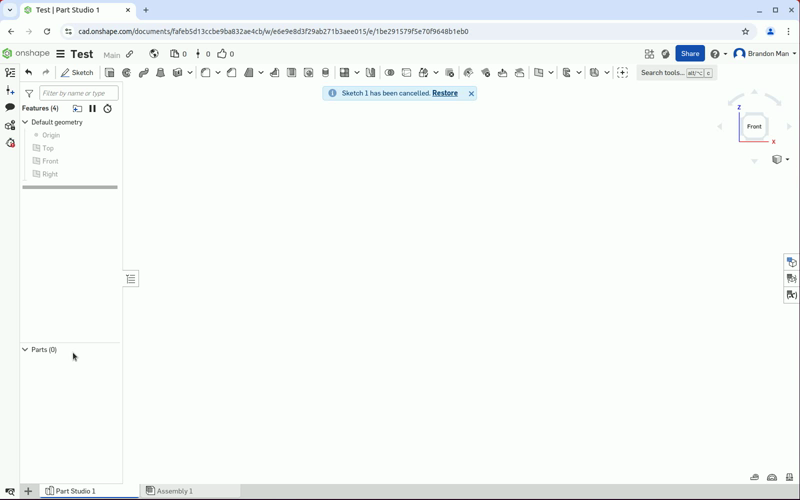
key(shift+y)
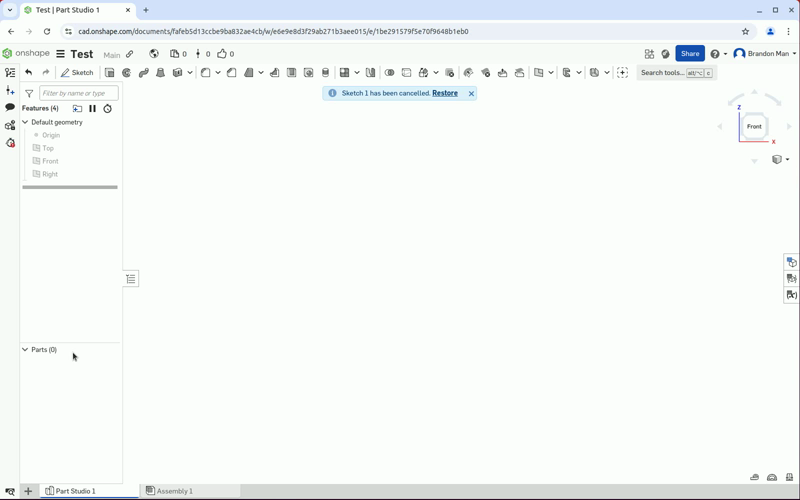
key(shift+s)
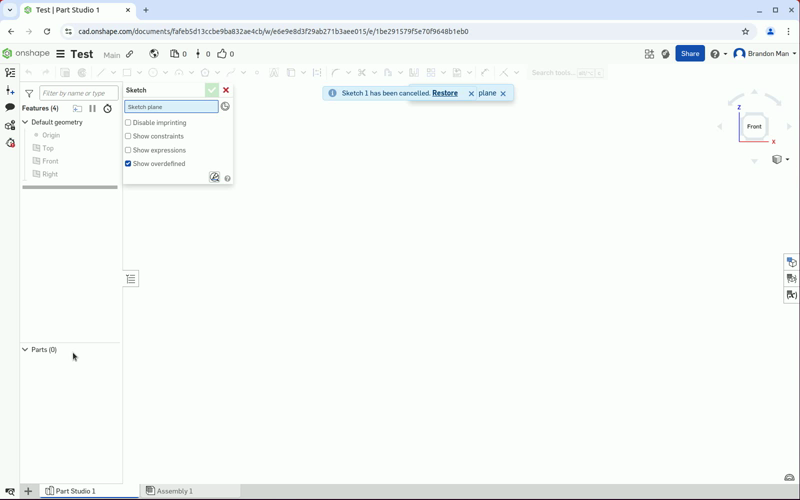
mouse_move(73, 163)
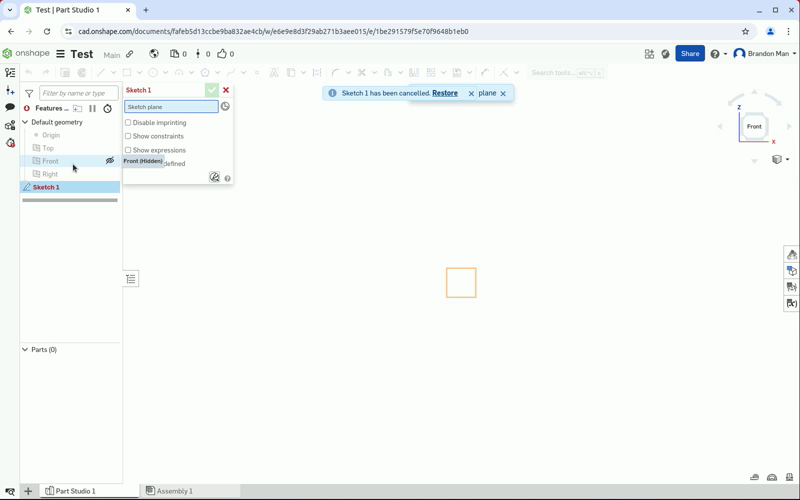
click(73, 163)
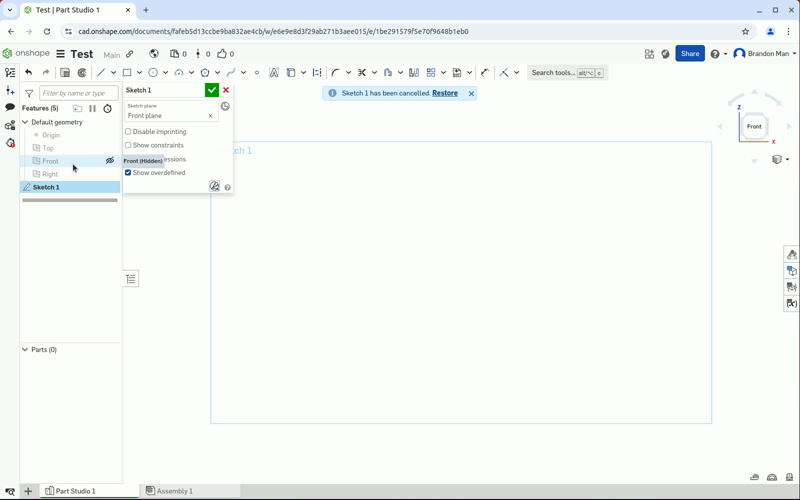
mouse_move(73, 352)
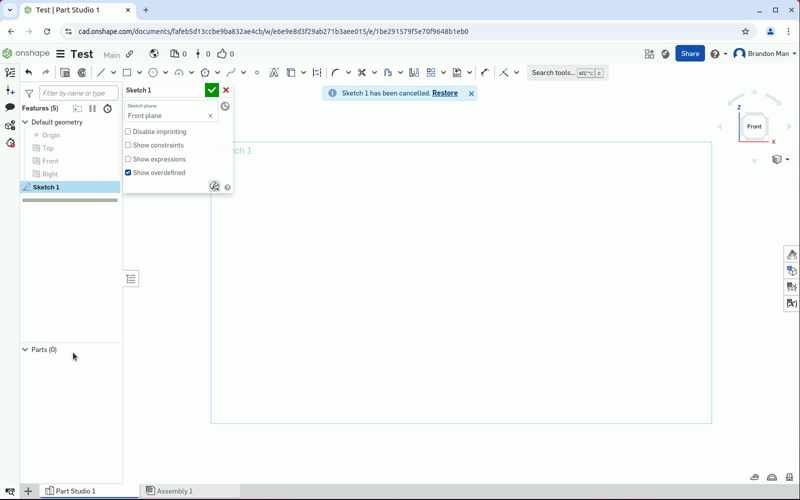
key(y)
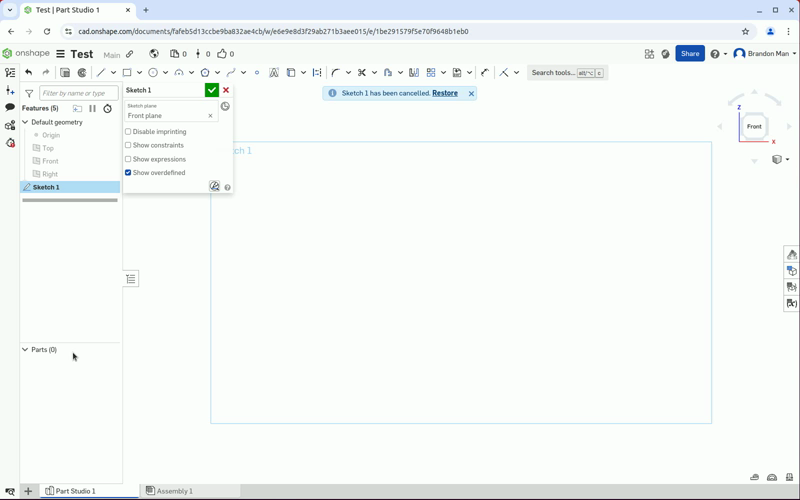
key(c)
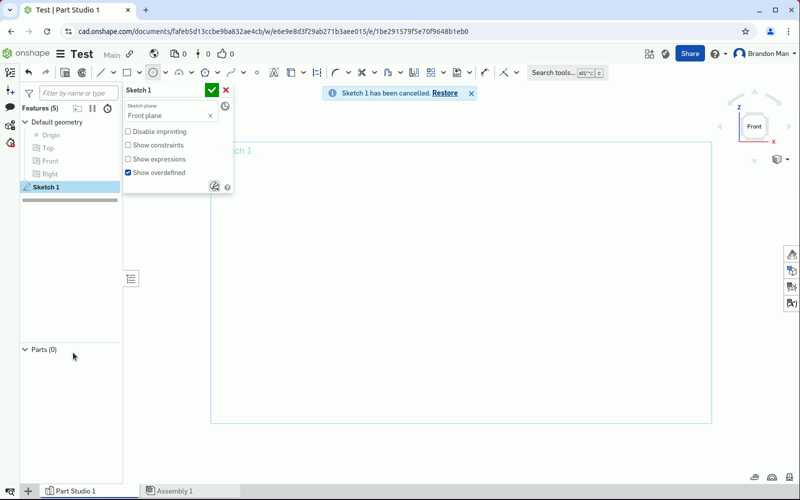
key_down(shift)
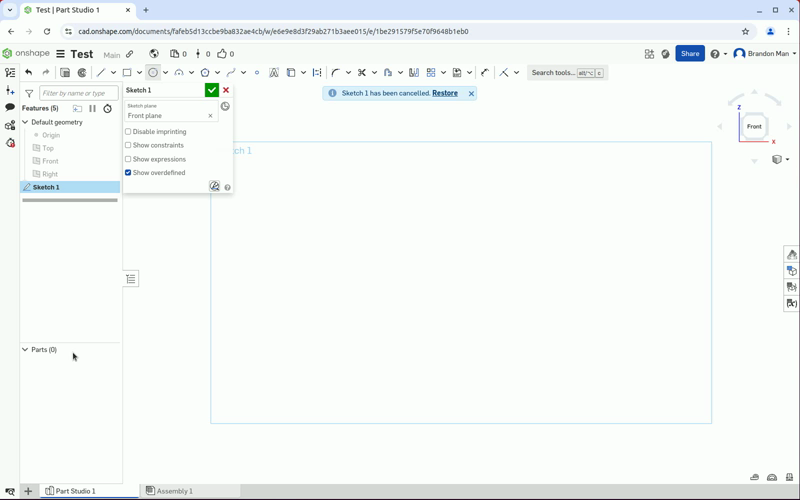
mouse_move(374, 252)
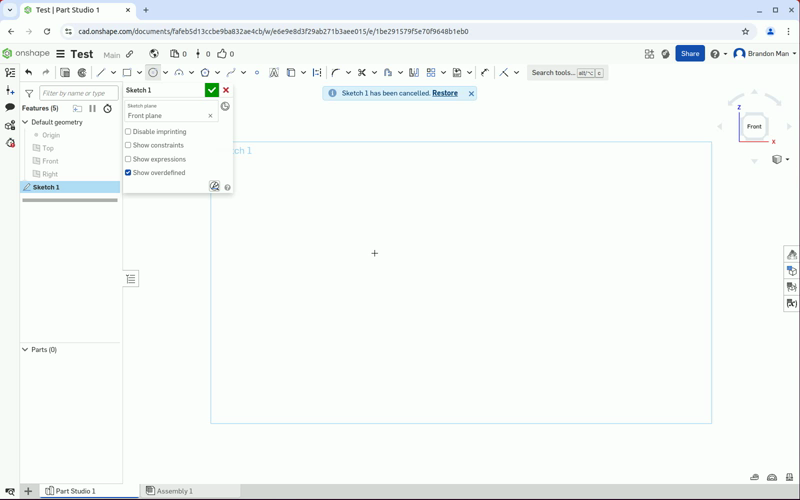
click(374, 252)
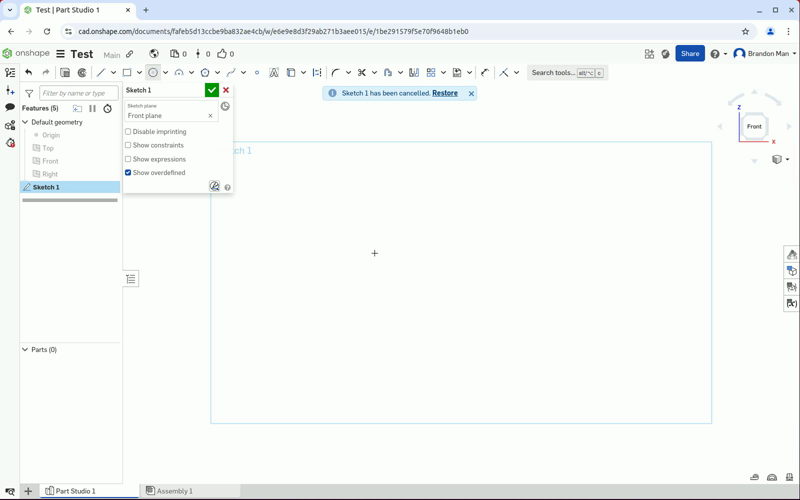
key_up(shift)
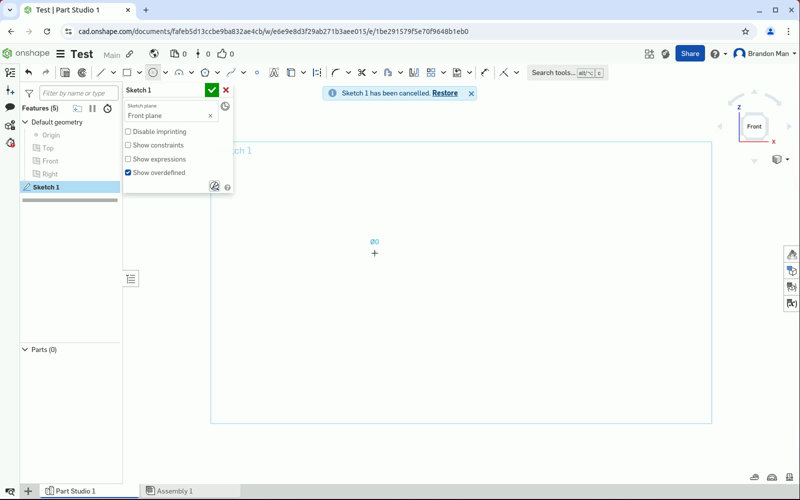
mouse_move(400, 252)
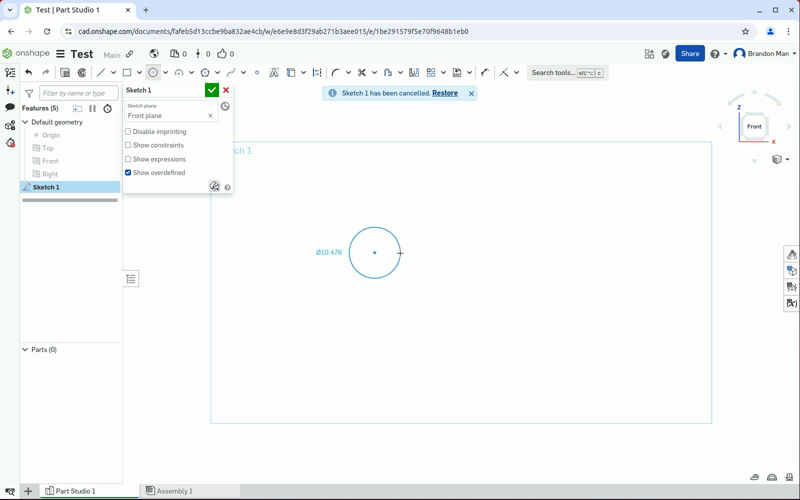
click(400, 252)
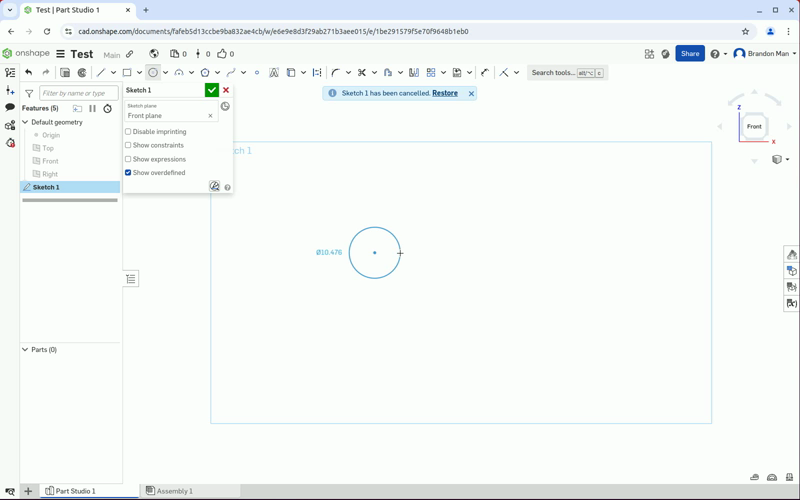
key(esc)
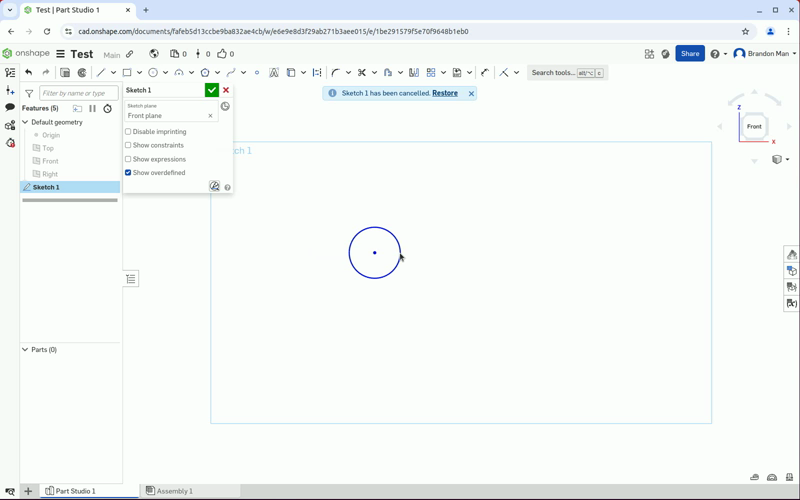
key(c)
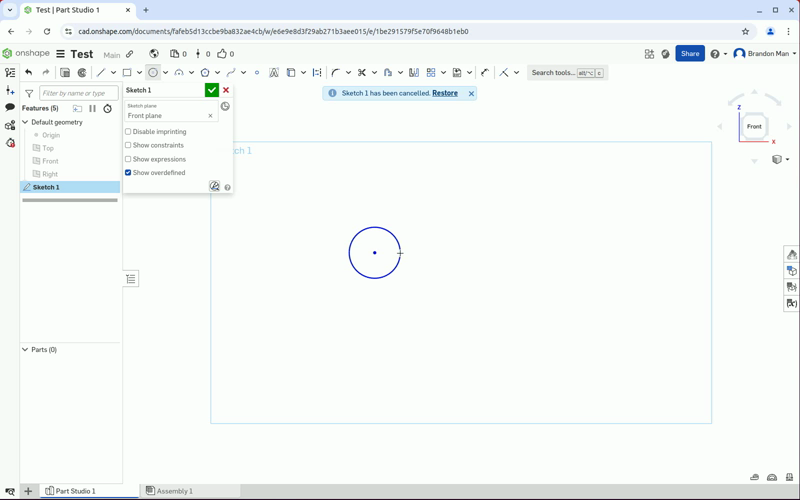
key_down(shift)
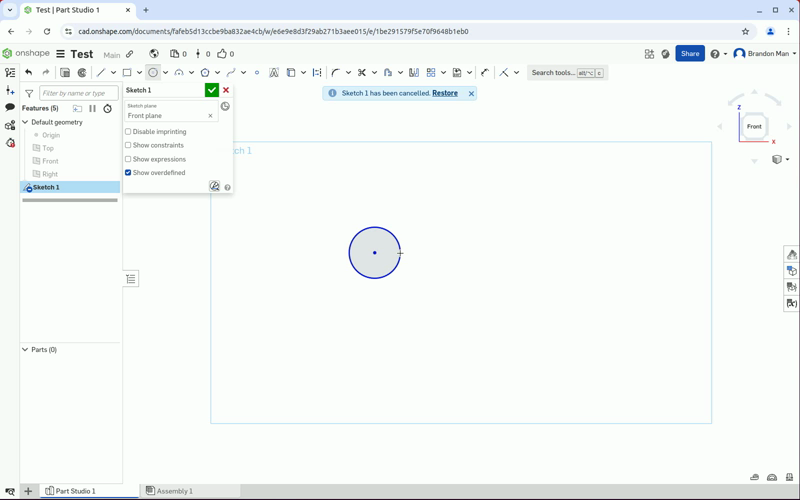
mouse_move(360, 252)
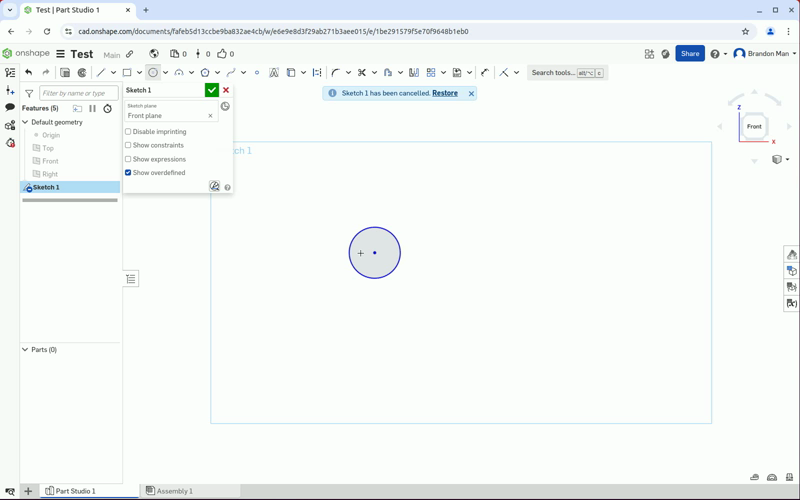
click(360, 252)
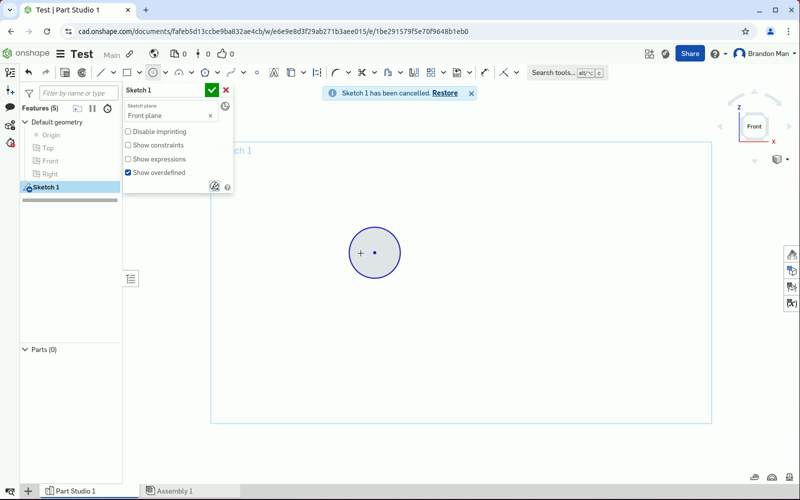
key_up(shift)
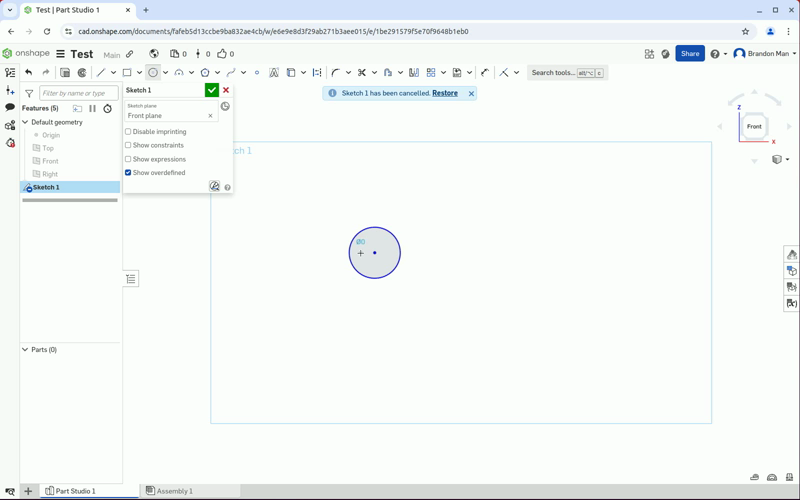
mouse_move(363, 252)
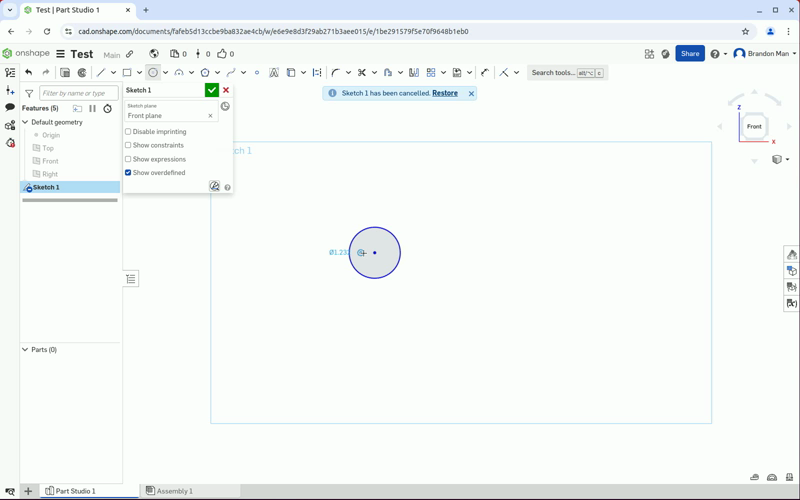
scroll(6)
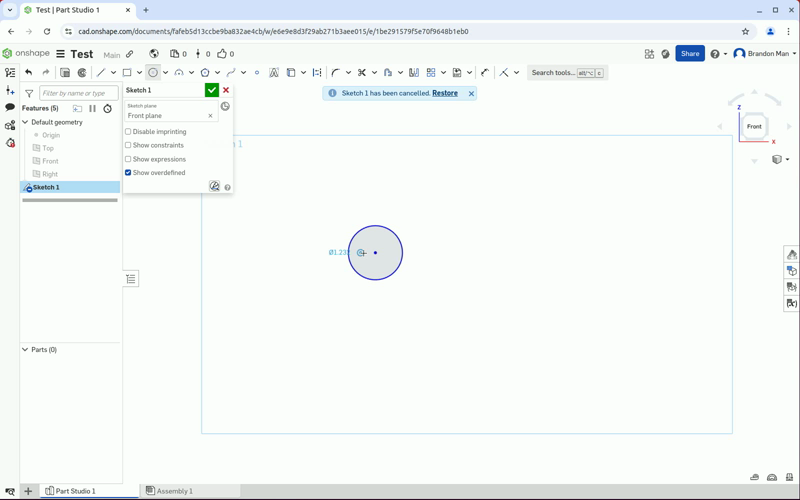
scroll(6)
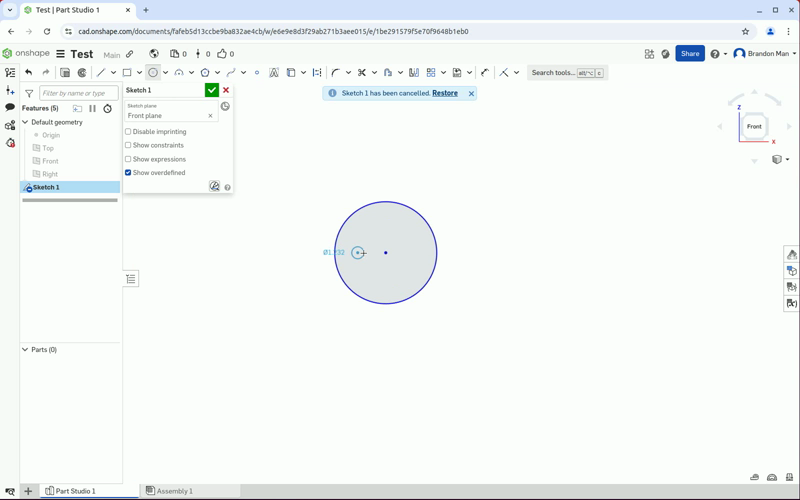
scroll(6)
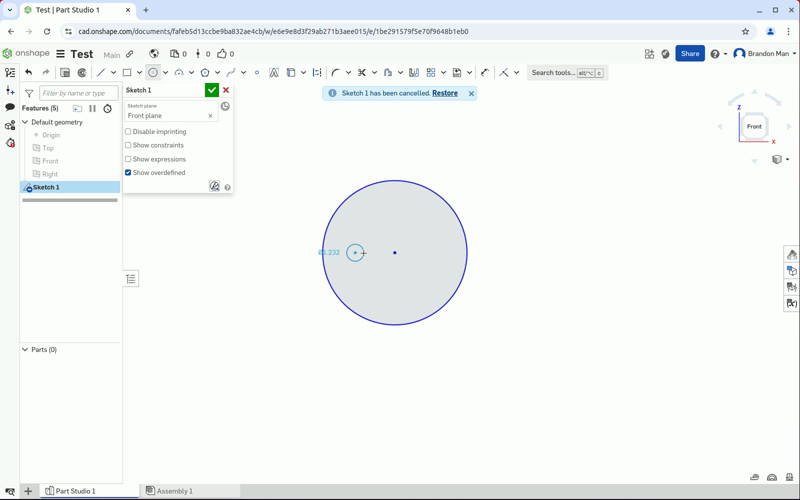
scroll(6)
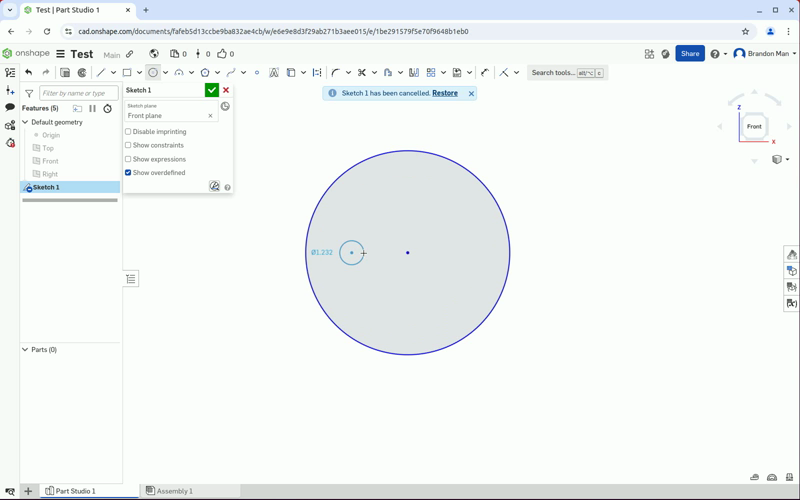
scroll(6)
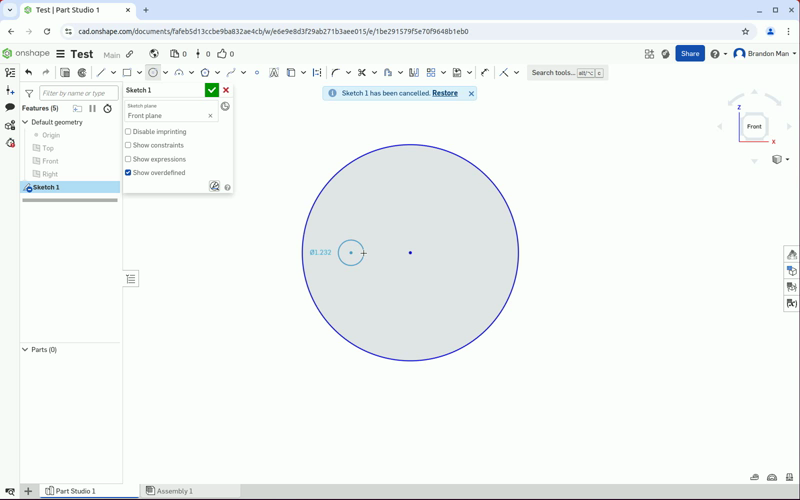
scroll(6)
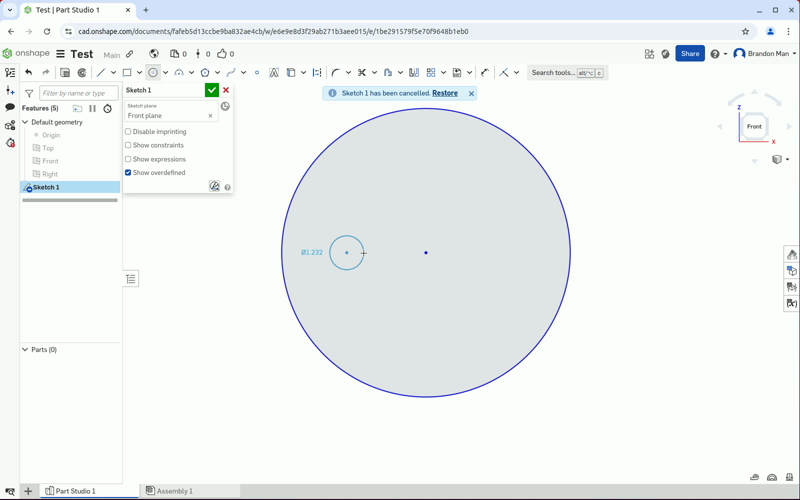
scroll(6)
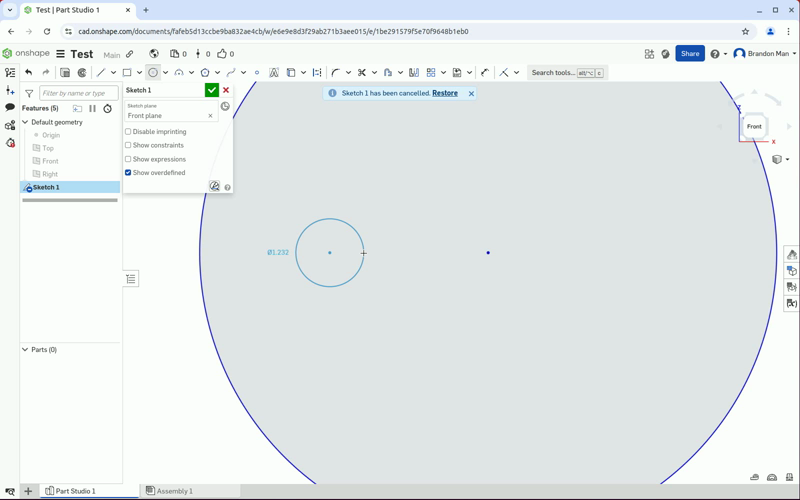
click(363, 252)
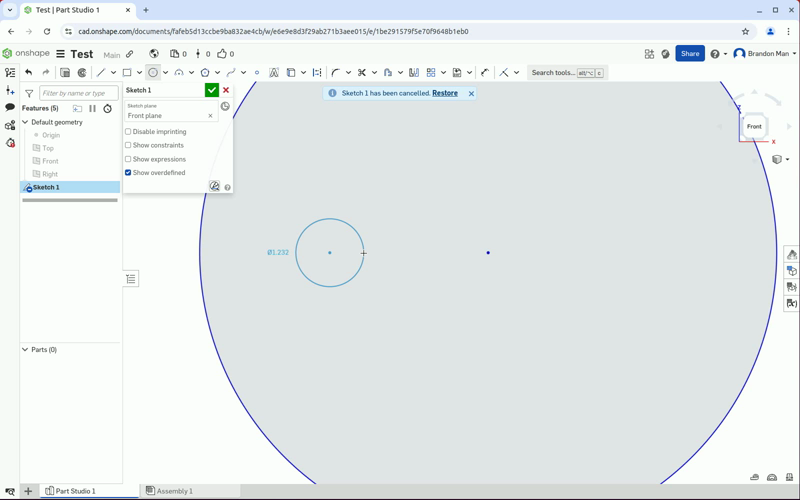
scroll(-6)
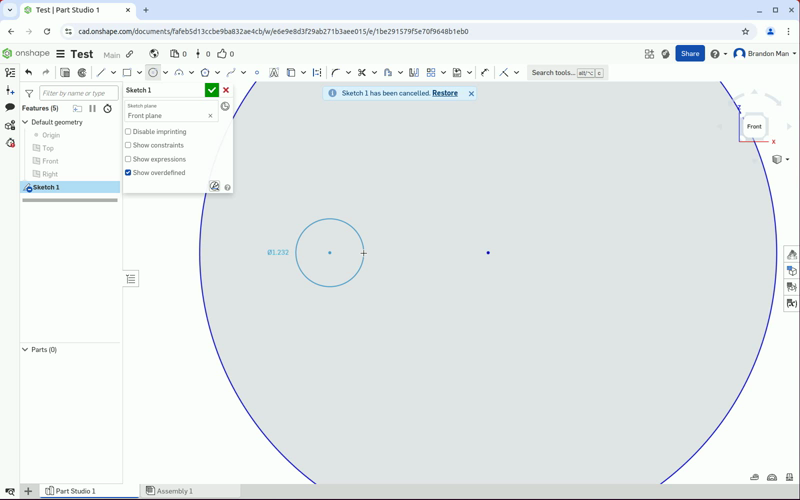
scroll(-6)
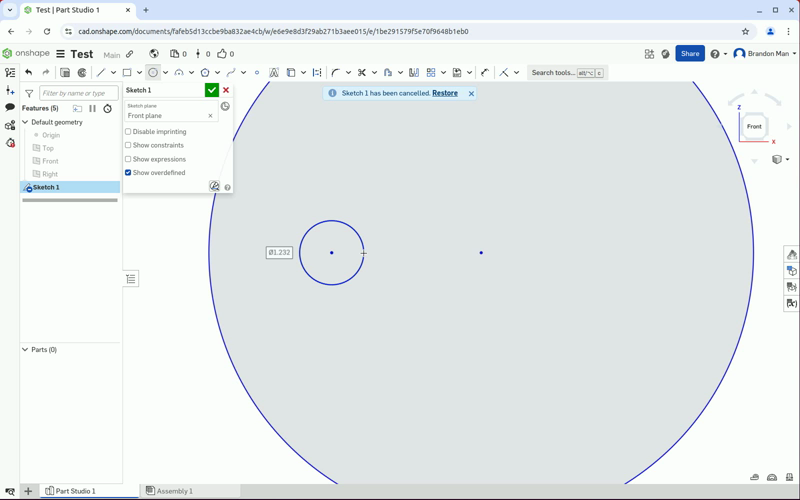
scroll(-6)
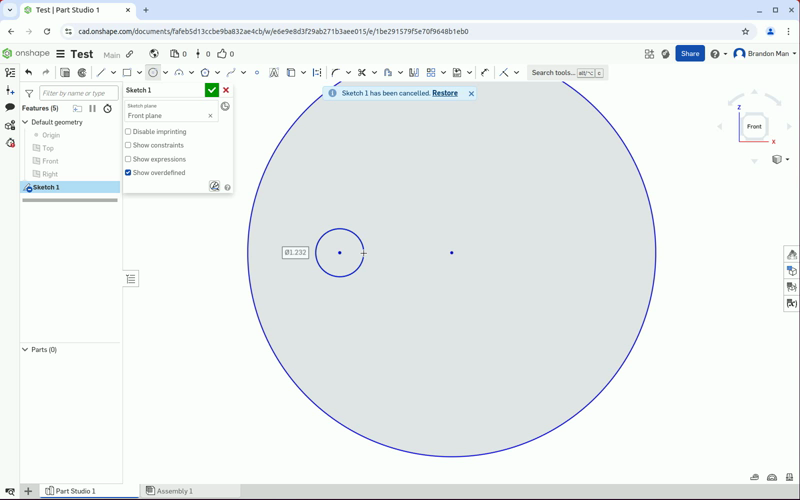
scroll(-6)
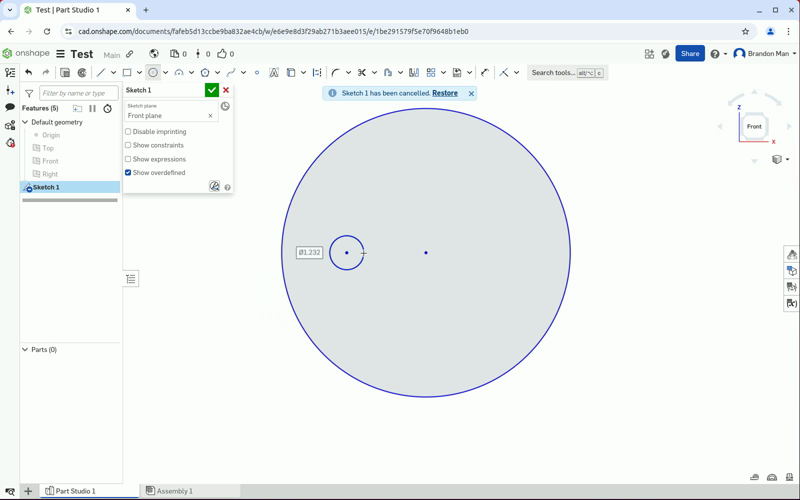
scroll(-6)
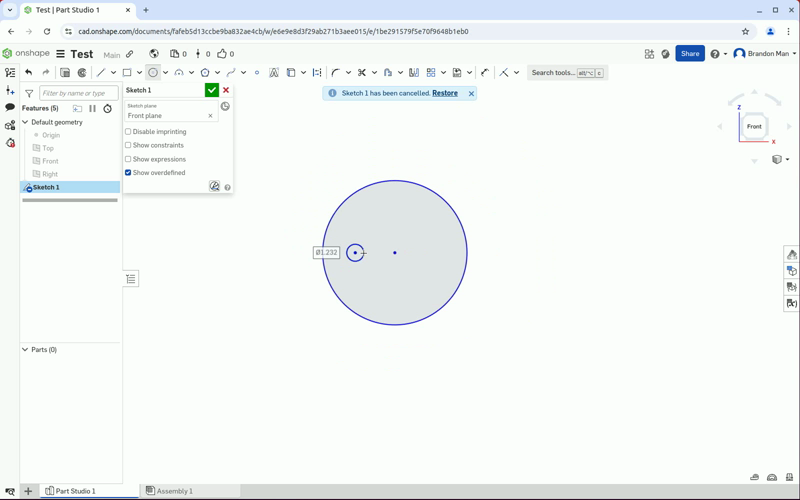
scroll(-6)
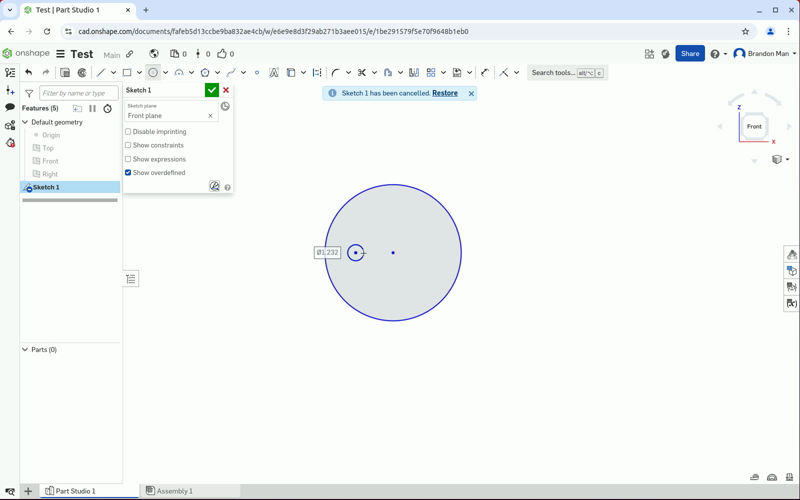
scroll(-6)
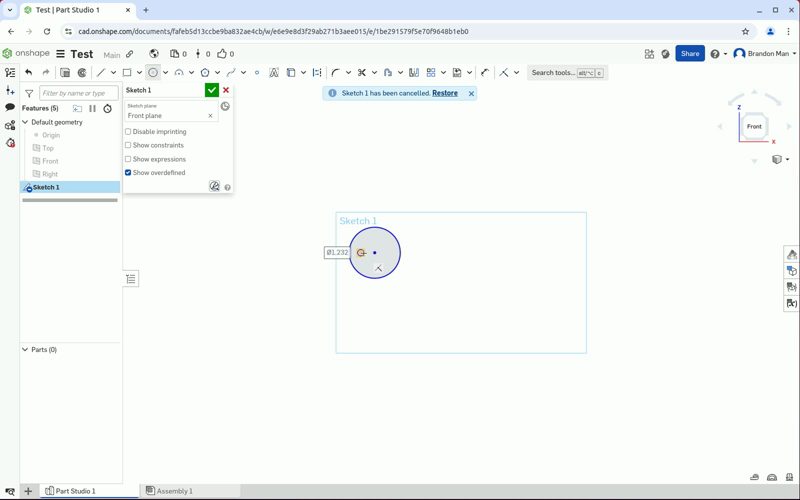
key(esc)
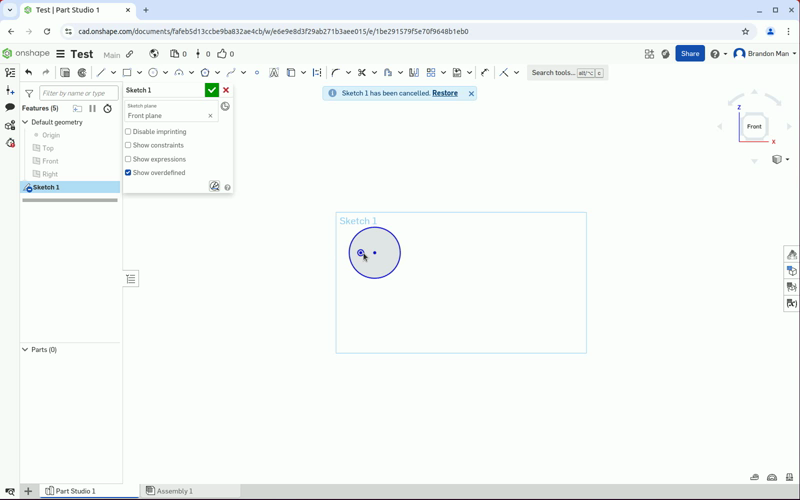
key(c)
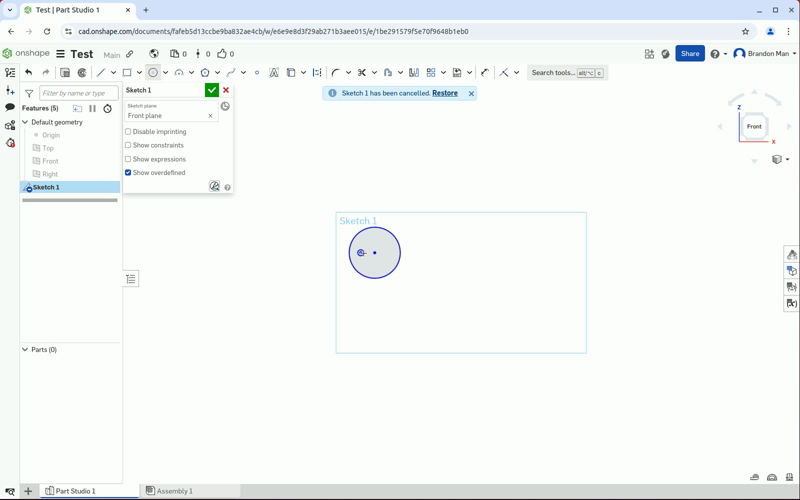
key_down(shift)
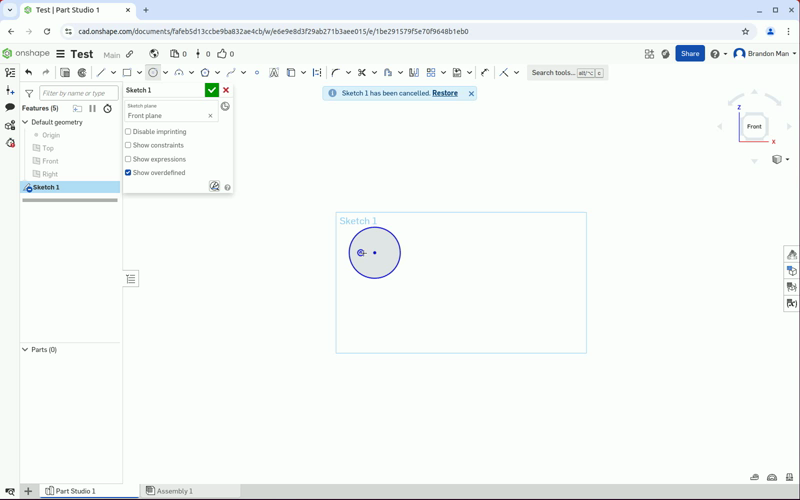
mouse_move(374, 252)
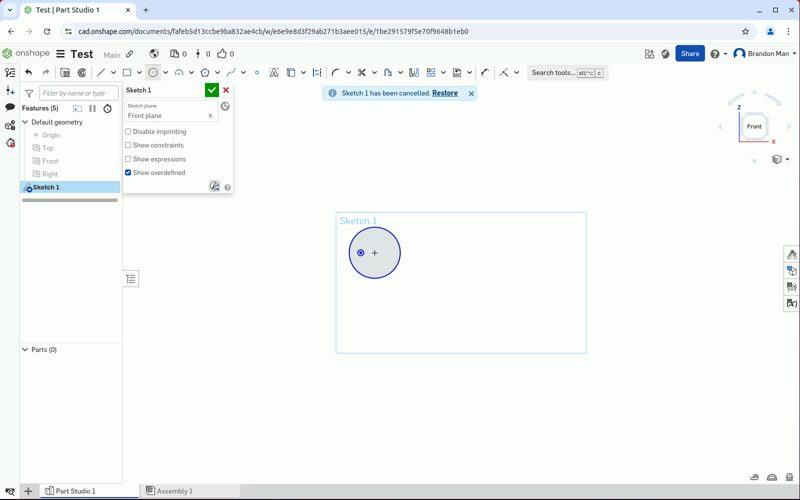
click(374, 252)
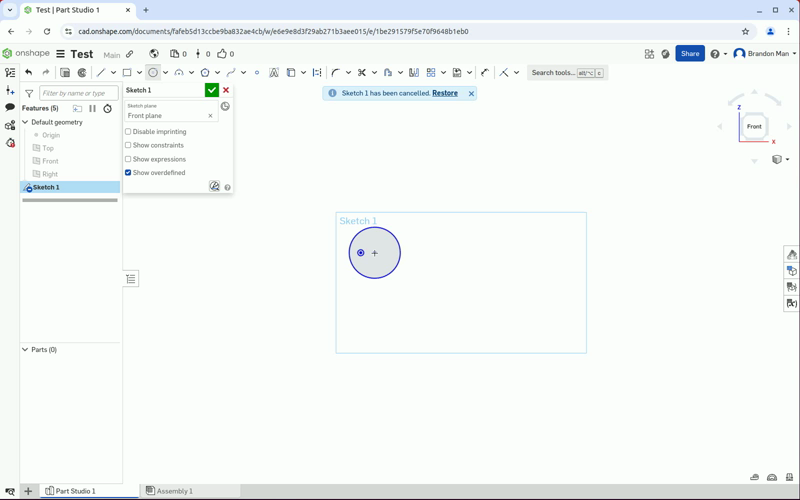
key_up(shift)
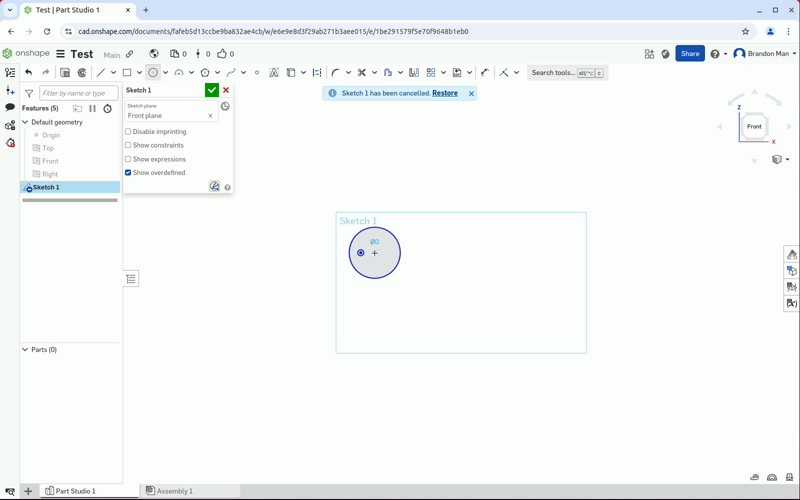
mouse_move(385, 252)
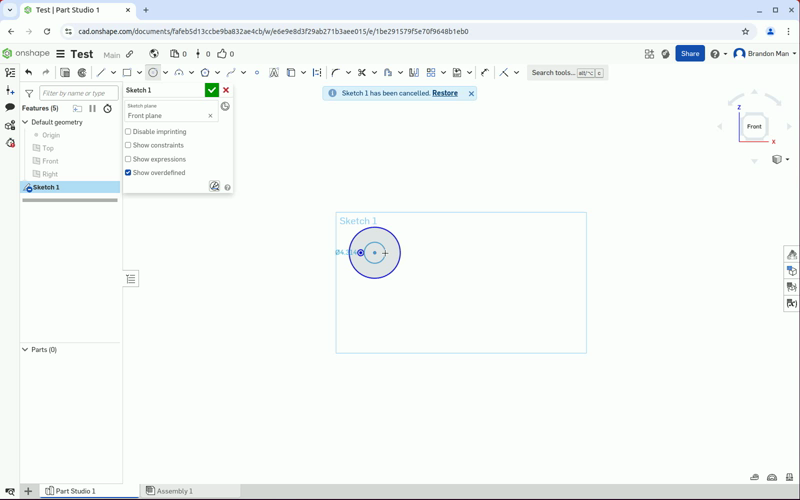
click(385, 252)
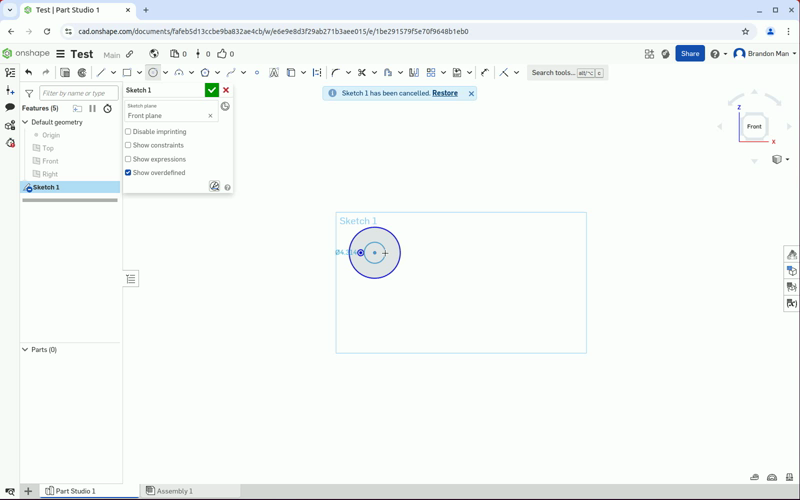
key(esc)
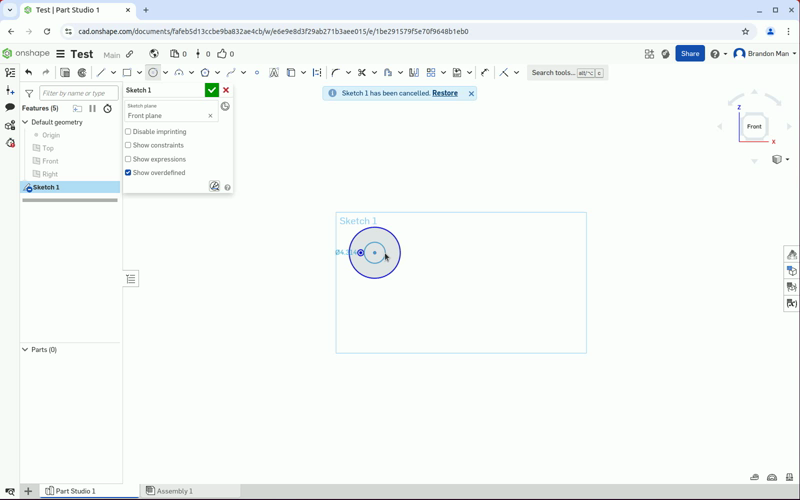
key(c)
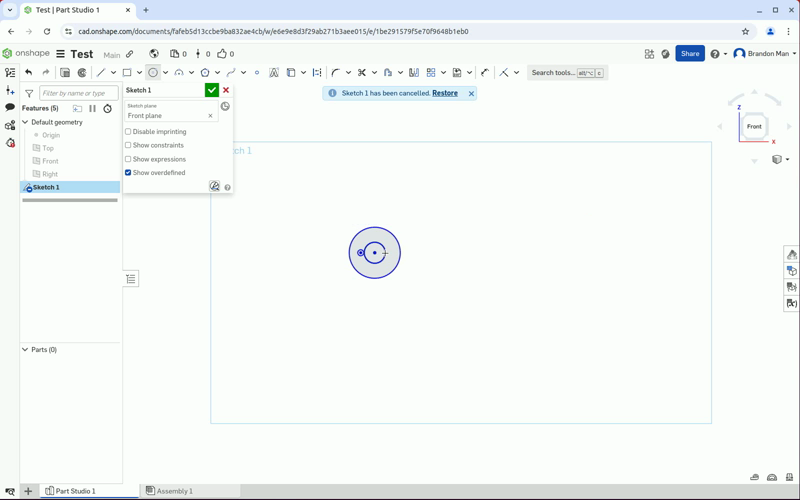
key_down(shift)
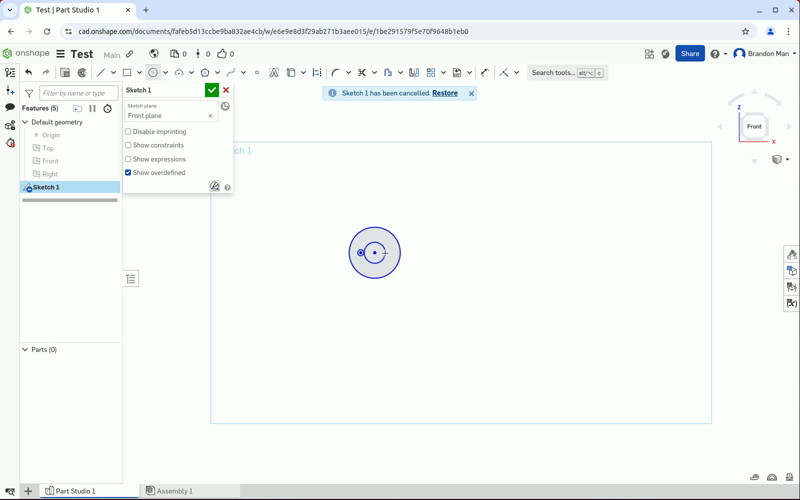
mouse_move(374, 266)
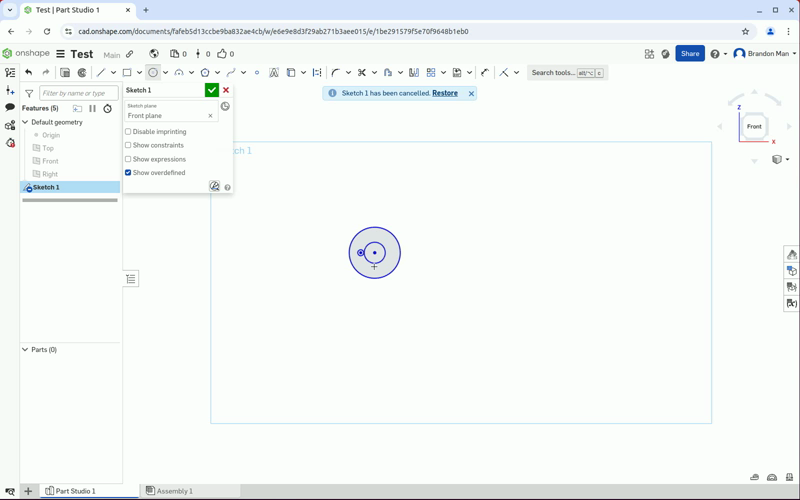
click(374, 266)
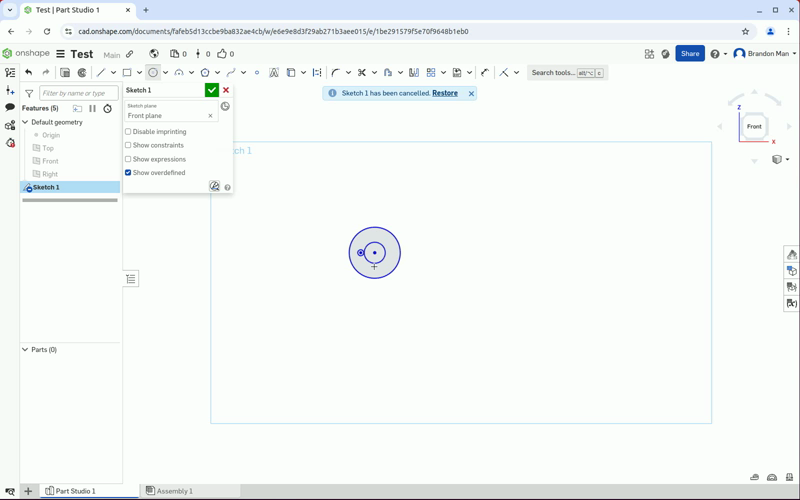
key_up(shift)
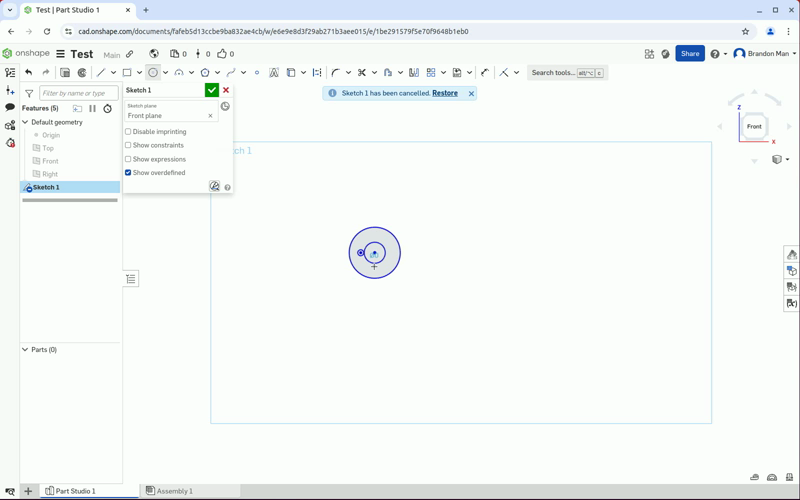
mouse_move(376, 266)
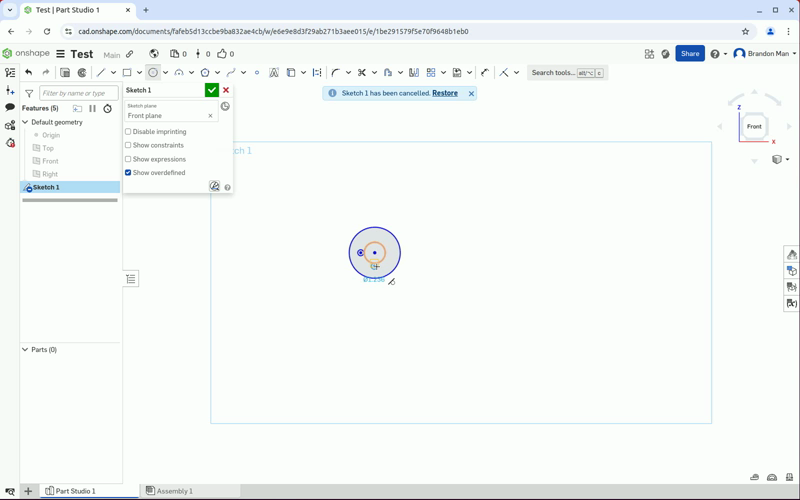
scroll(6)
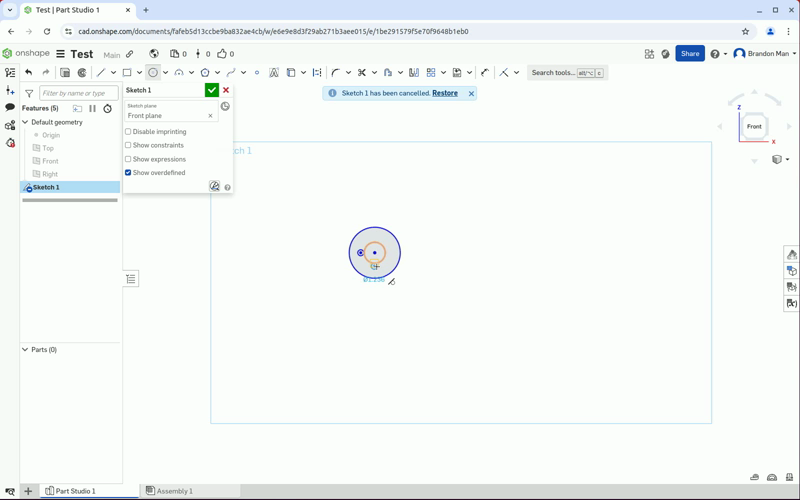
scroll(6)
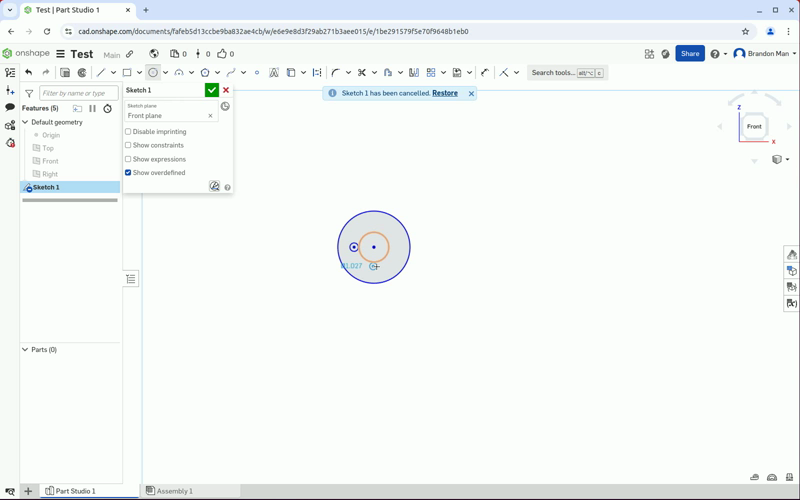
scroll(6)
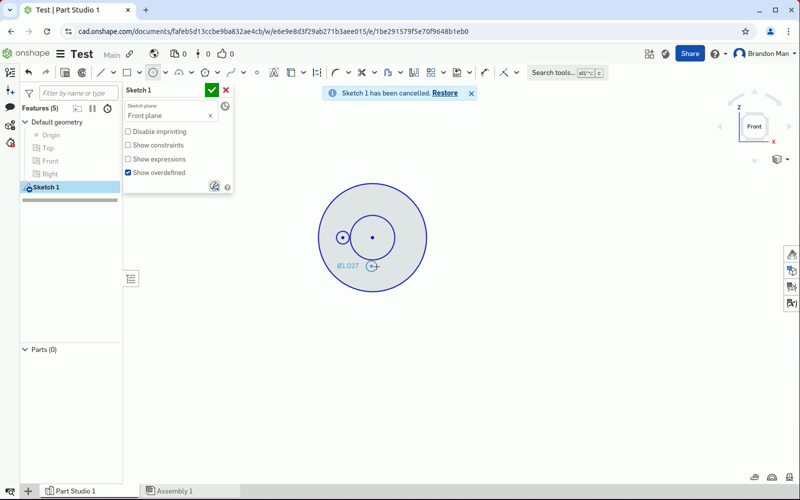
scroll(6)
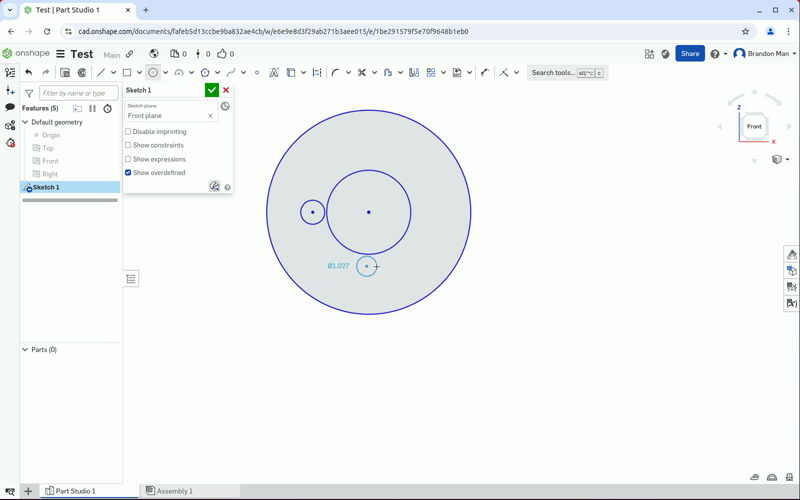
scroll(6)
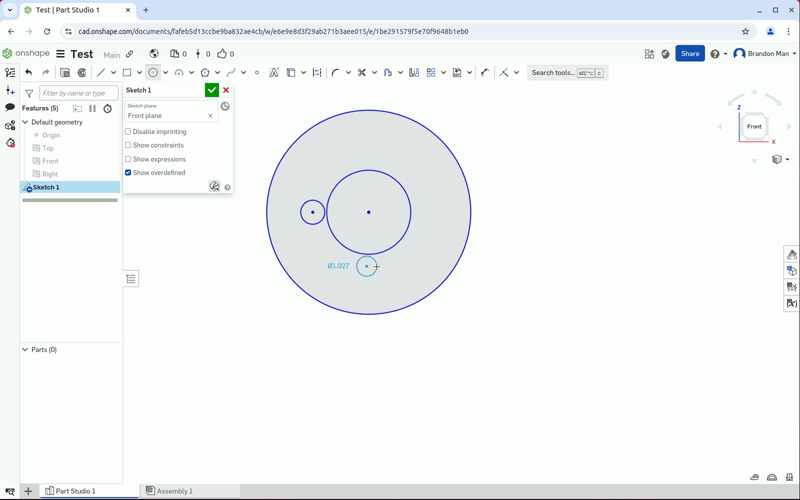
scroll(6)
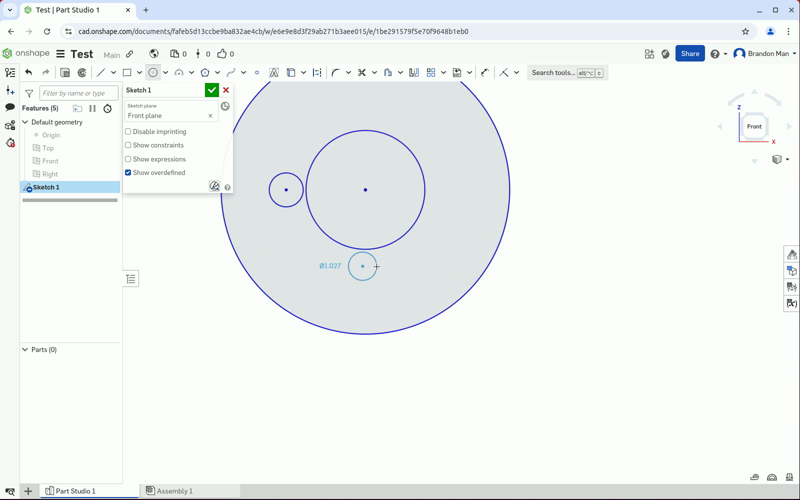
scroll(6)
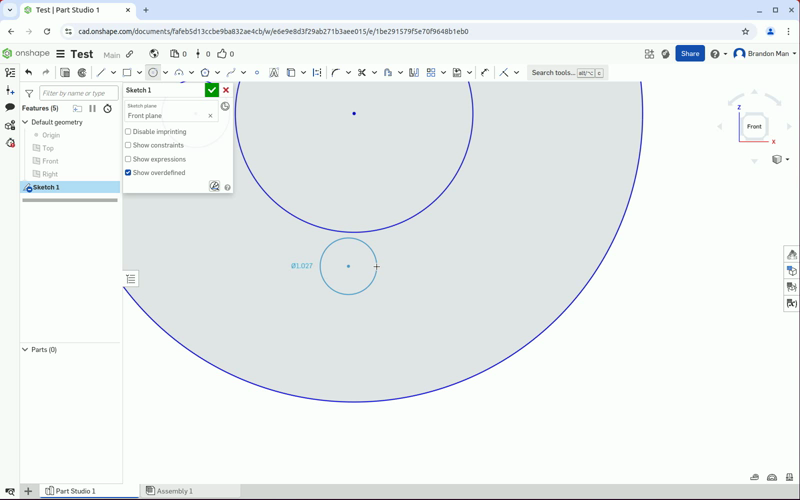
click(376, 266)
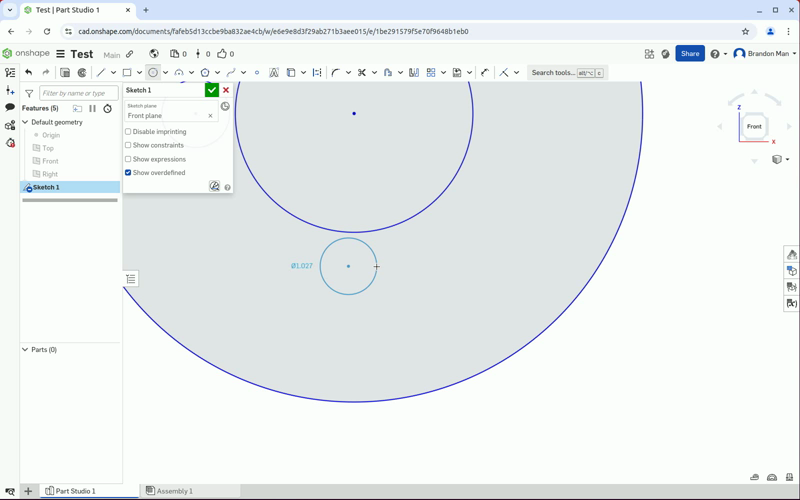
scroll(-6)
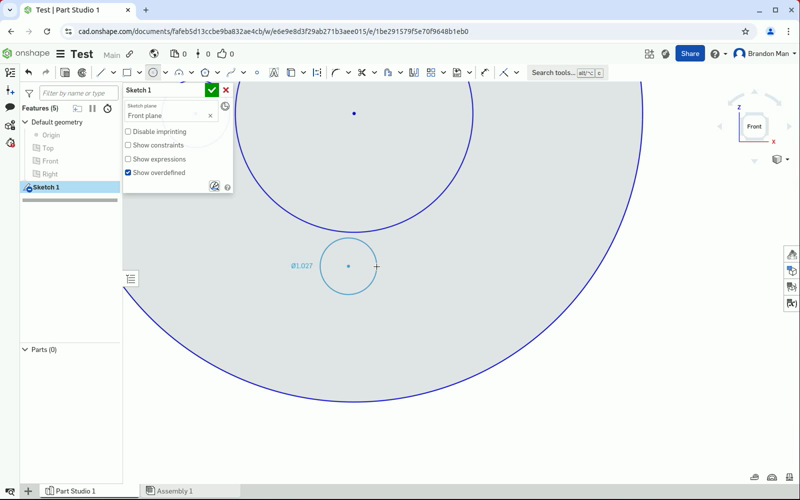
scroll(-6)
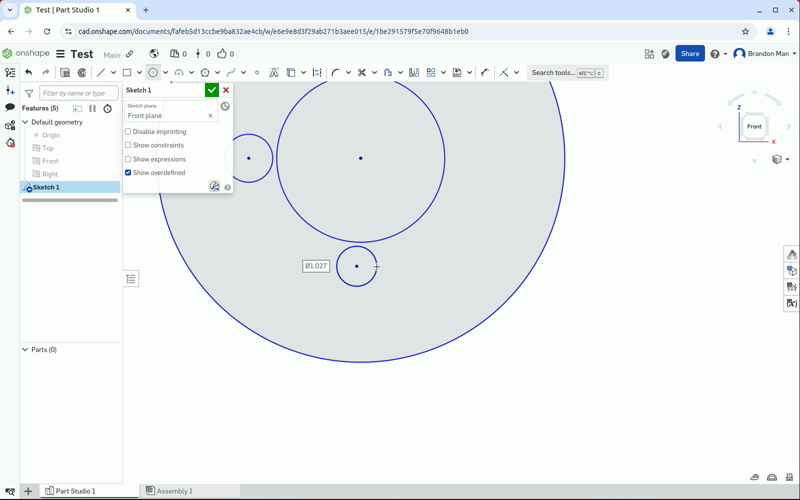
scroll(-6)
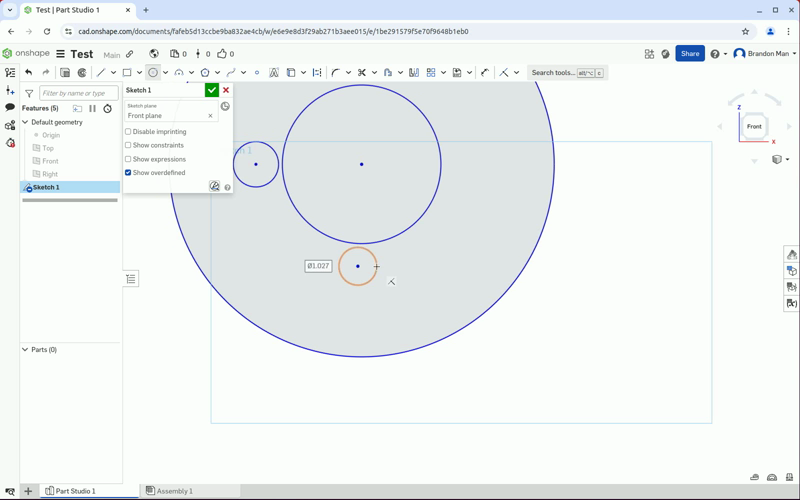
scroll(-6)
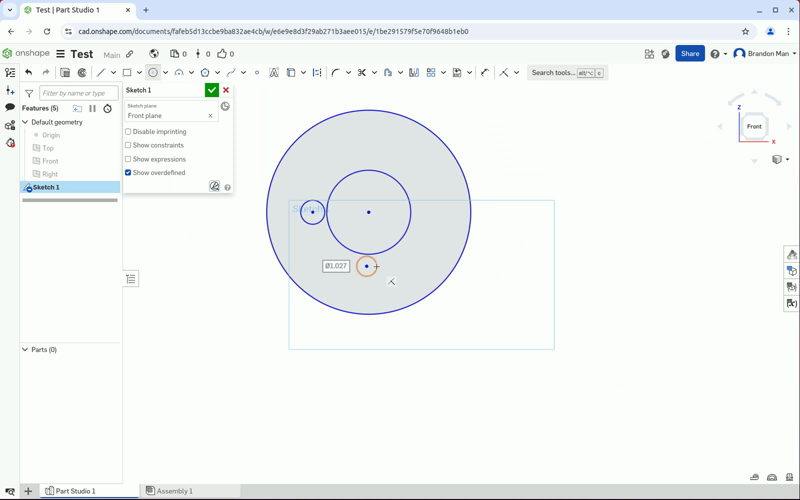
scroll(-6)
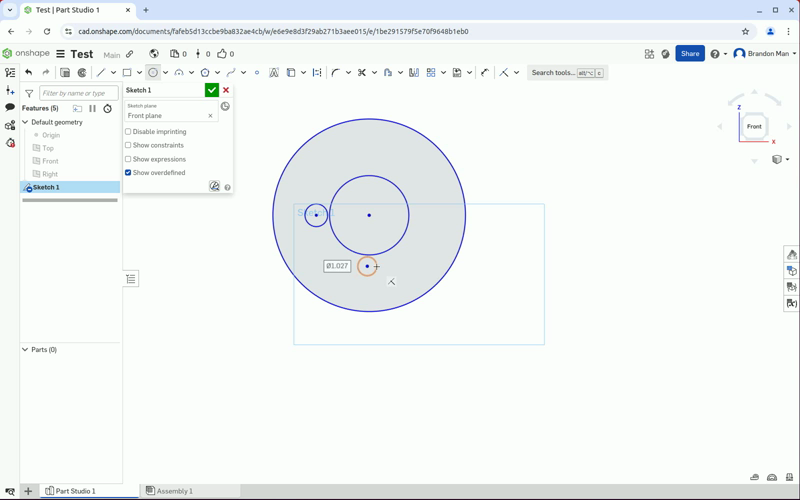
scroll(-6)
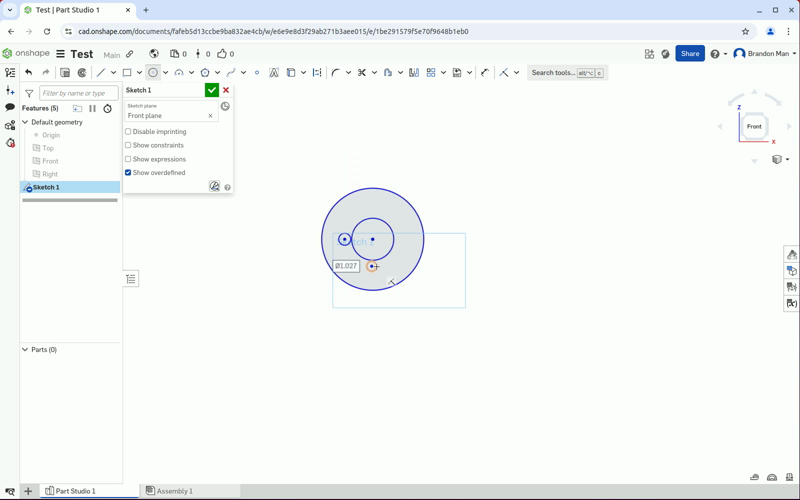
scroll(-6)
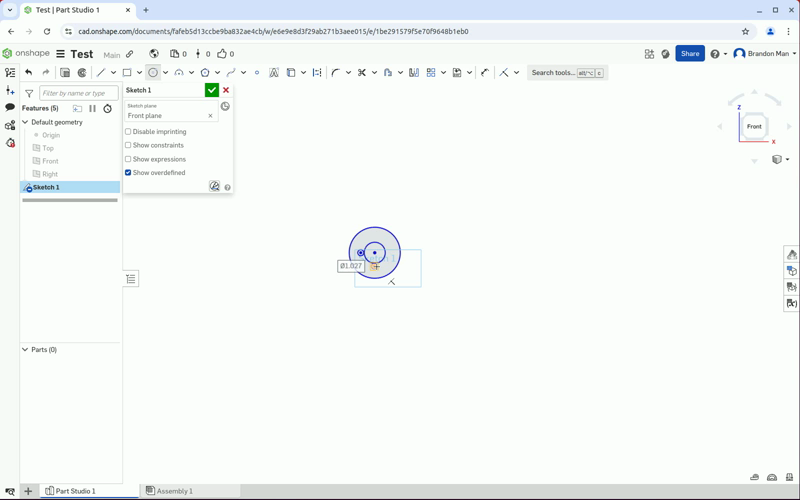
key(esc)
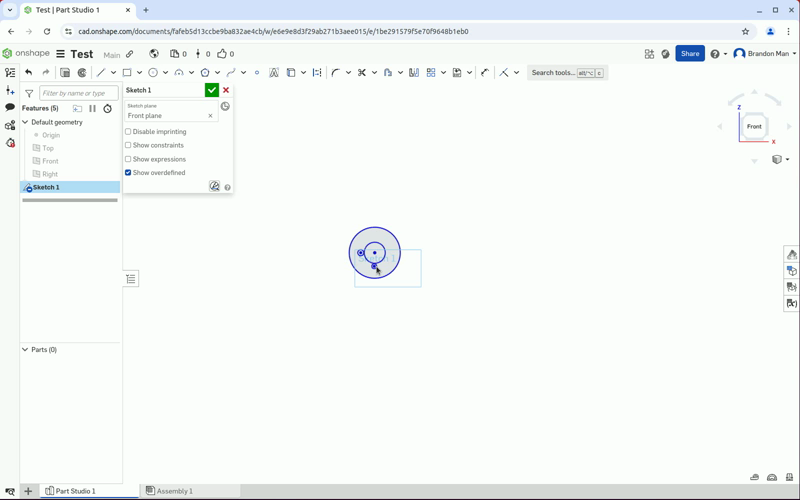
key(c)
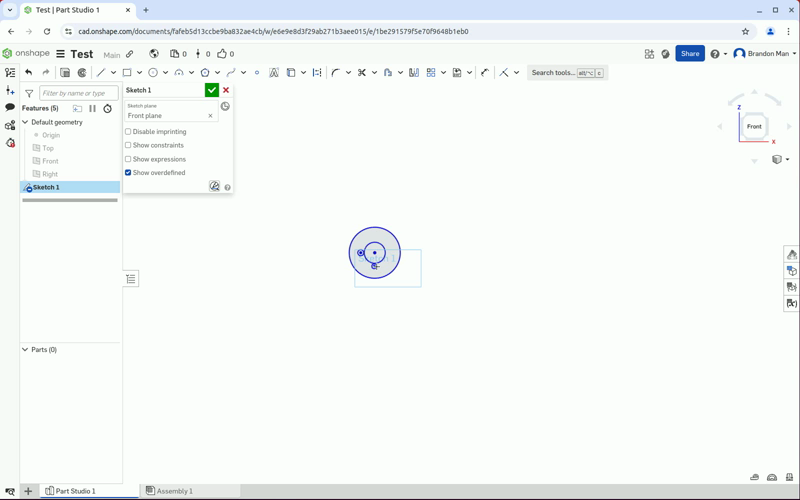
key_down(shift)
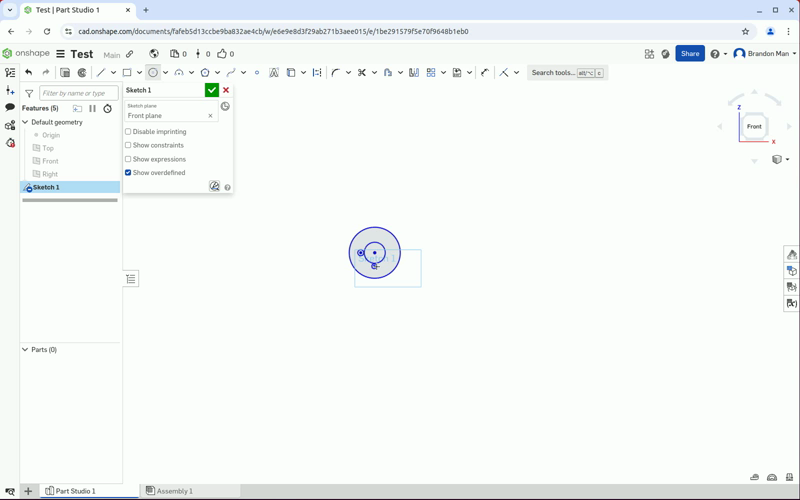
mouse_move(374, 238)
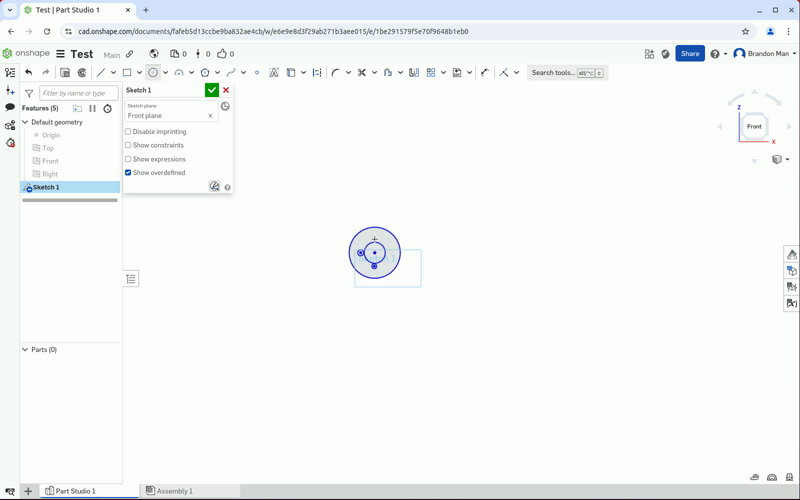
click(374, 238)
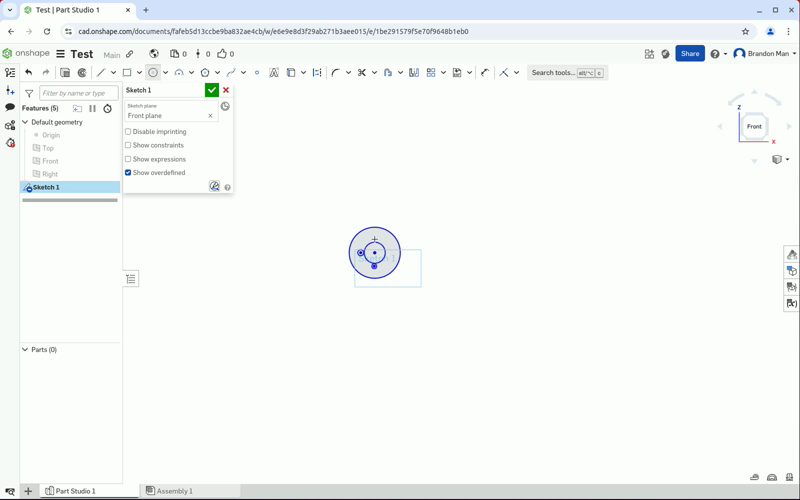
key_up(shift)
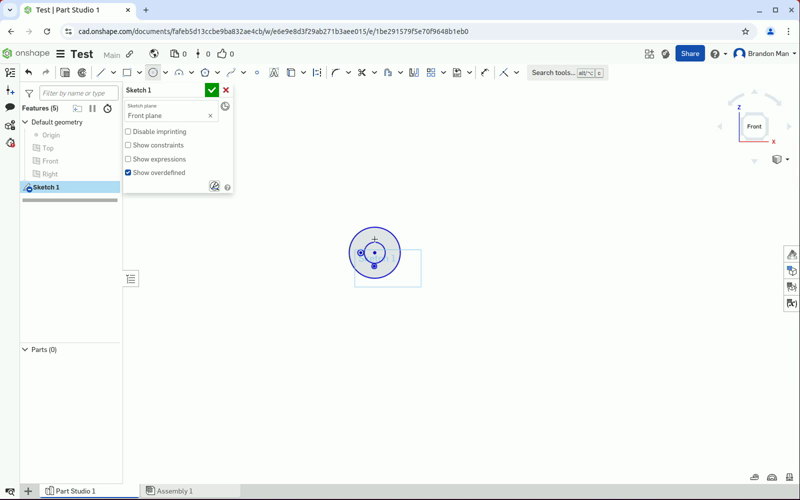
mouse_move(377, 238)
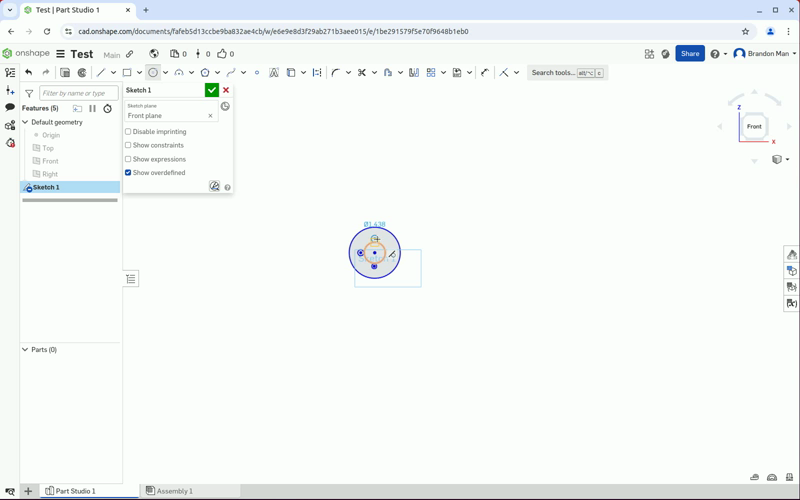
scroll(6)
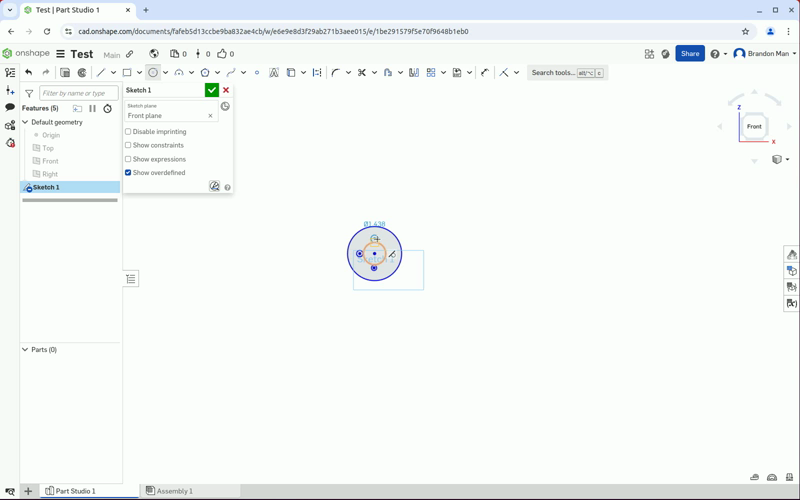
scroll(6)
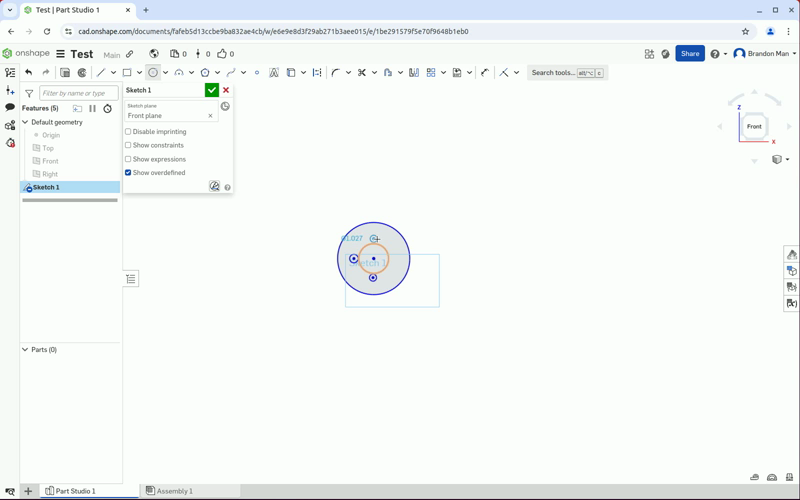
scroll(6)
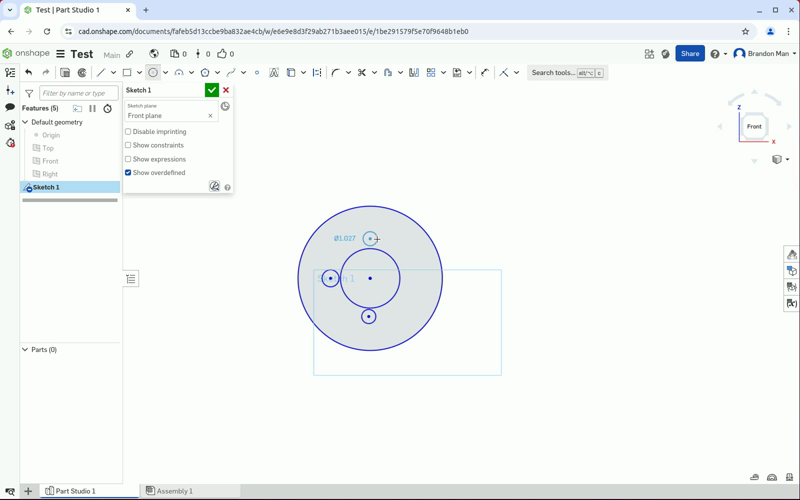
scroll(6)
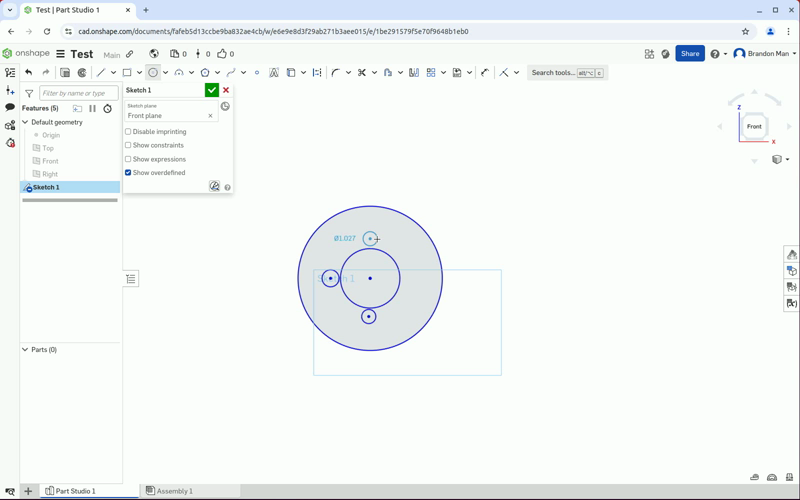
scroll(6)
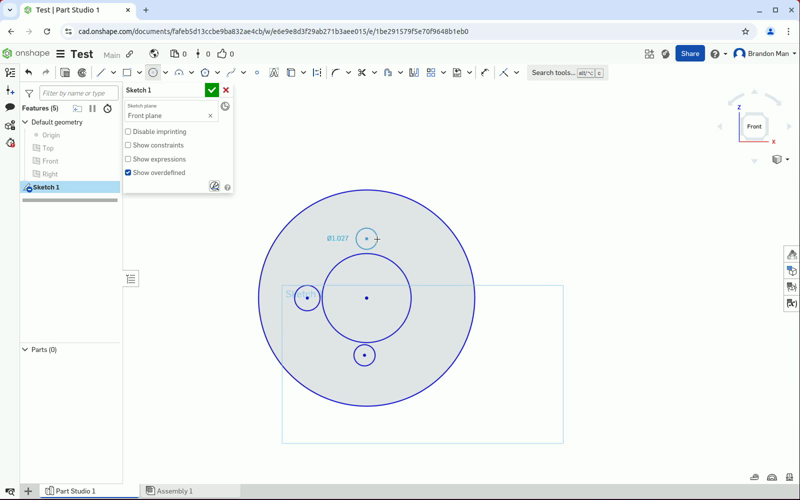
scroll(6)
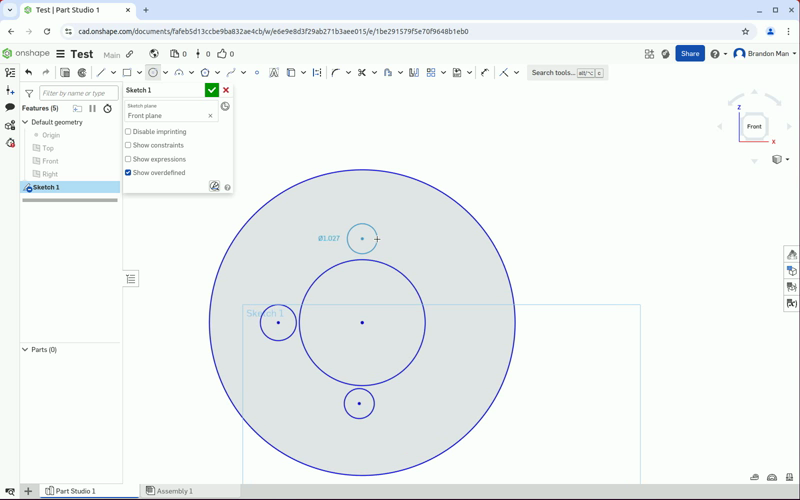
scroll(6)
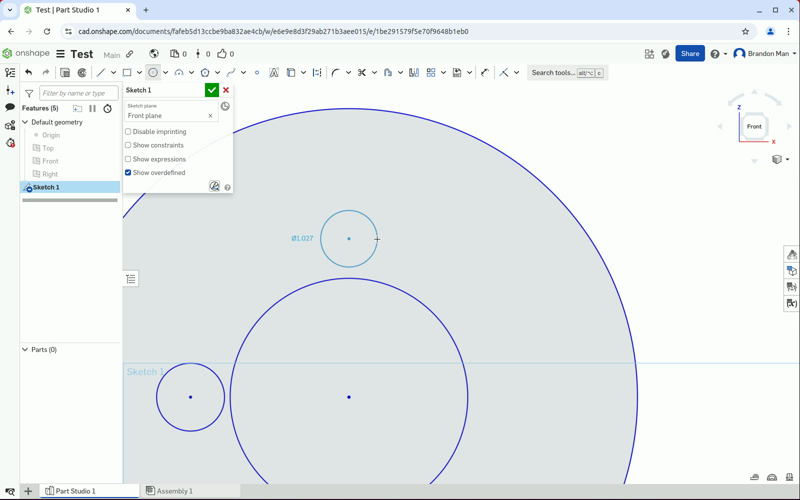
click(377, 238)
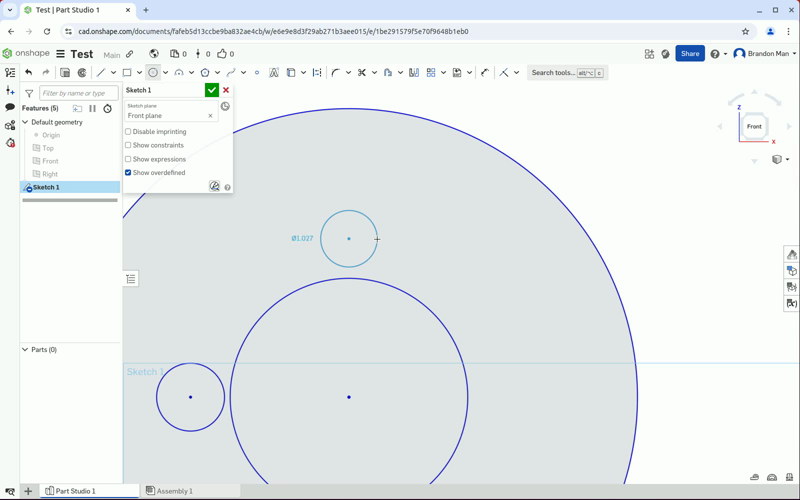
scroll(-6)
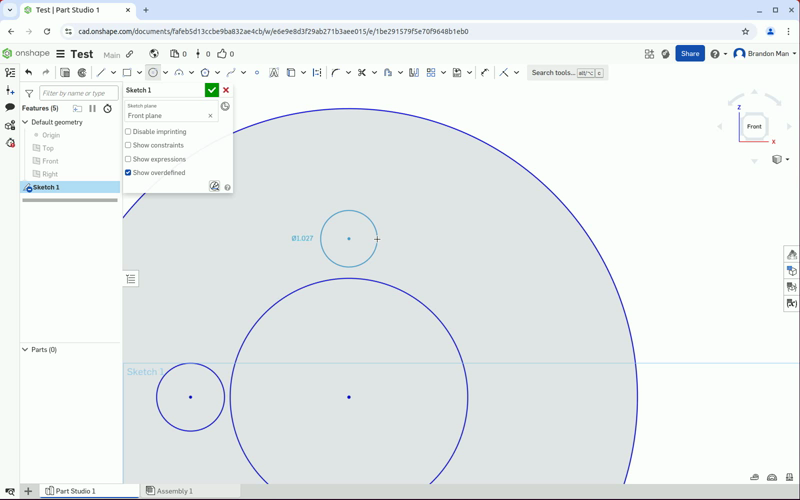
scroll(-6)
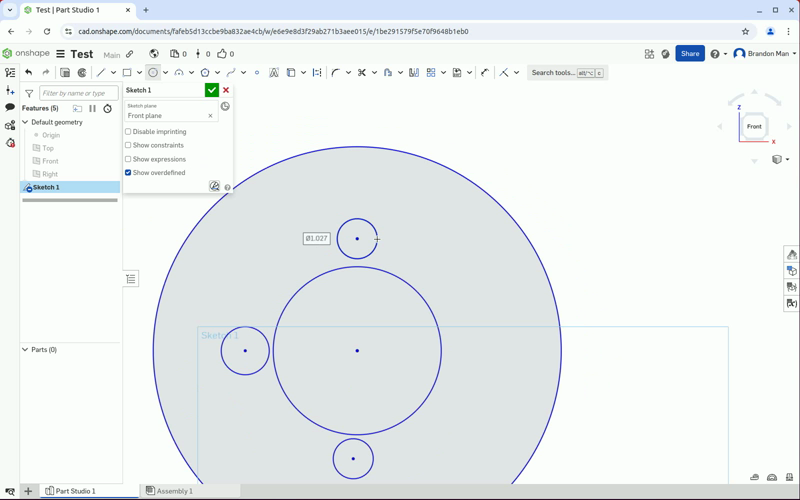
scroll(-6)
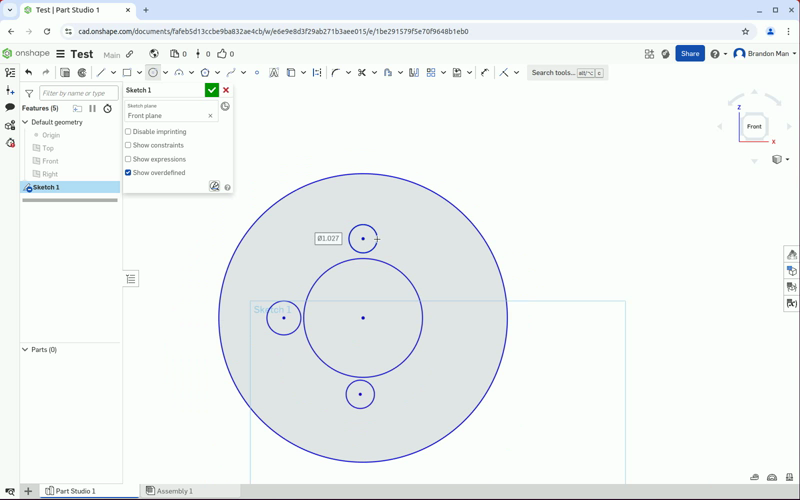
scroll(-6)
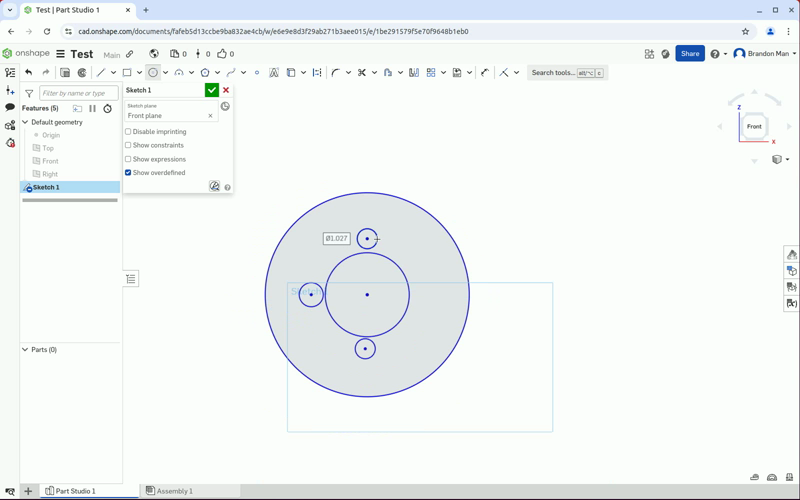
scroll(-6)
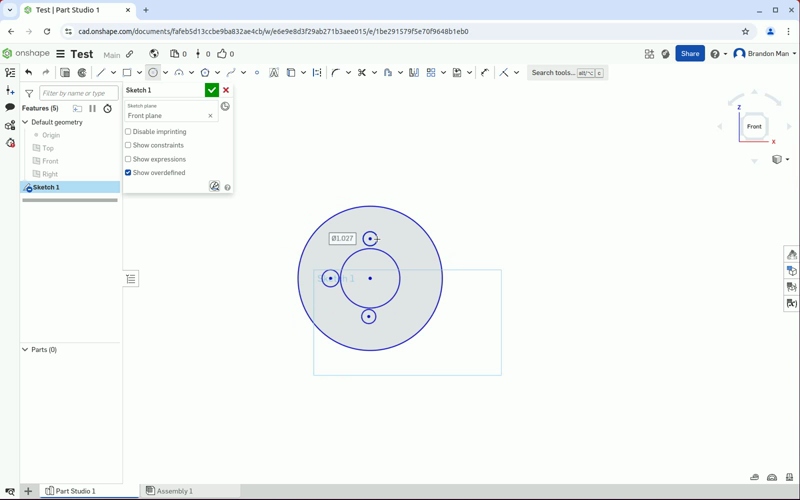
scroll(-6)
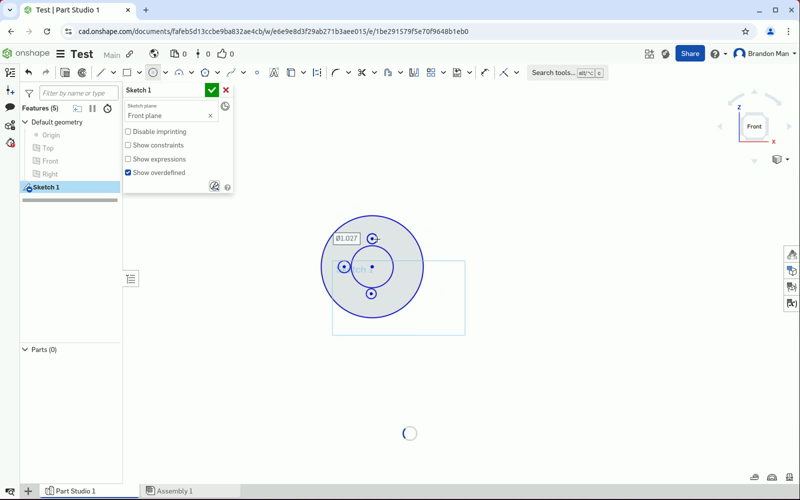
scroll(-6)
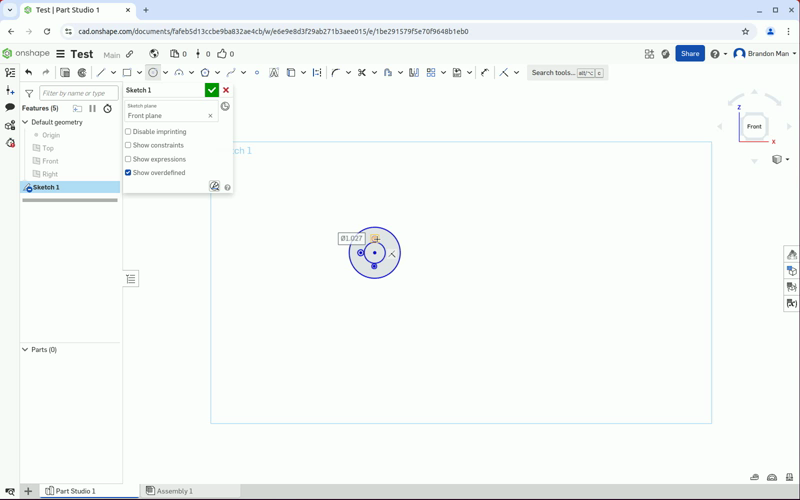
key(esc)
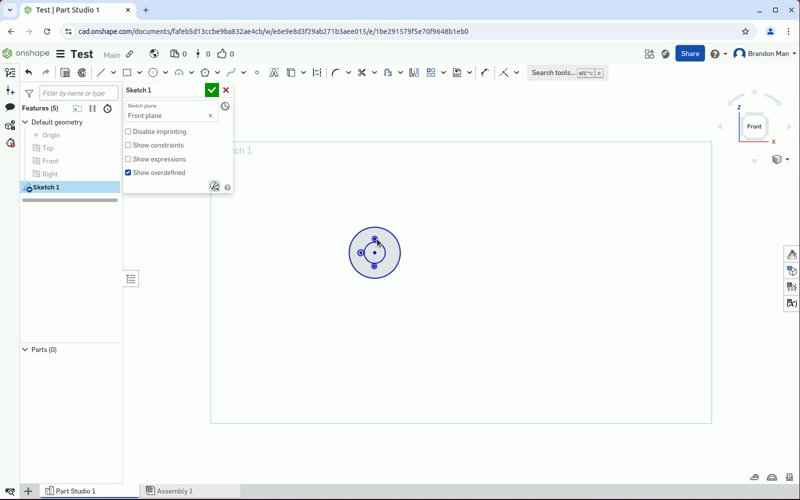
key(c)
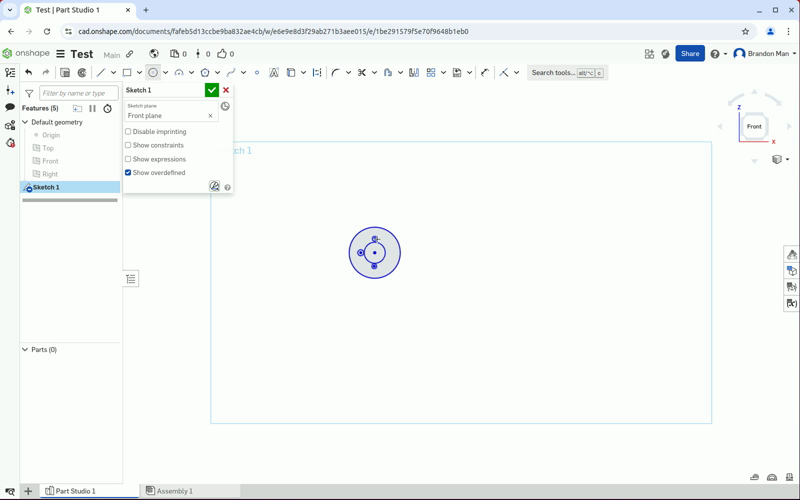
key_down(shift)
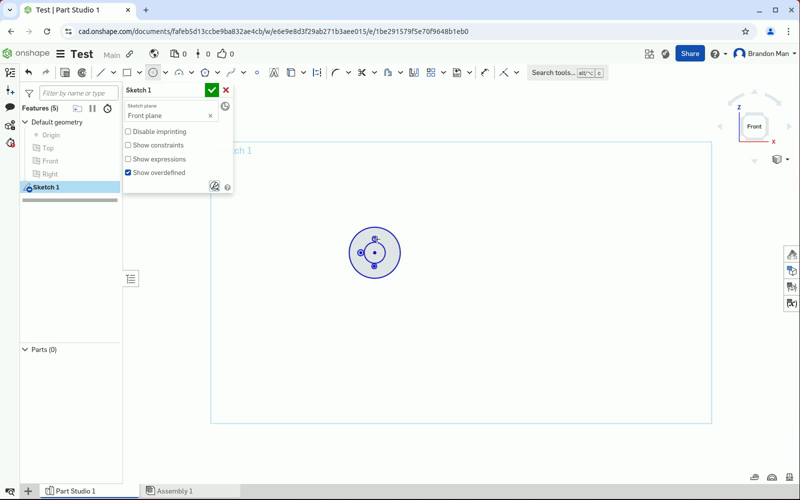
mouse_move(387, 252)
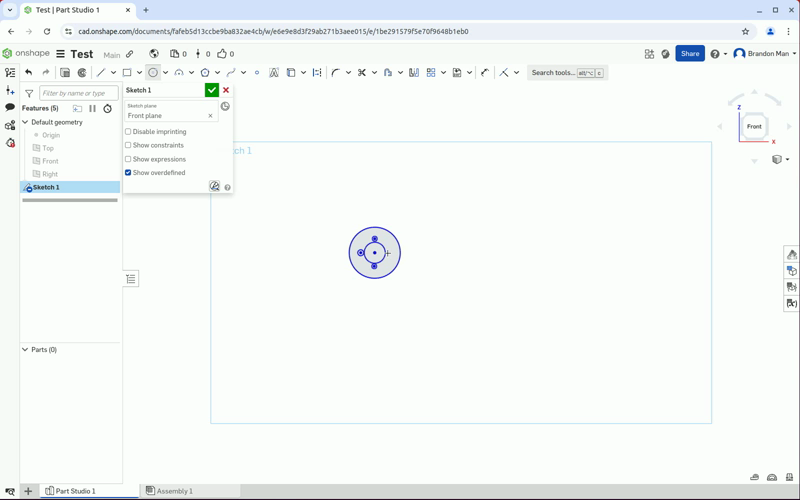
scroll(6)
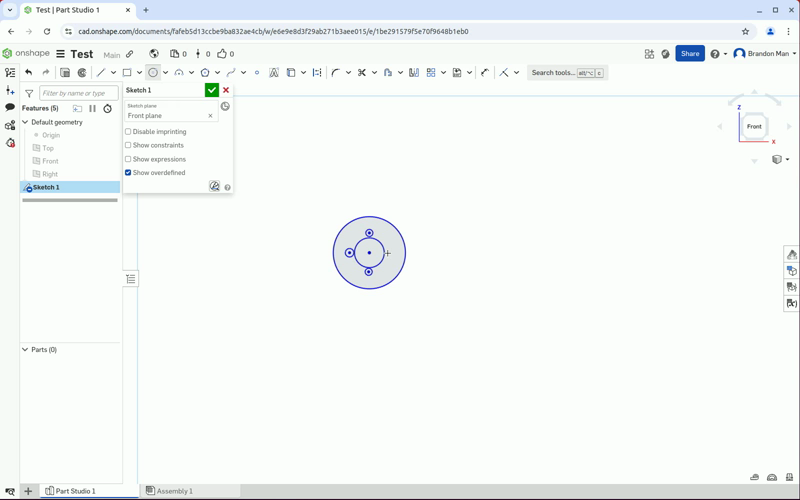
scroll(6)
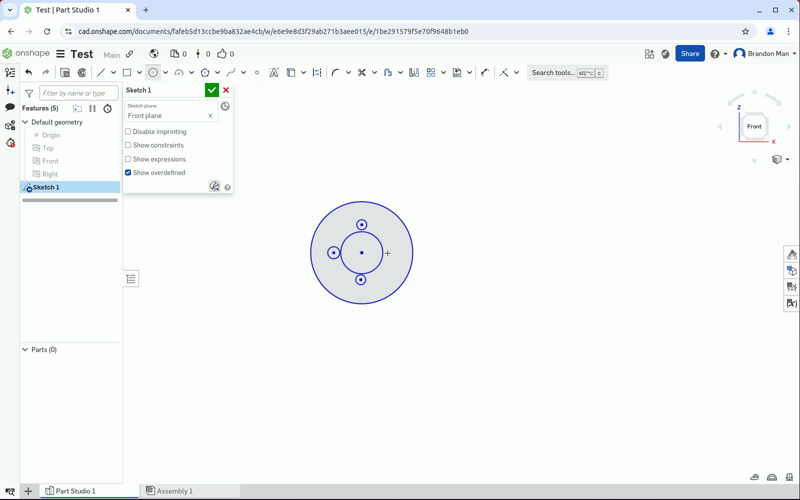
scroll(6)
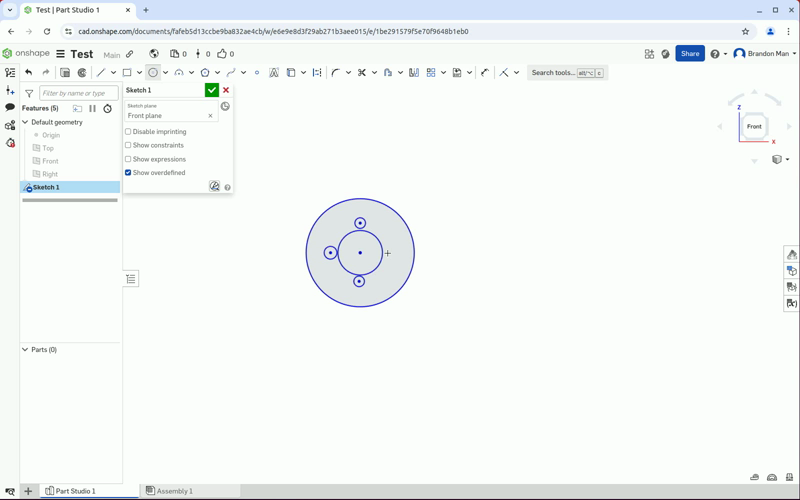
scroll(6)
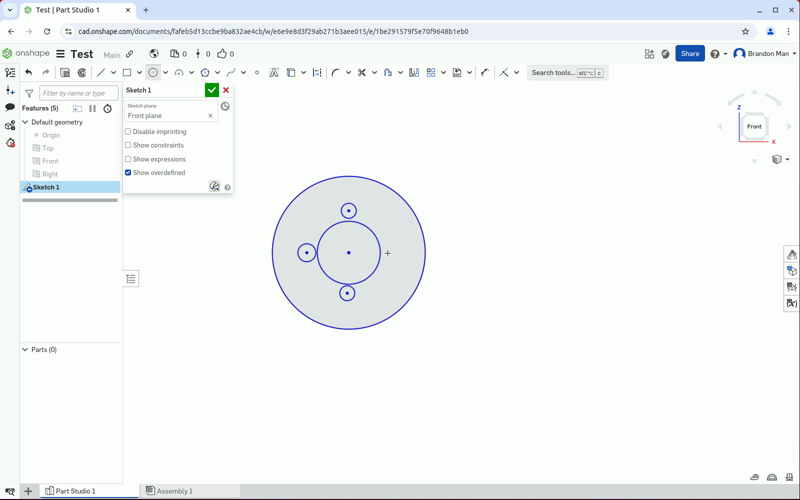
scroll(6)
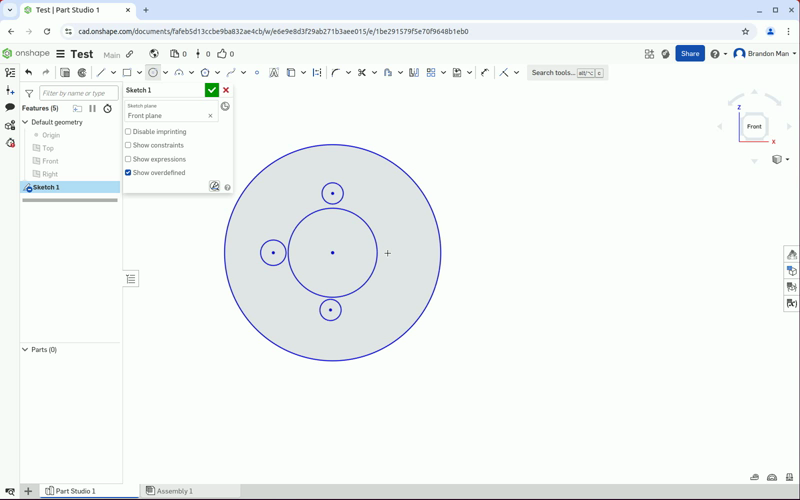
scroll(6)
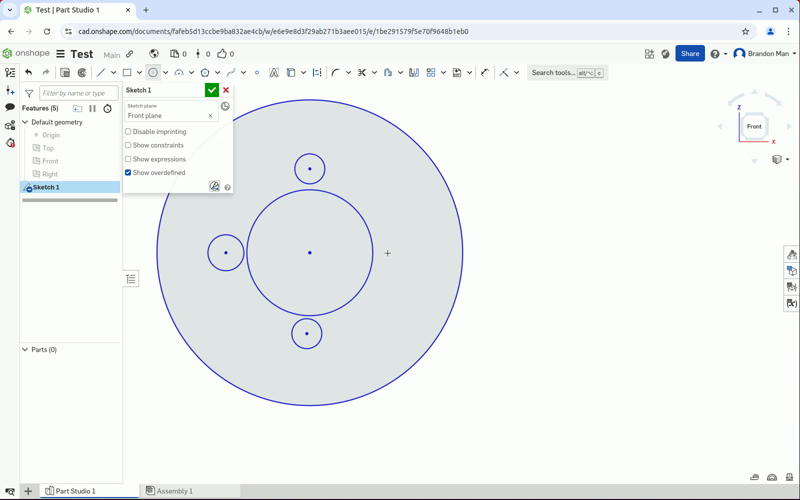
scroll(6)
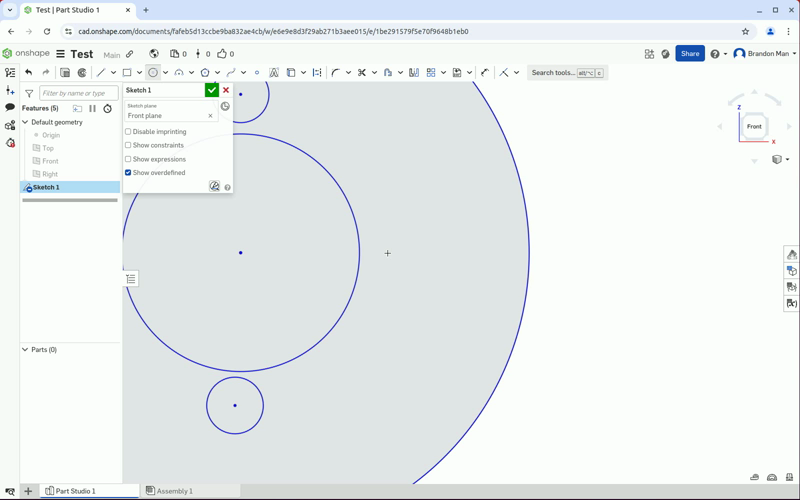
click(387, 252)
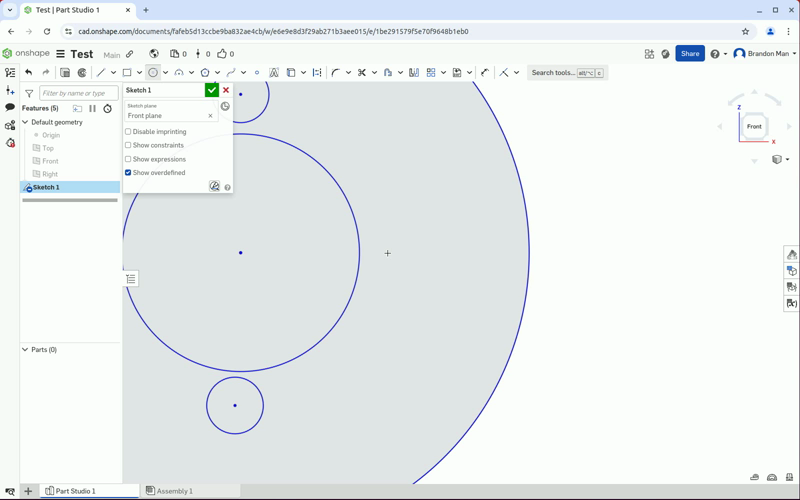
scroll(-6)
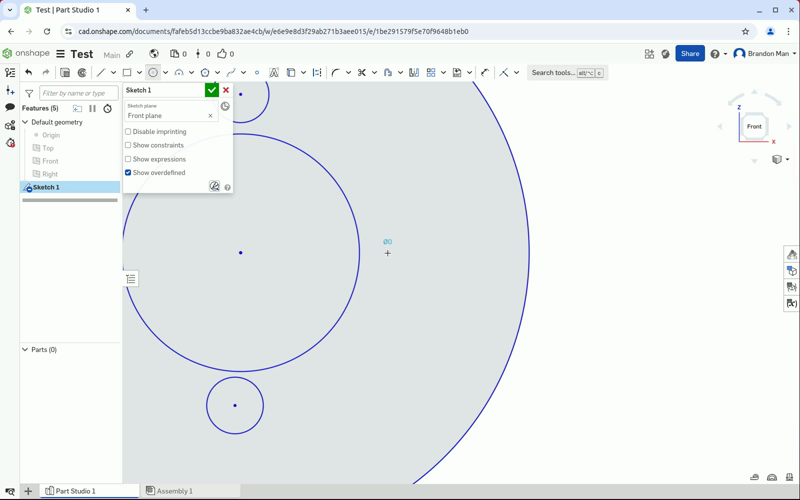
scroll(-6)
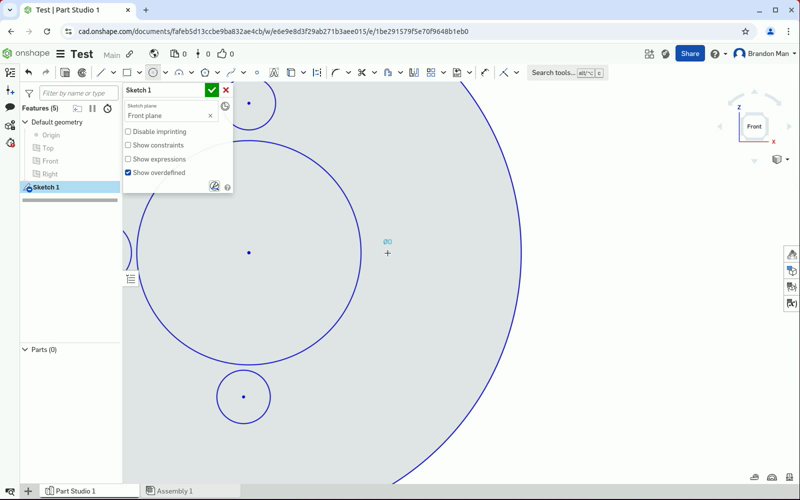
scroll(-6)
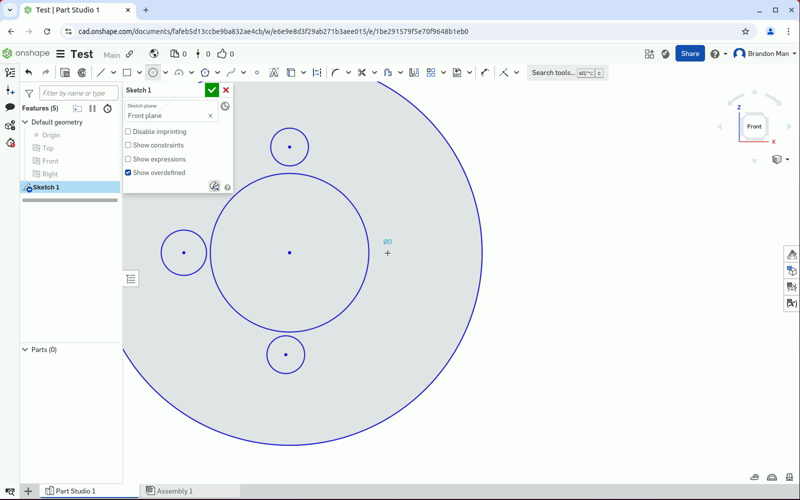
scroll(-6)
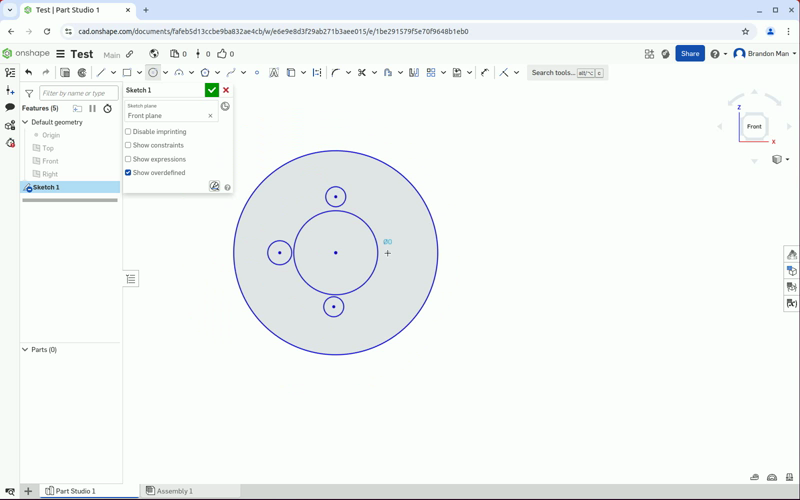
scroll(-6)
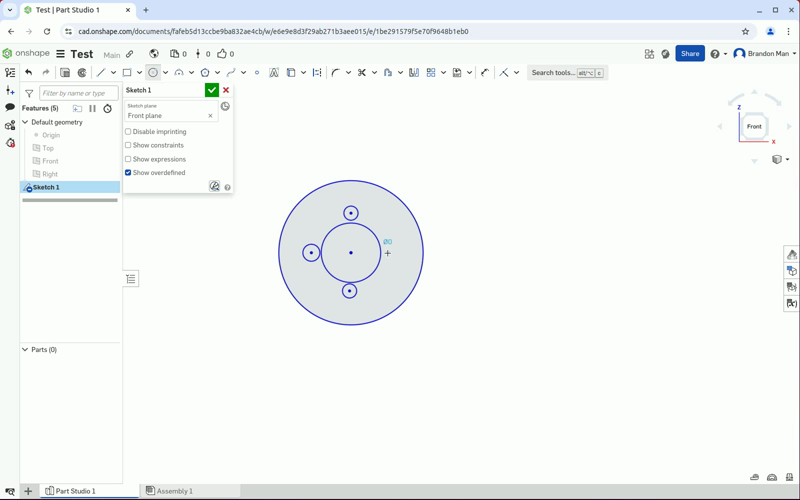
scroll(-6)
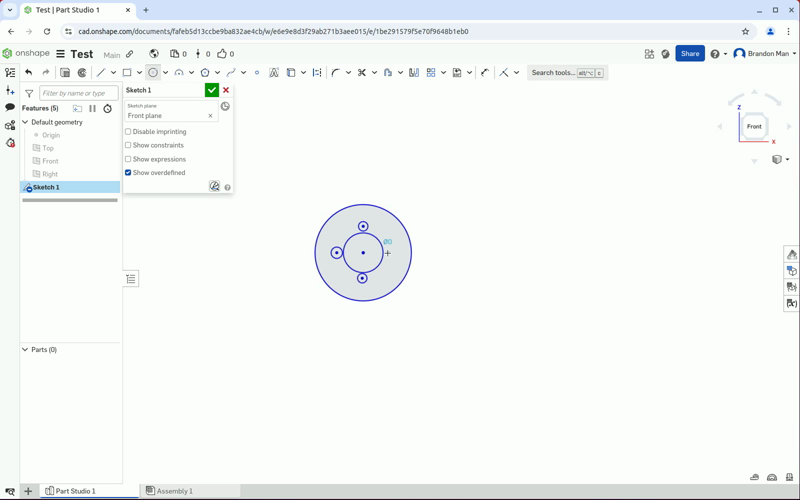
scroll(-6)
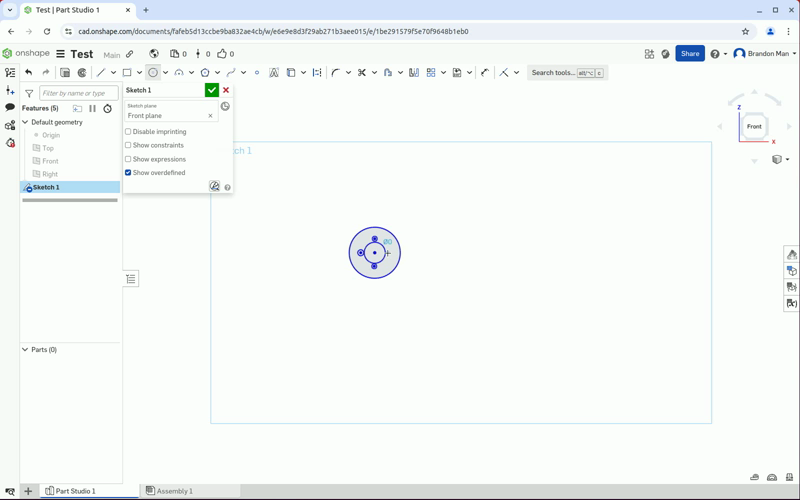
key_up(shift)
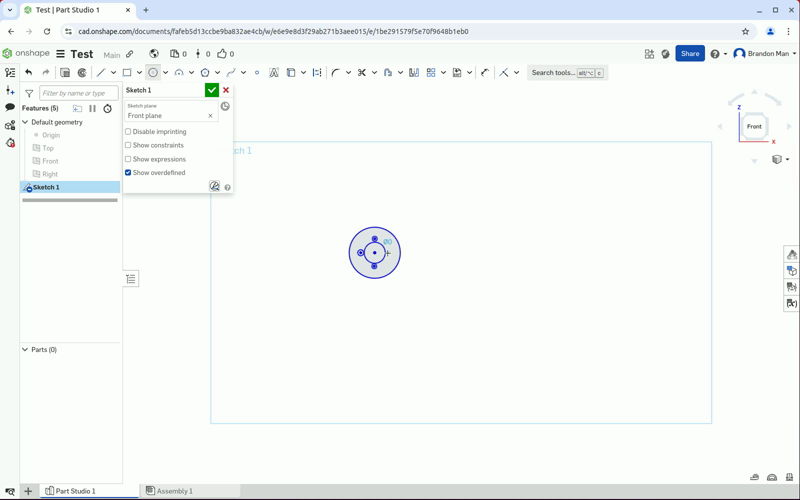
mouse_move(390, 252)
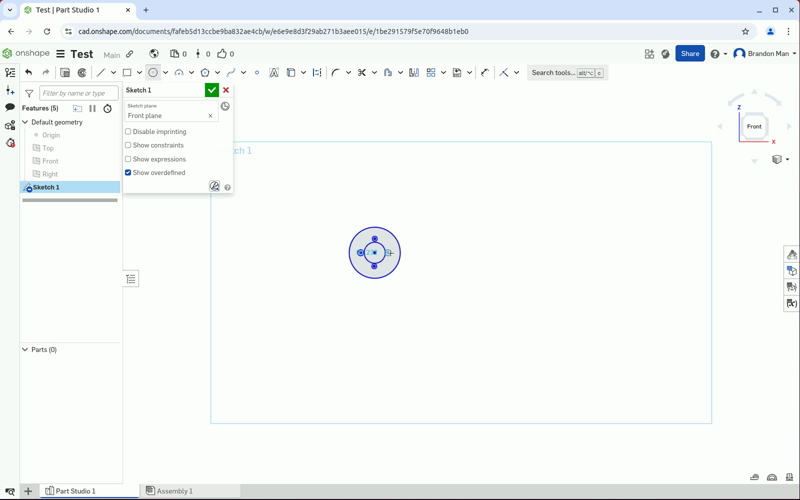
scroll(6)
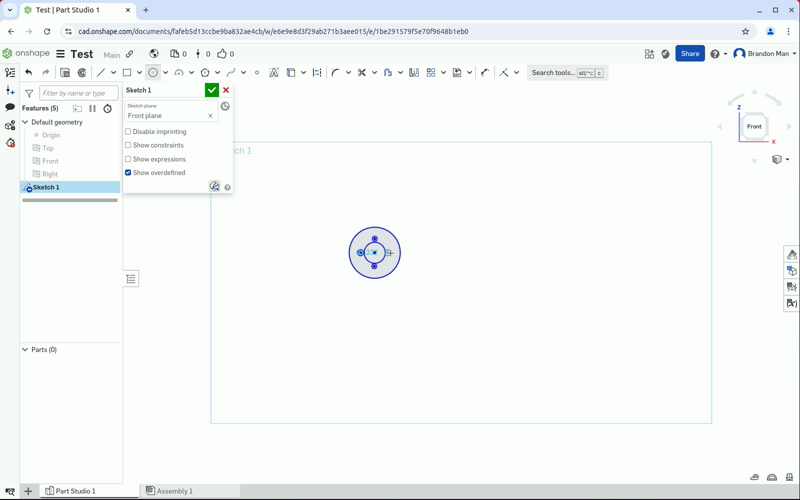
scroll(6)
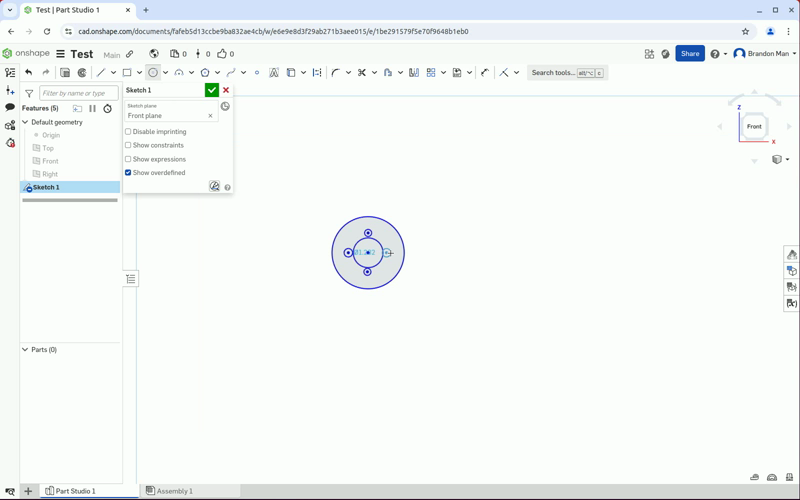
scroll(6)
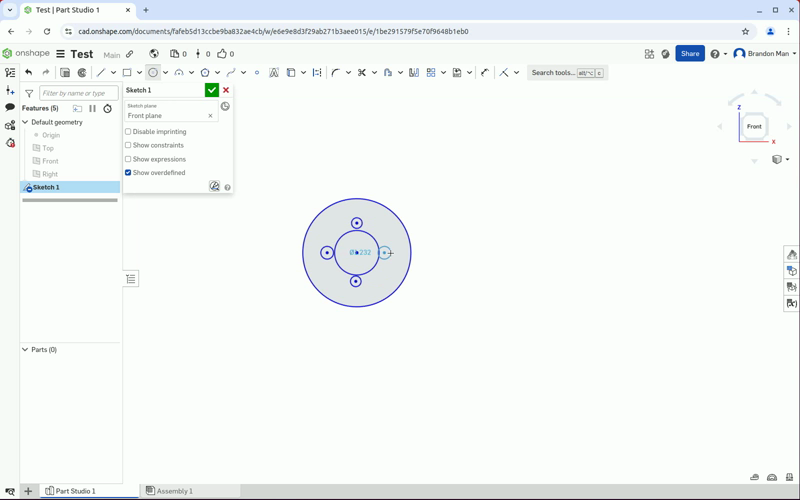
scroll(6)
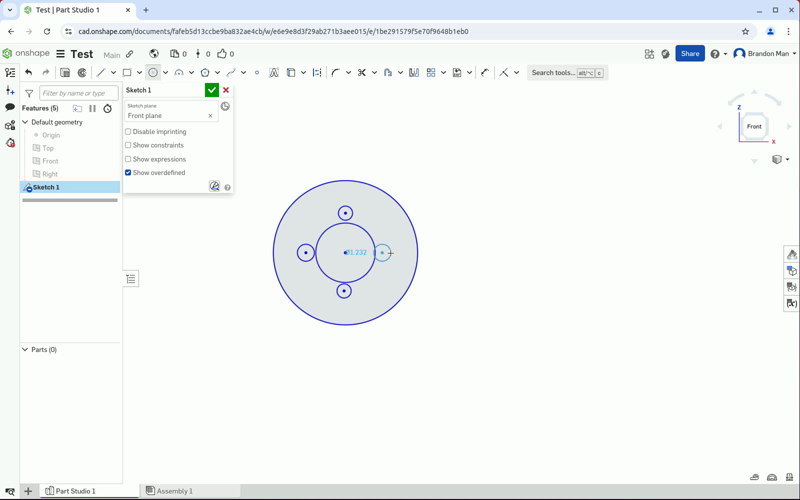
scroll(6)
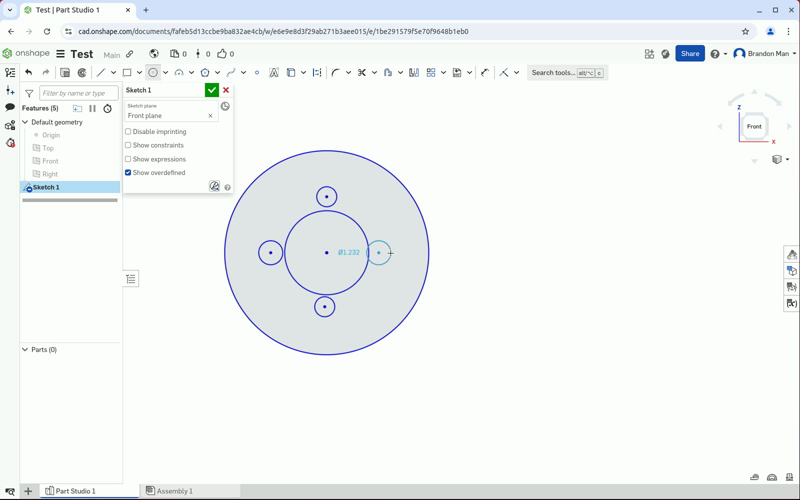
scroll(6)
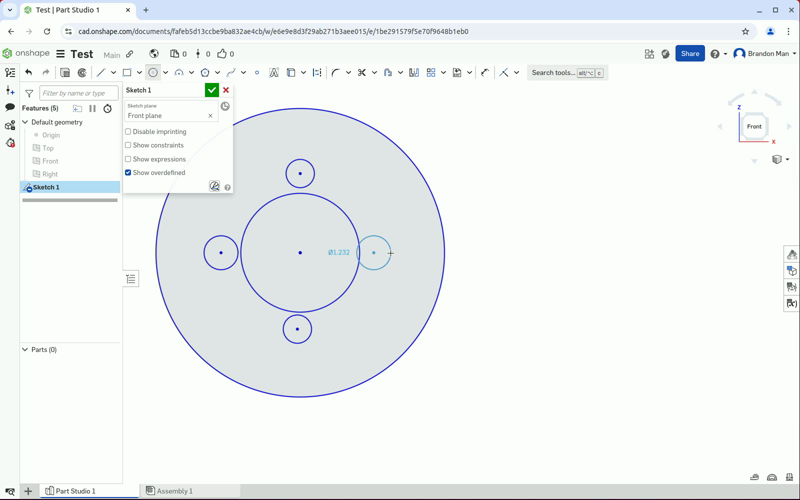
scroll(6)
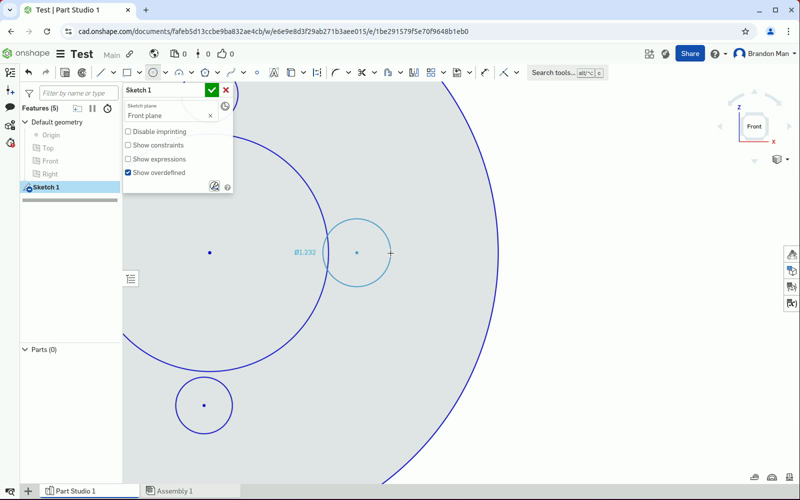
click(390, 252)
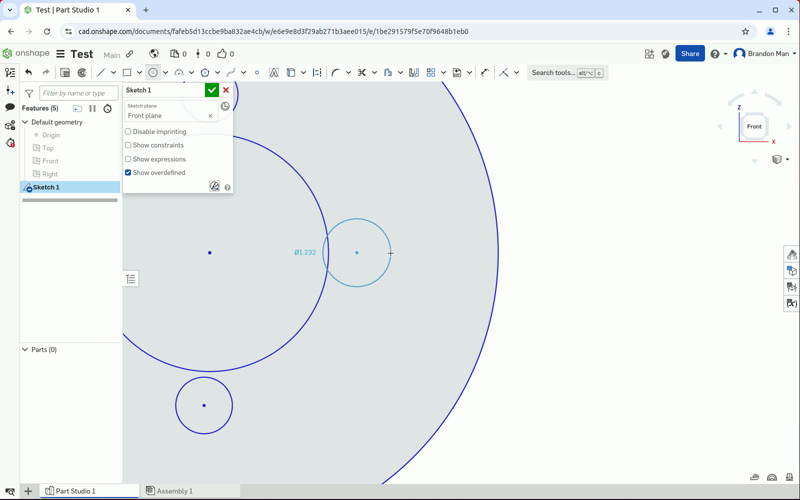
scroll(-6)
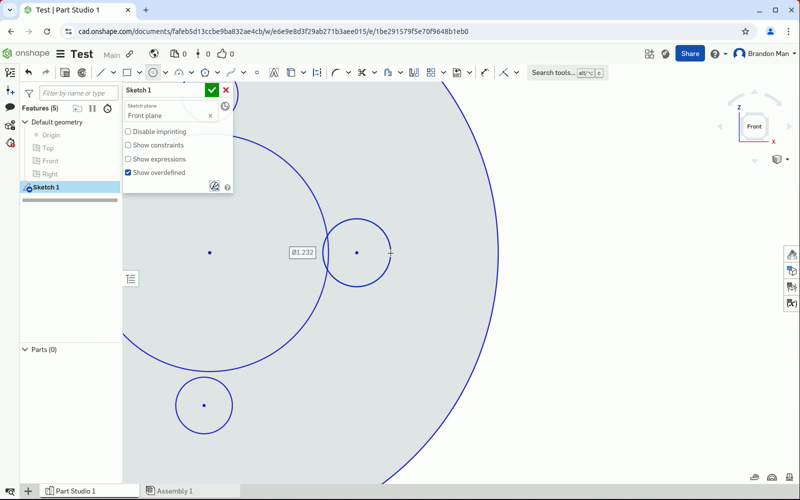
scroll(-6)
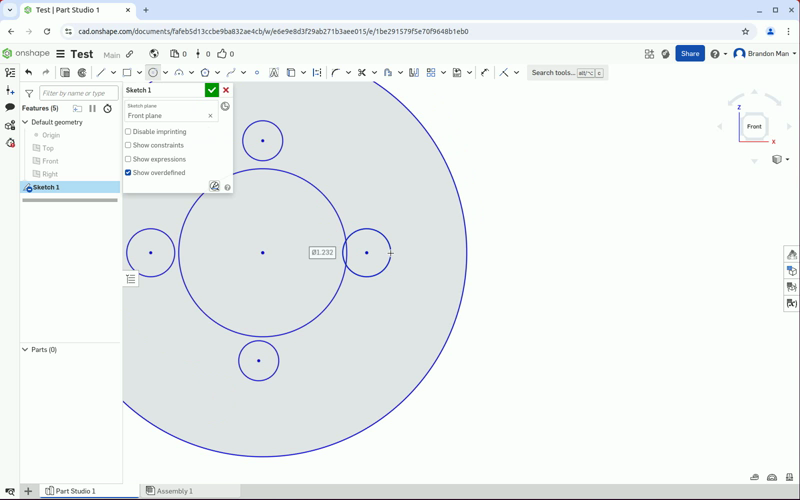
scroll(-6)
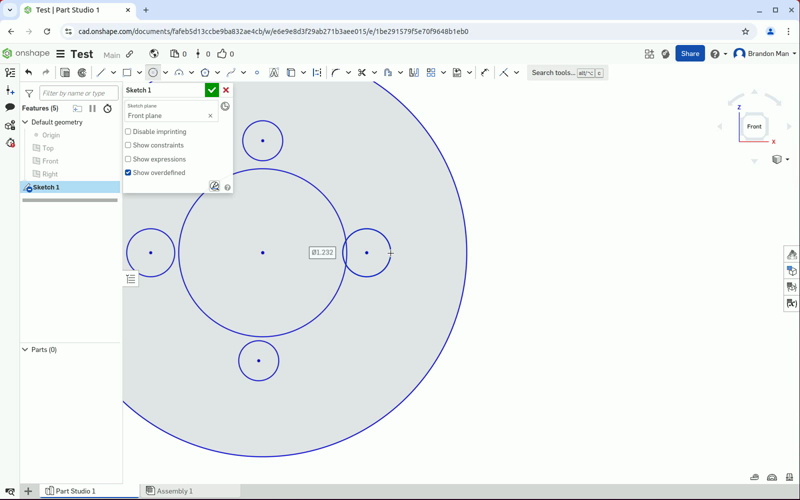
scroll(-6)
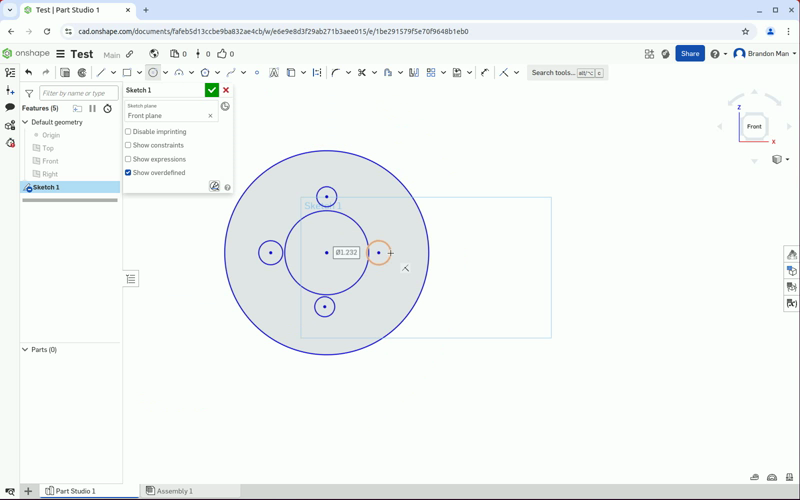
scroll(-6)
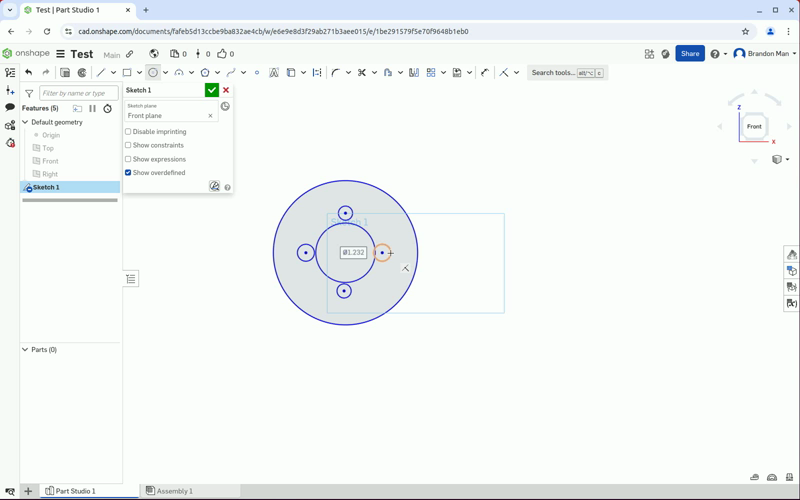
scroll(-6)
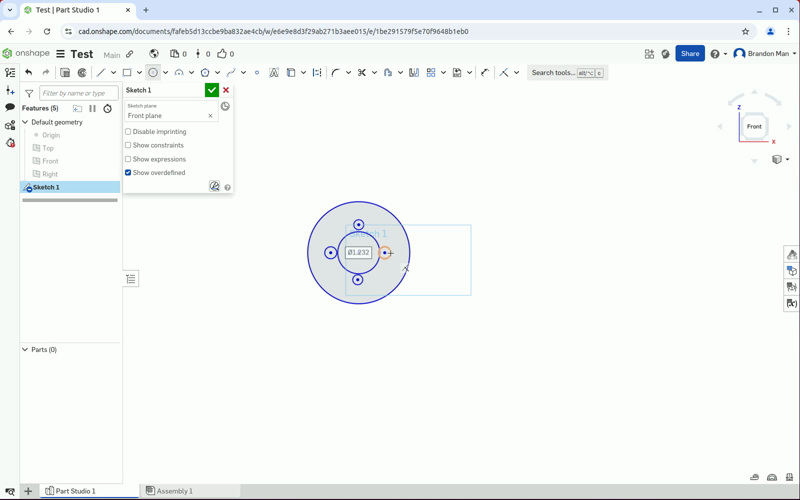
scroll(-6)
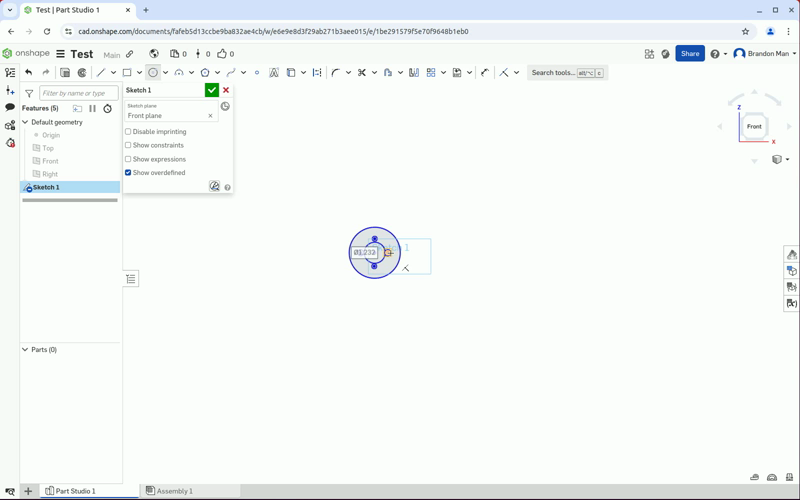
key(esc)
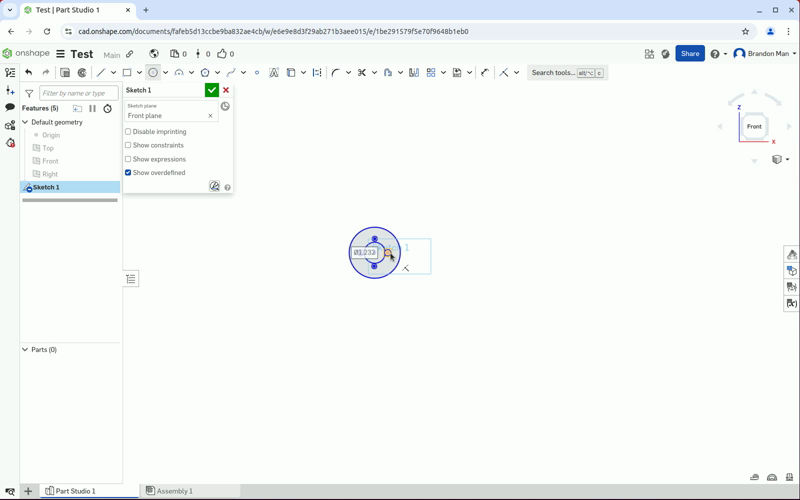
mouse_move(374, 277)
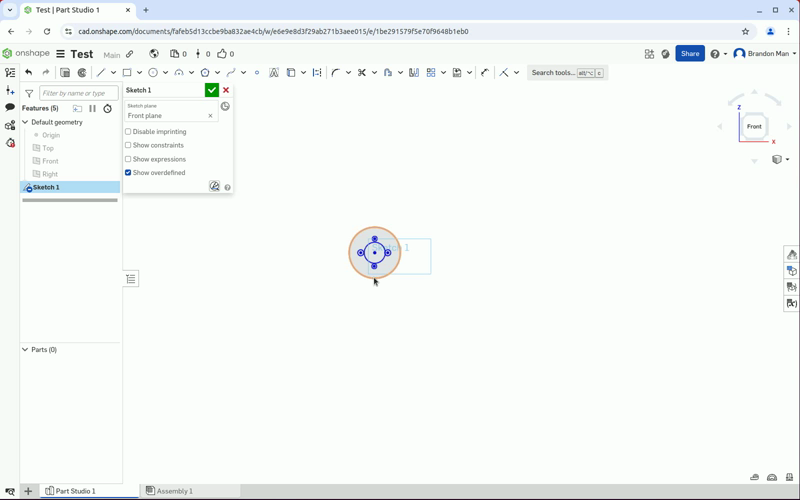
scroll(6)
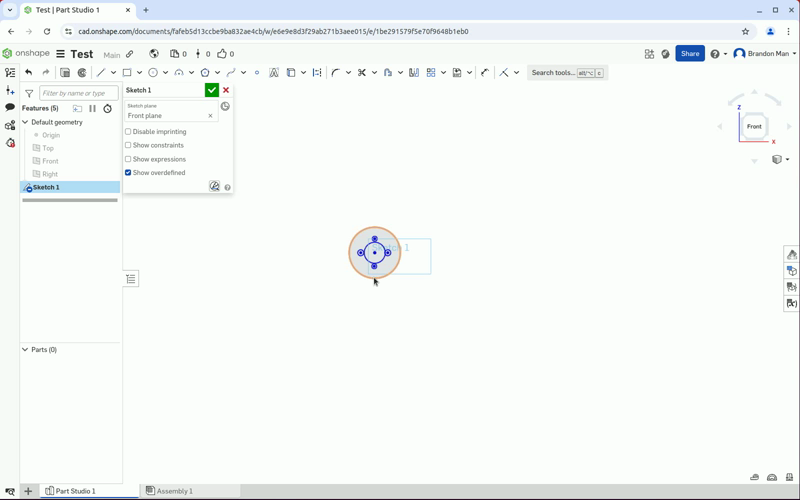
scroll(6)
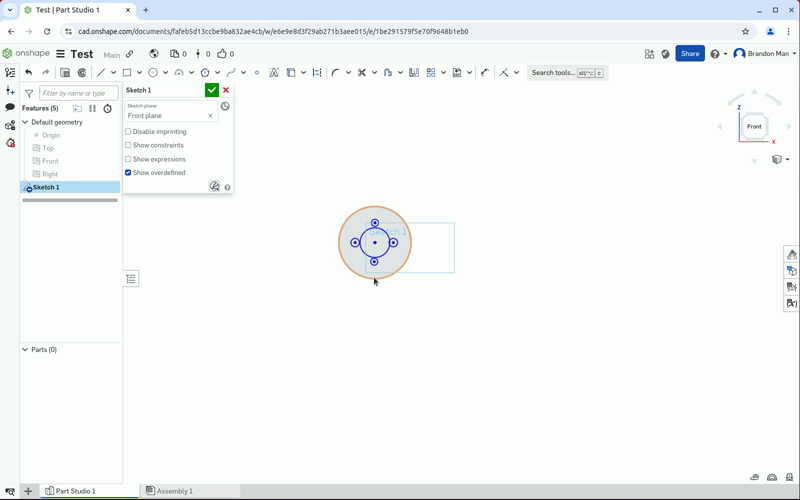
scroll(6)
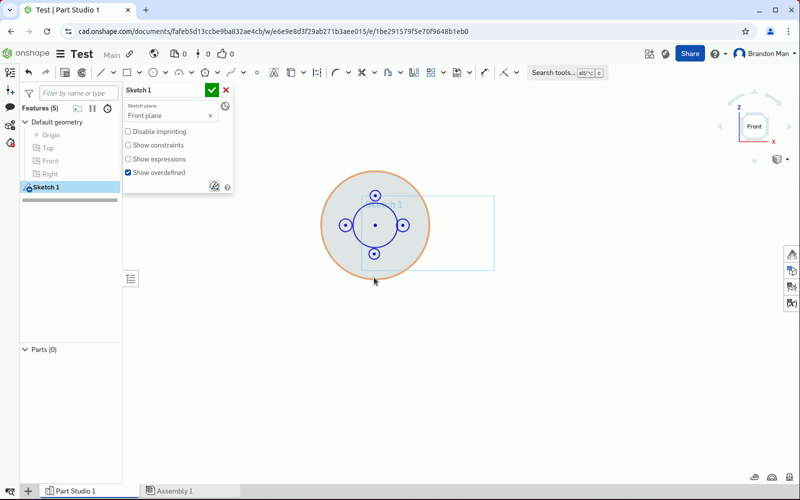
scroll(6)
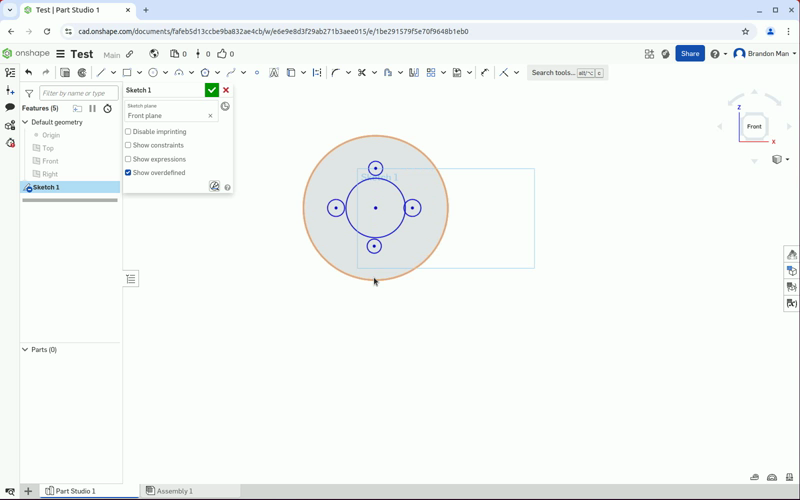
scroll(6)
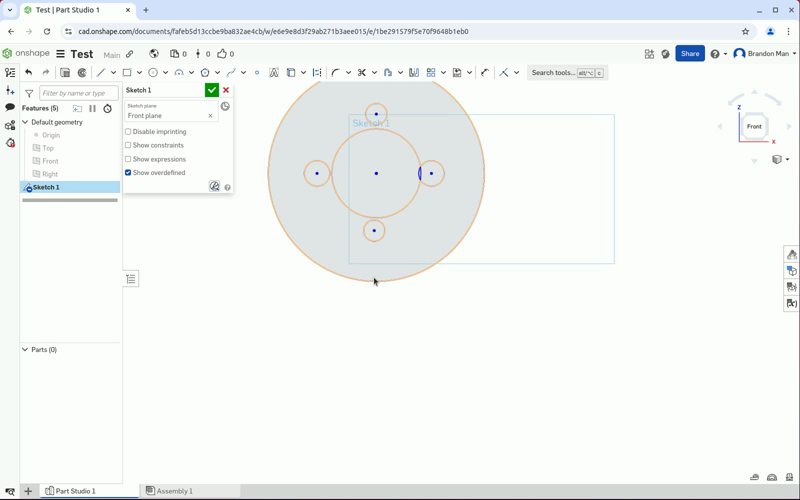
scroll(6)
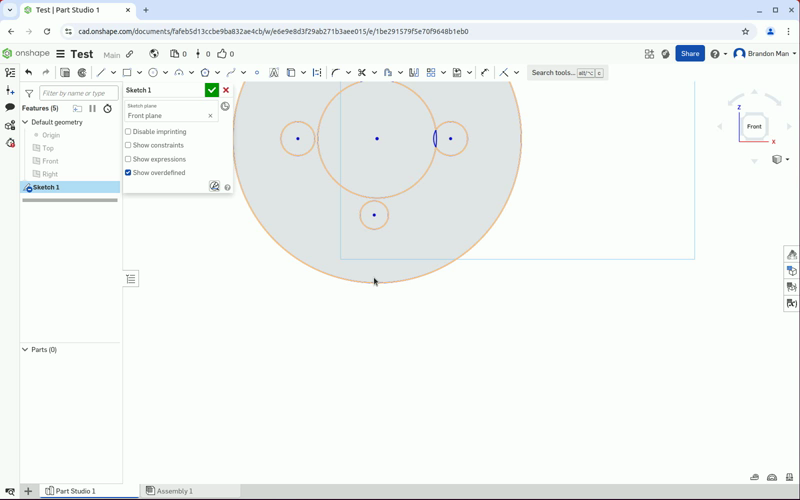
scroll(6)
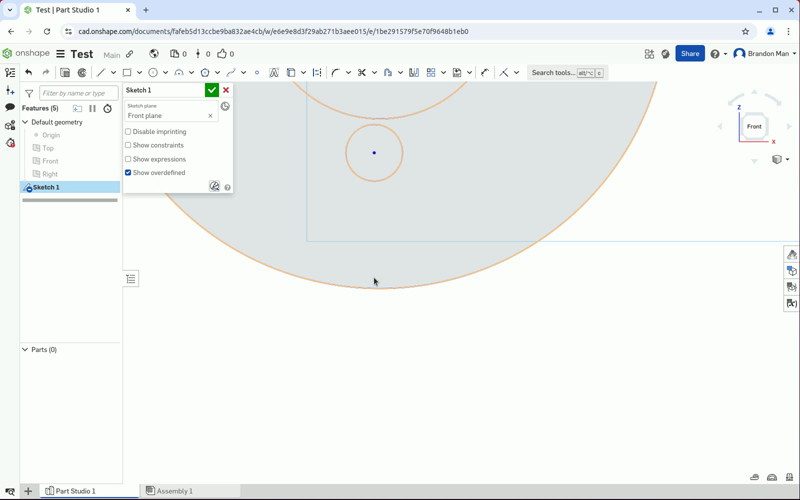
click(374, 277)
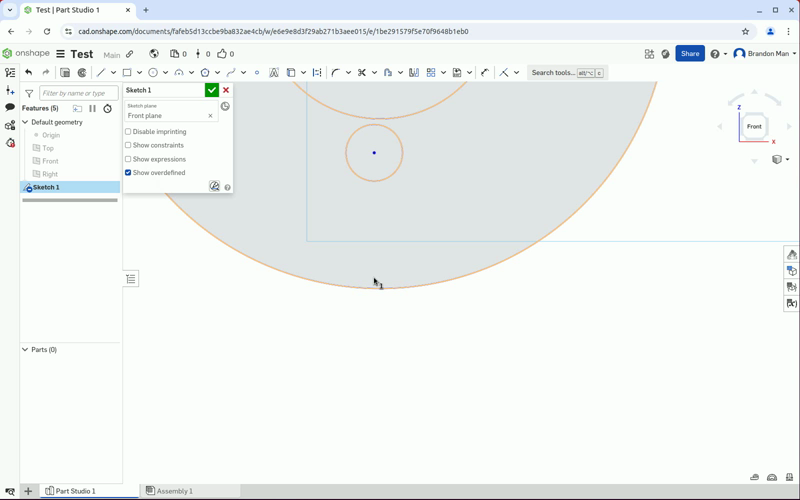
scroll(-6)
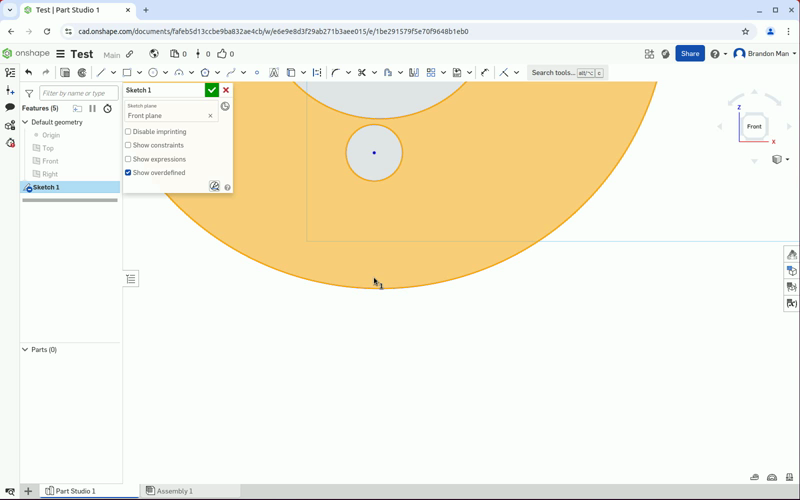
scroll(-6)
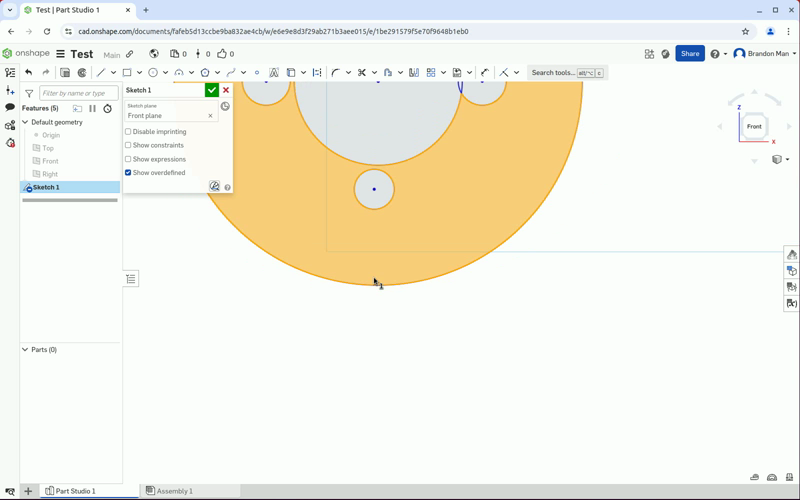
scroll(-6)
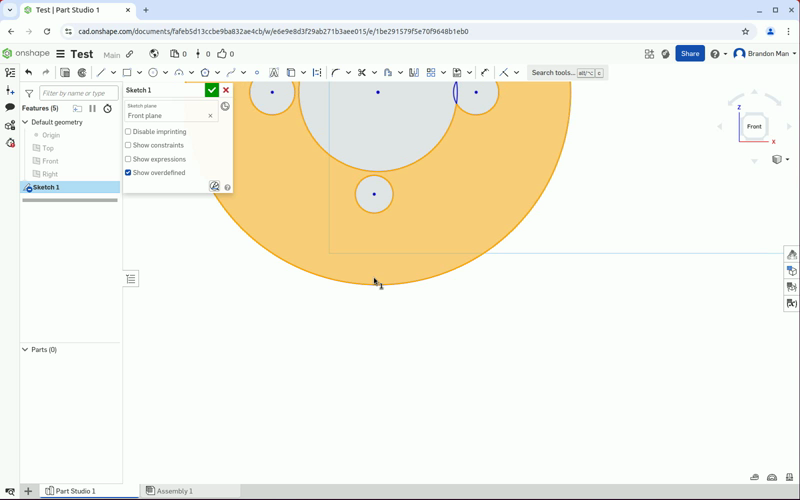
scroll(-6)
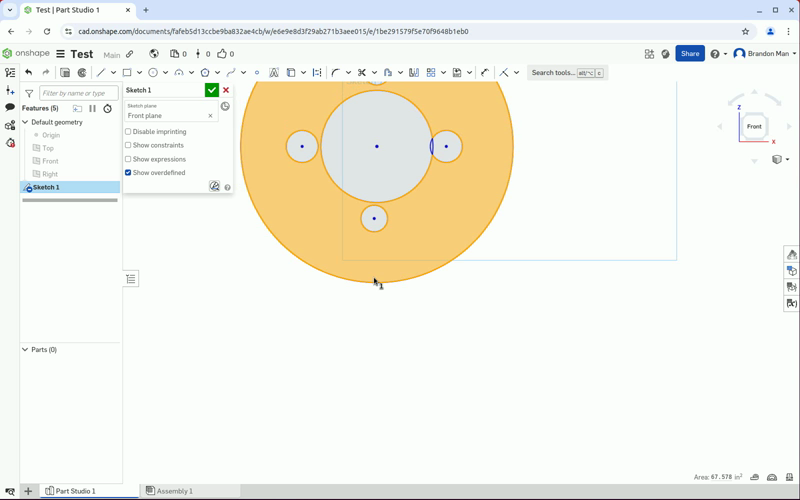
scroll(-6)
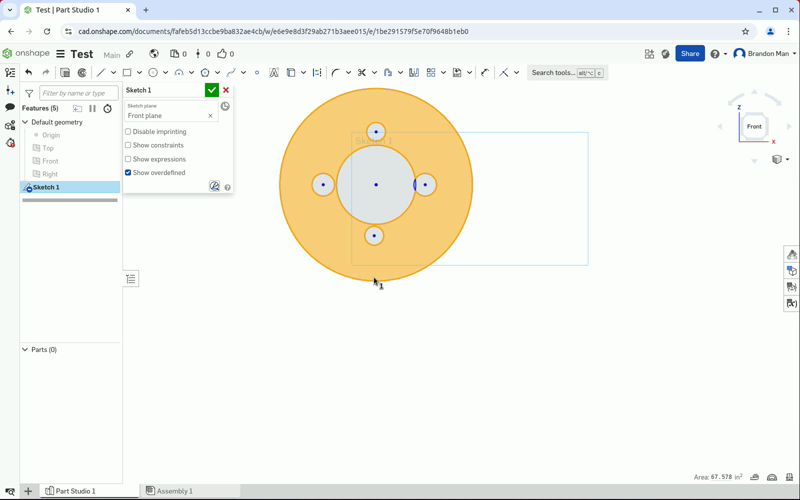
scroll(-6)
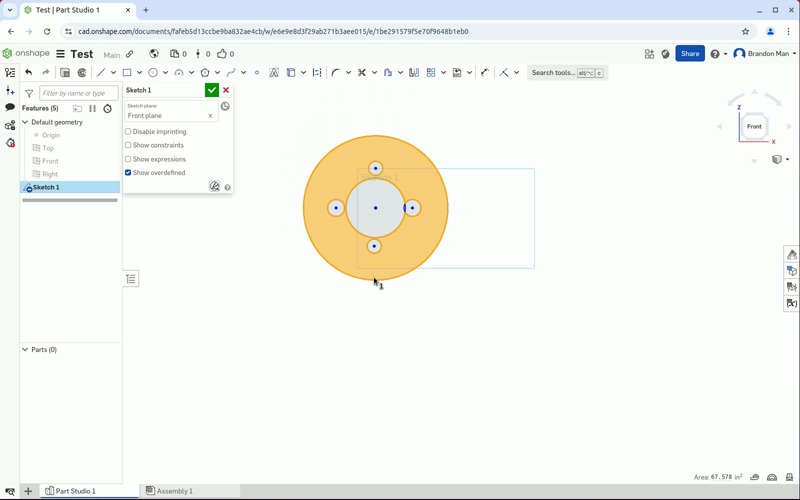
scroll(-6)
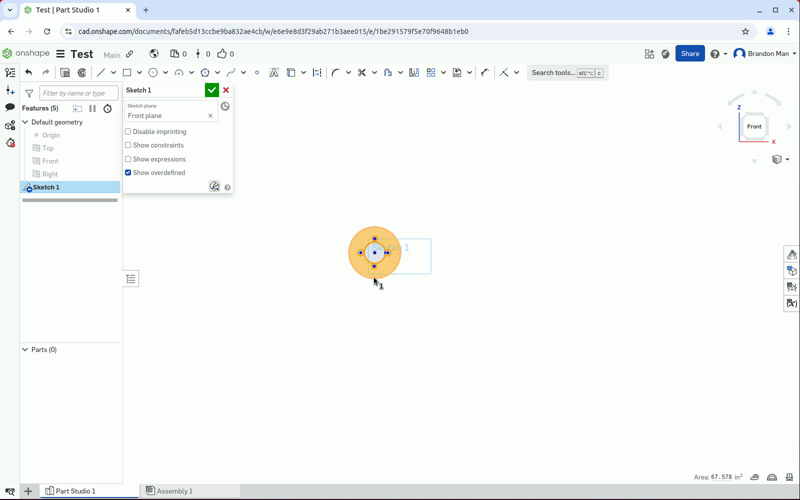
mouse_move(73, 352)
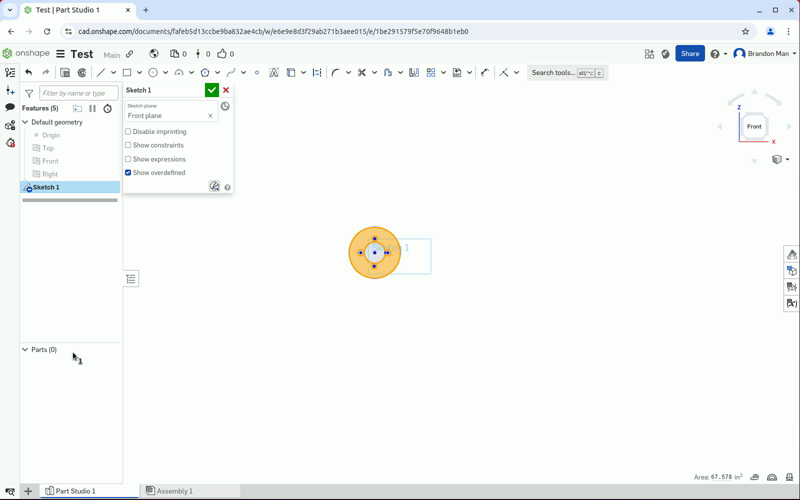
key(shift+y)
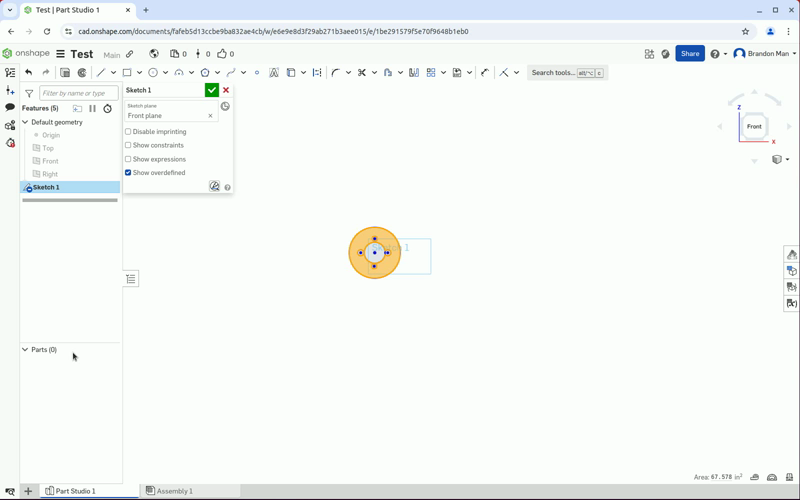
key(shift+e)
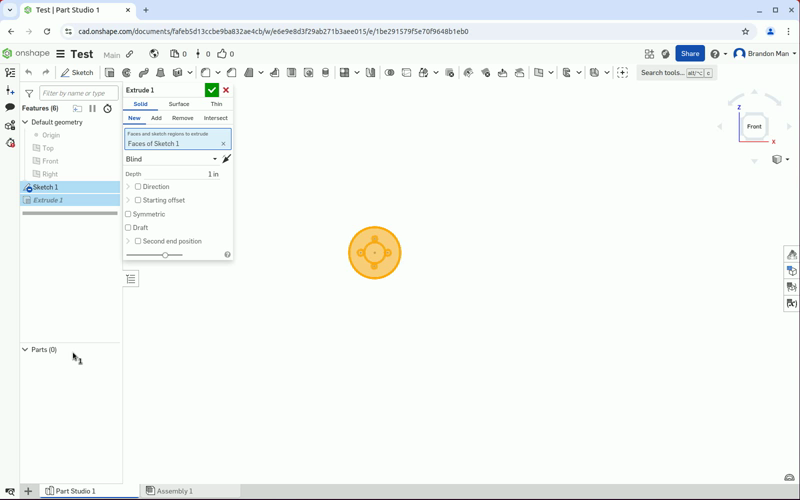
mouse_move(143, 106)
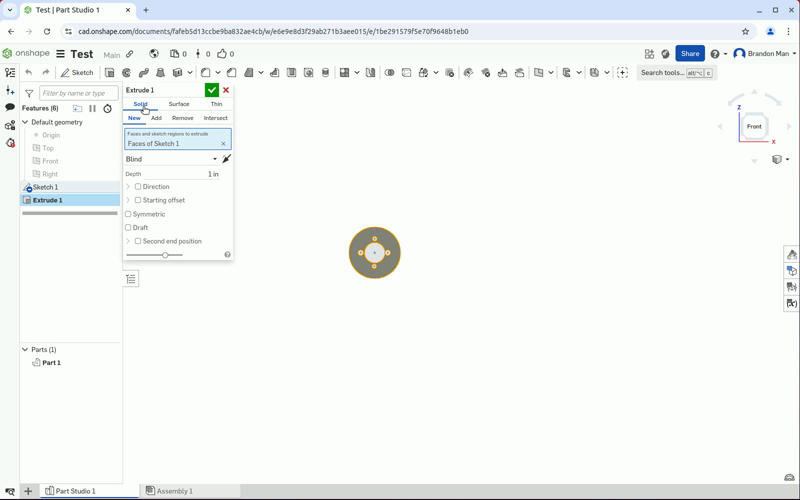
click(143, 106)
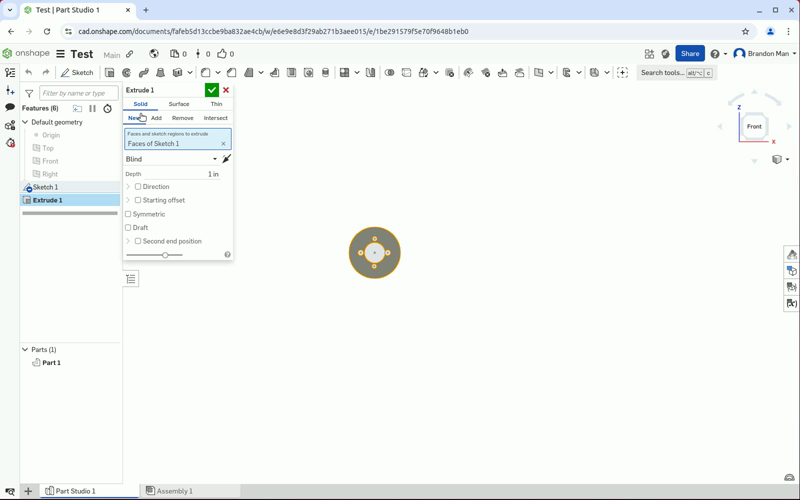
mouse_move(137, 120)
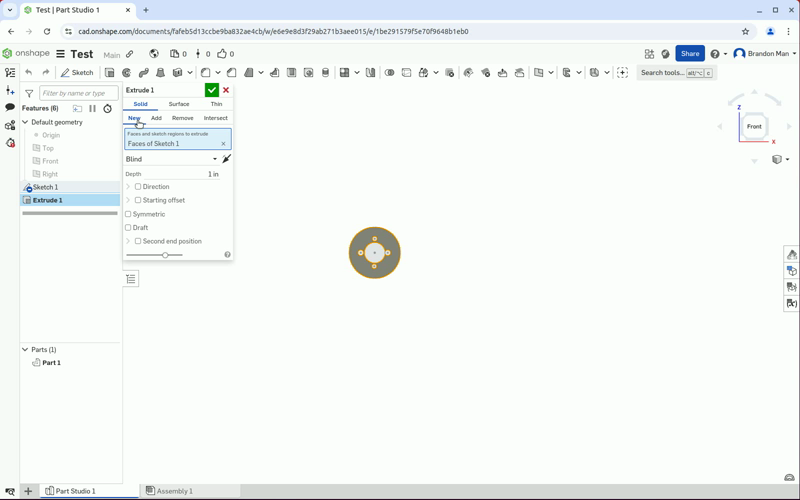
click(137, 120)
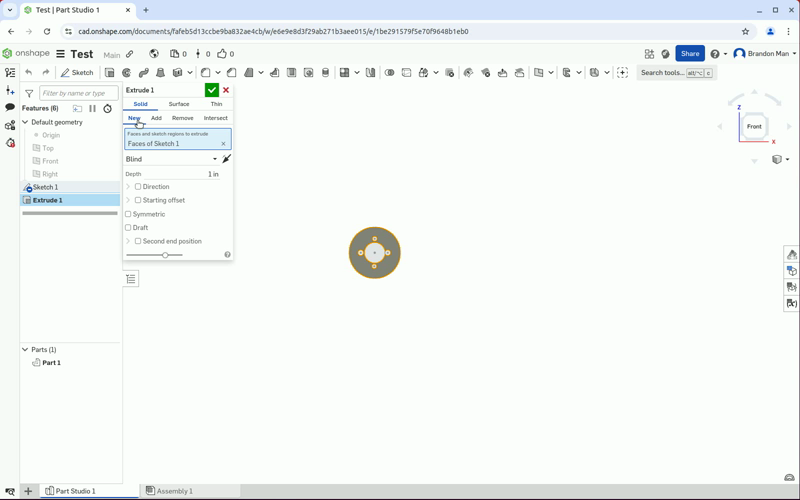
key(tab, 4)
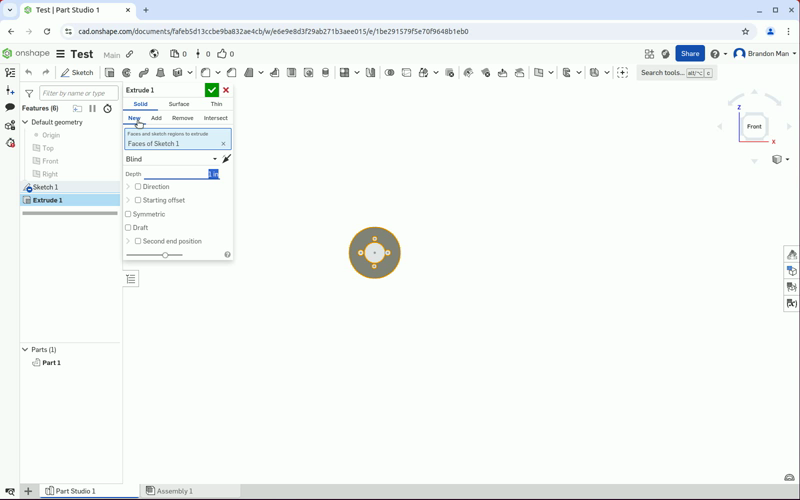
text(1.926)
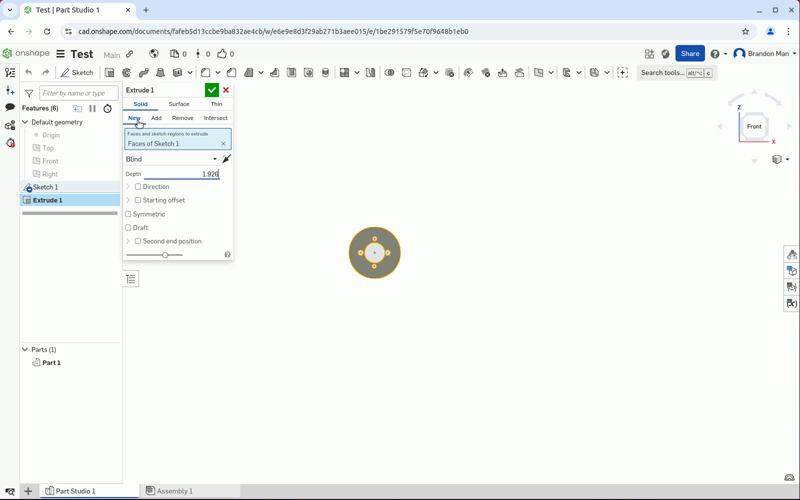
key(tab, 3)
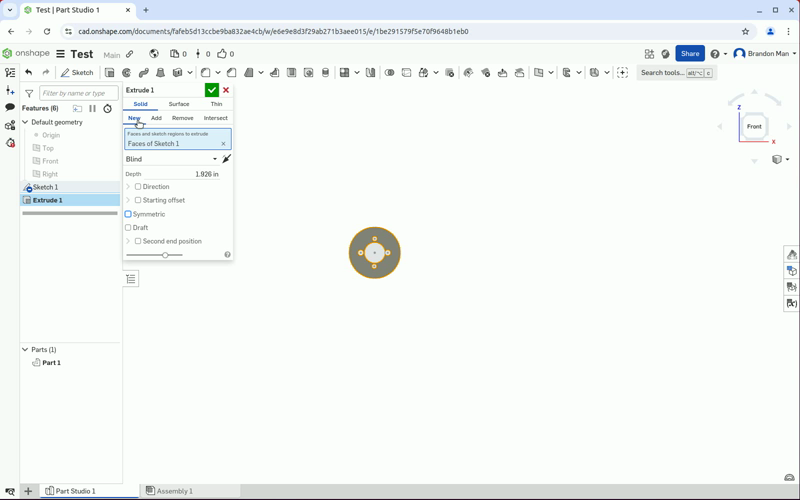
key(space)
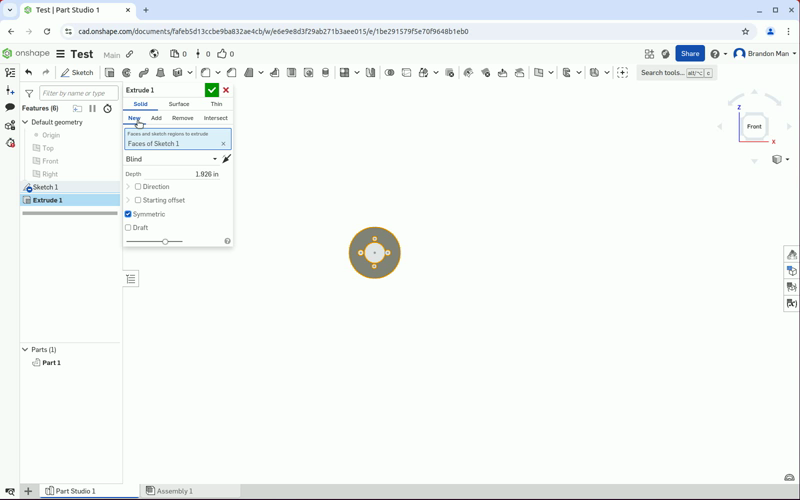
key(enter)
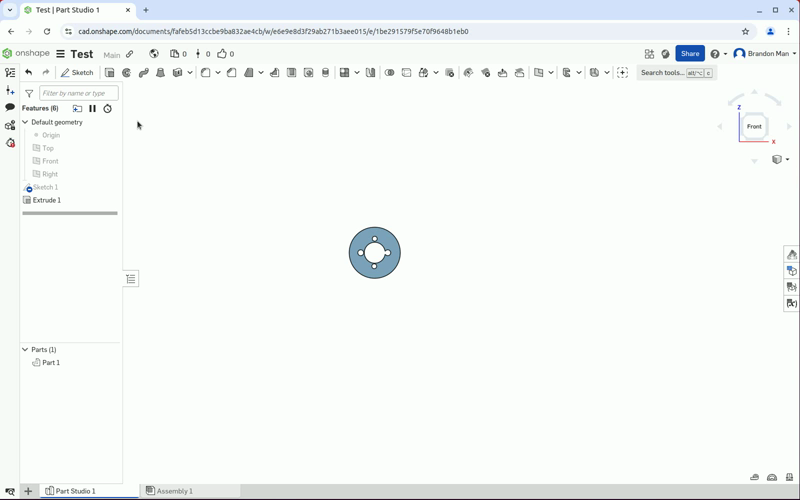
key(shift+h)
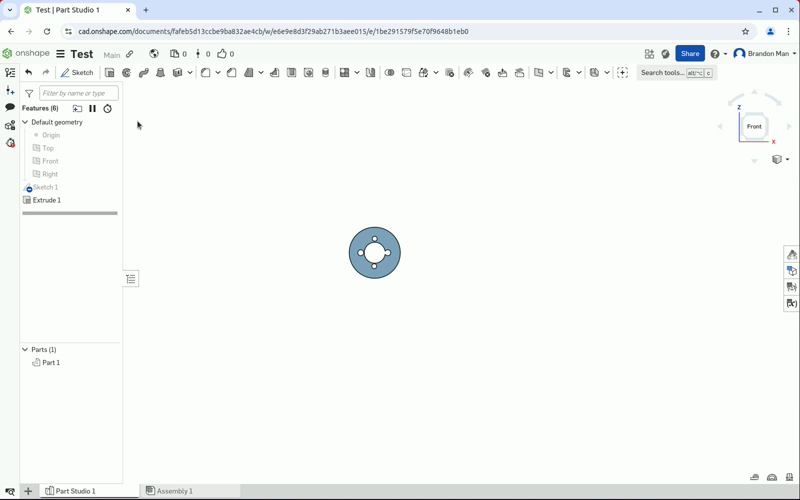
key(shift+h)
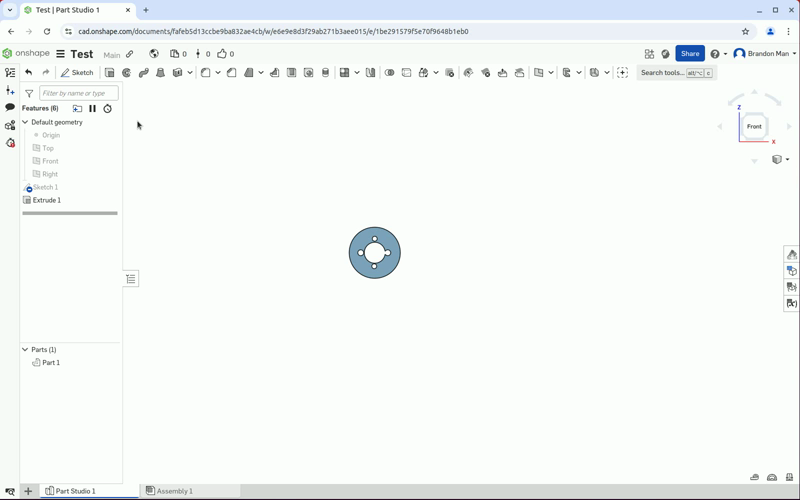
mouse_move(73, 189)
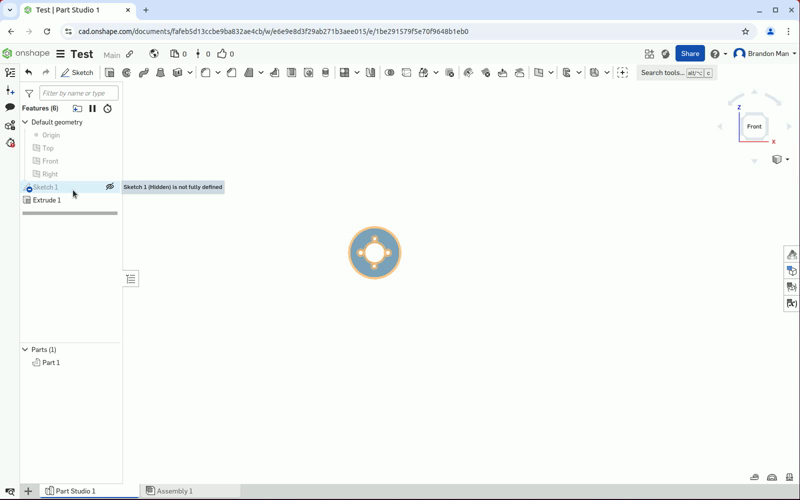
click(73, 189)
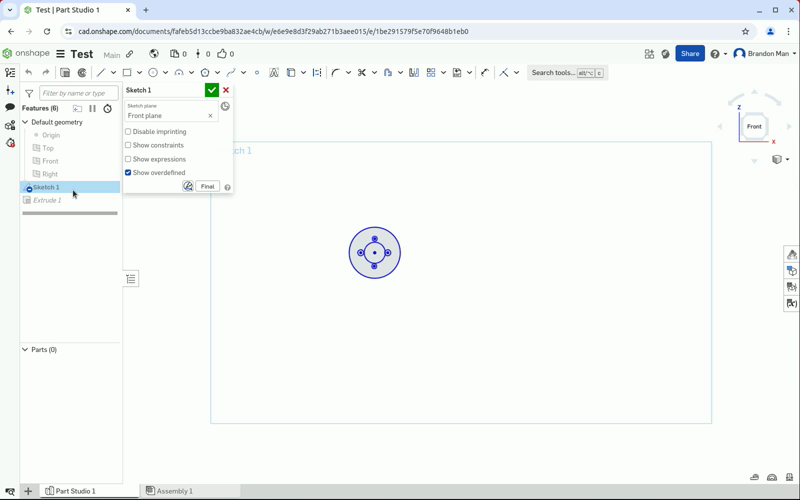
mouse_move(229, 92)
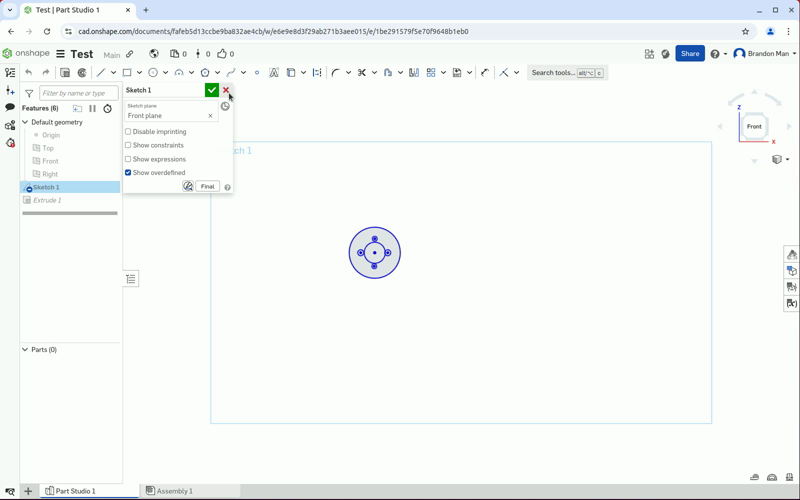
click(229, 92)
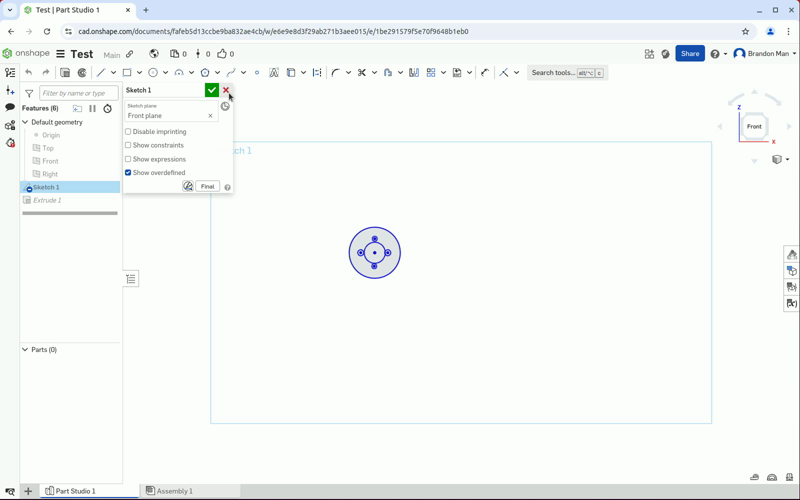
key(shift+s)
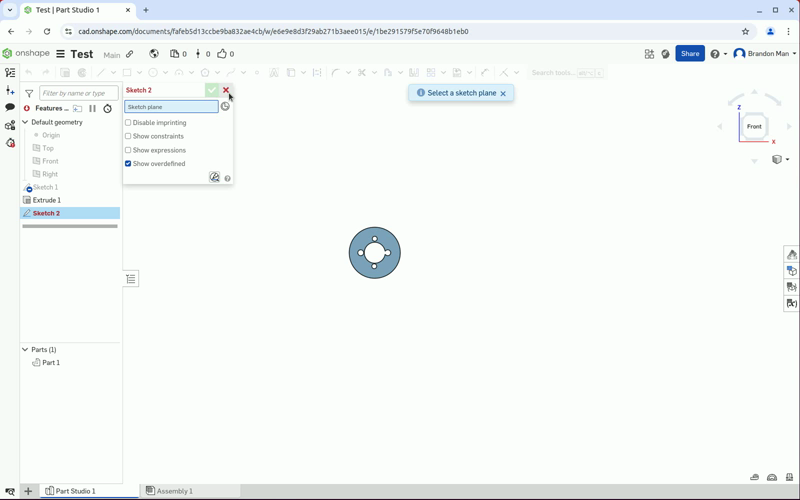
mouse_move(73, 163)
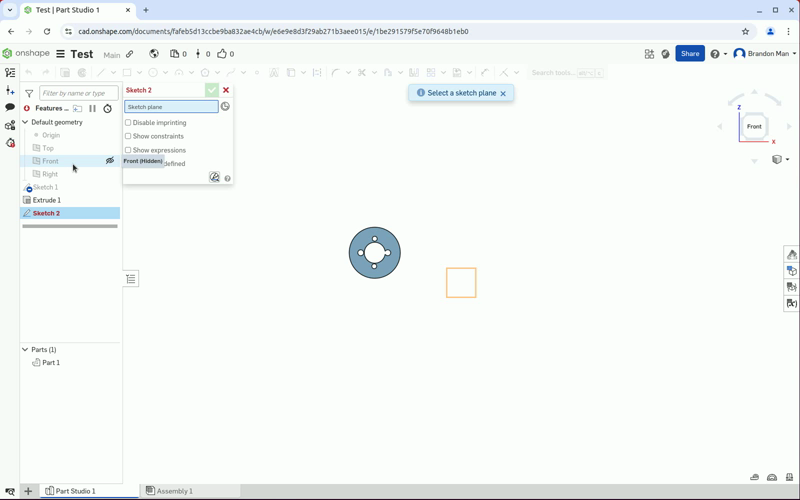
click(73, 163)
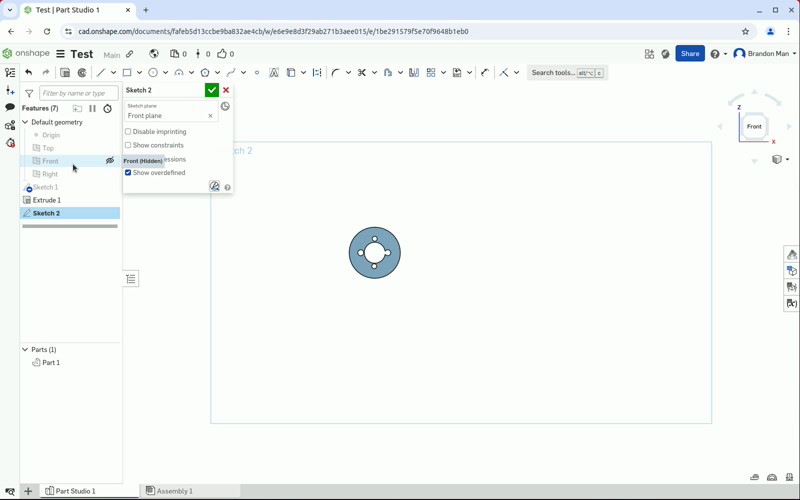
mouse_move(73, 352)
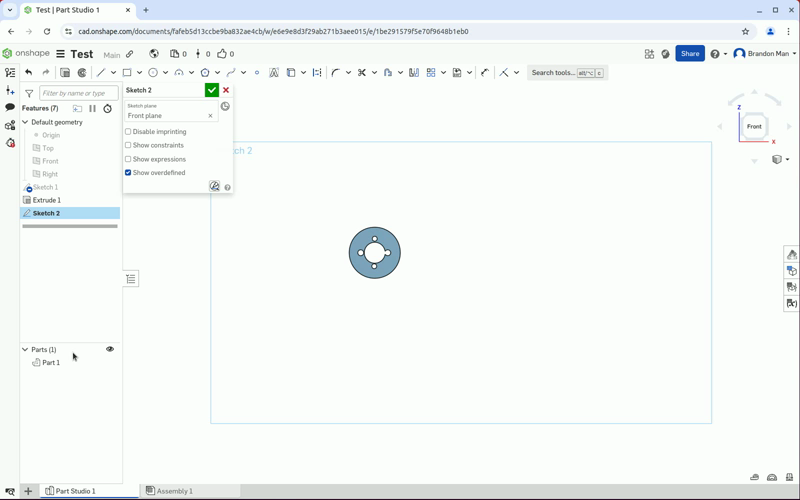
key(y)
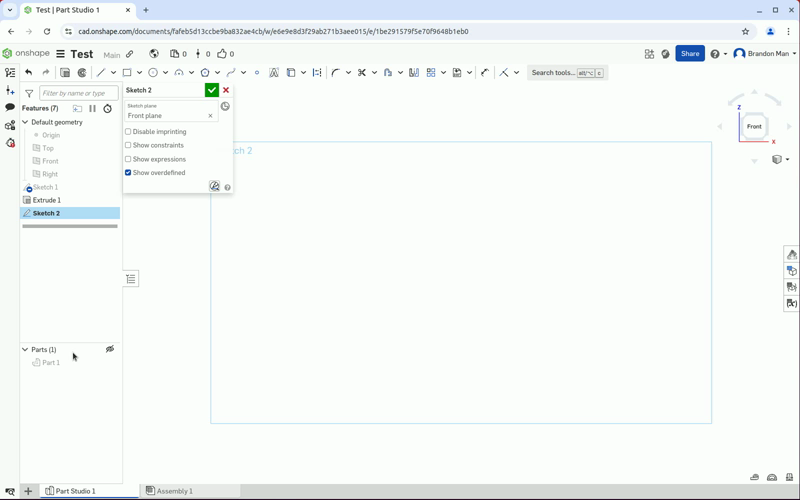
key(c)
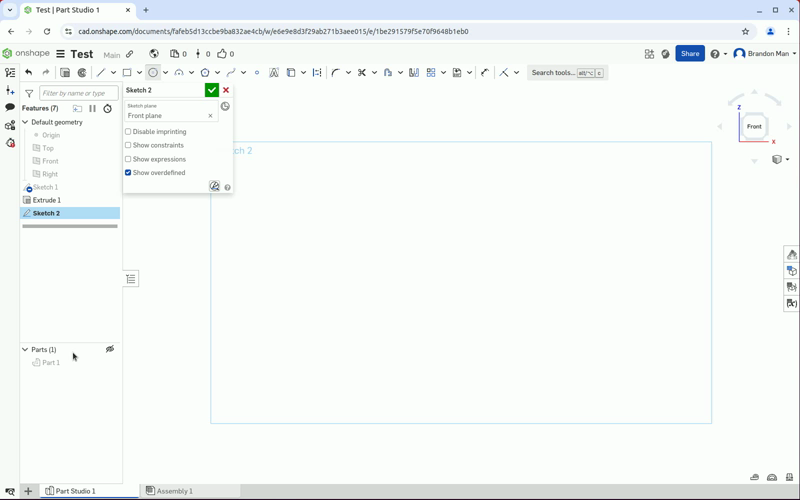
key_down(shift)
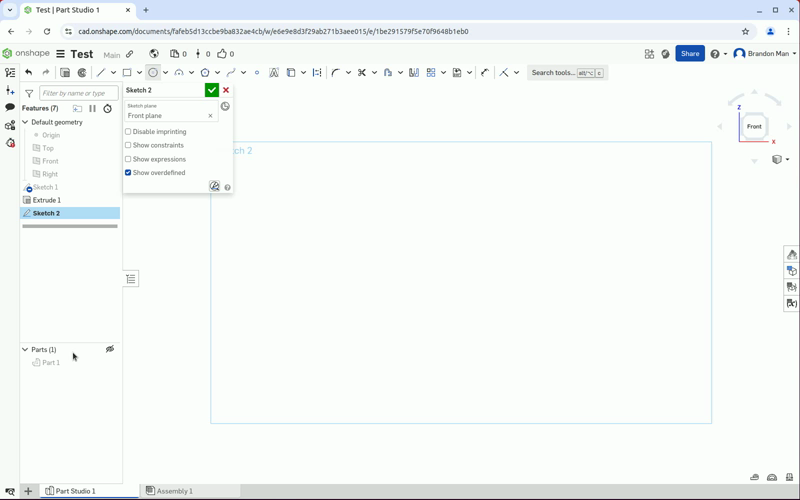
mouse_move(373, 252)
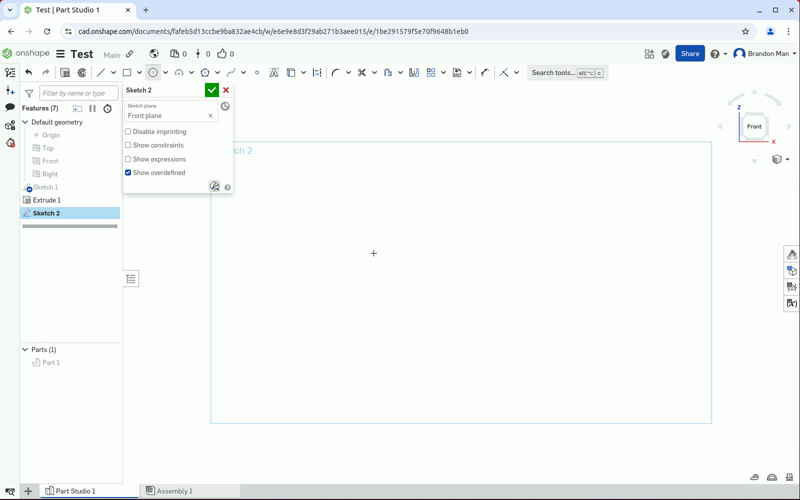
click(373, 252)
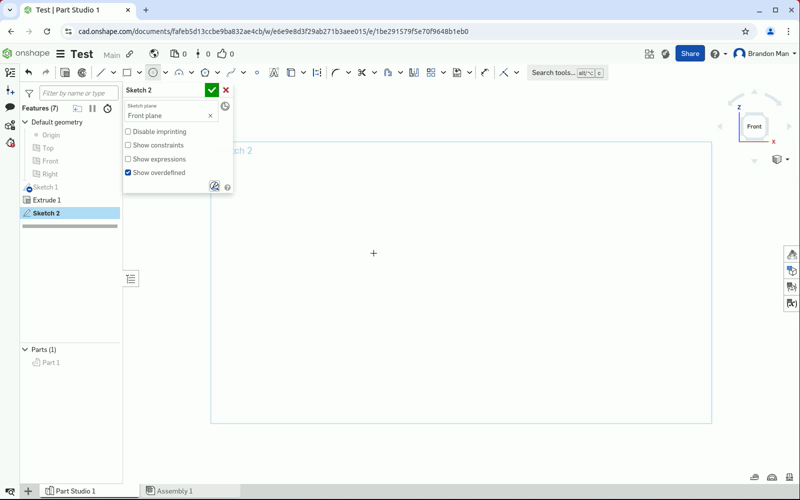
key_up(shift)
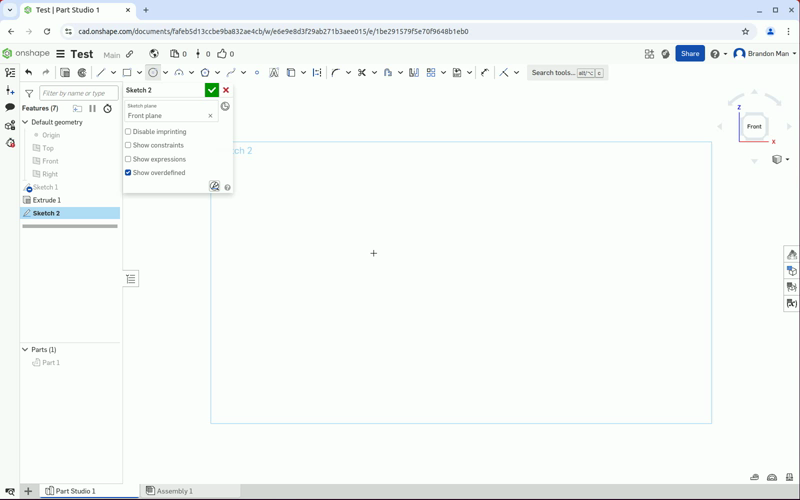
mouse_move(384, 252)
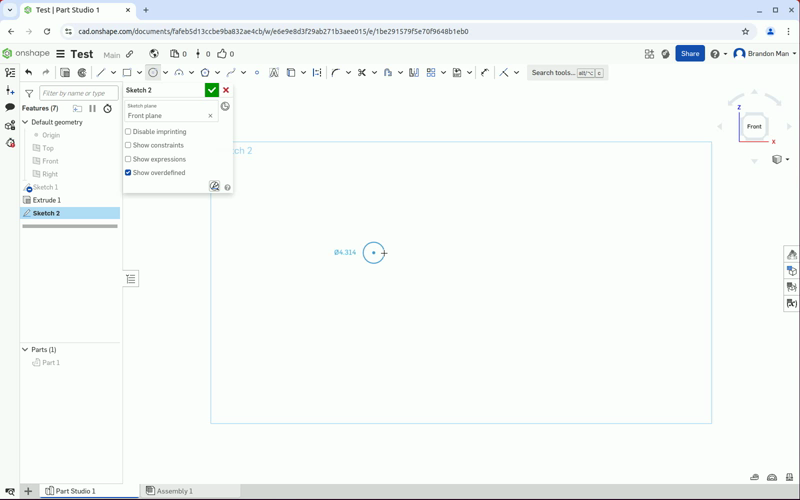
click(384, 252)
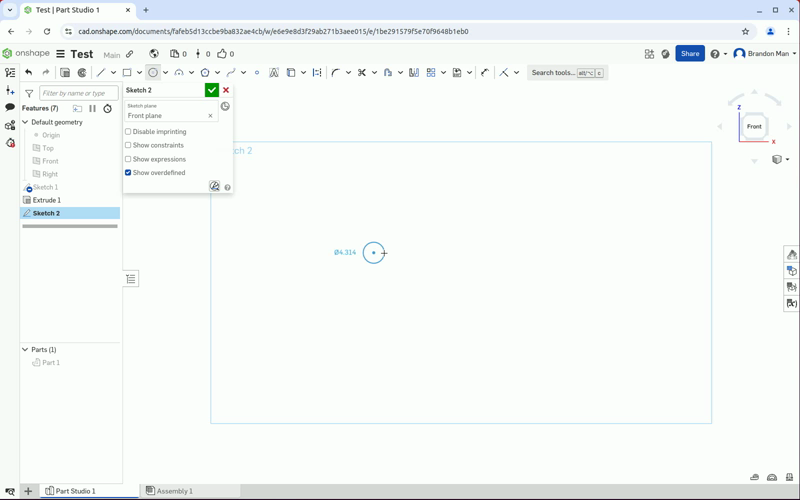
key(esc)
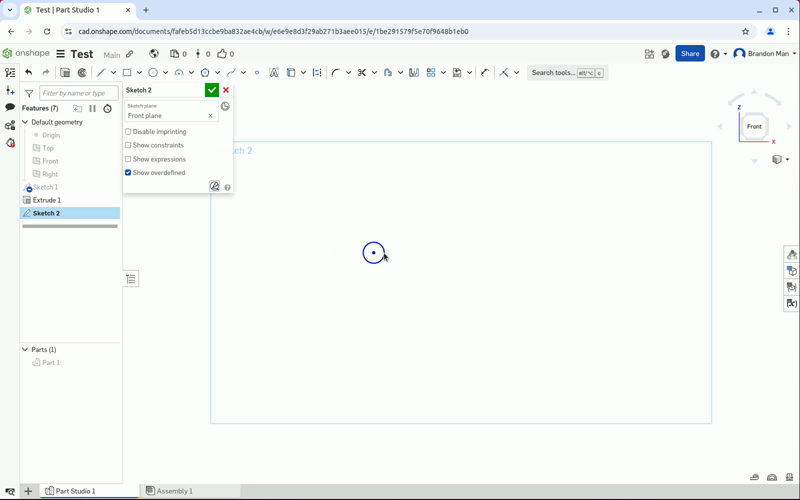
key(c)
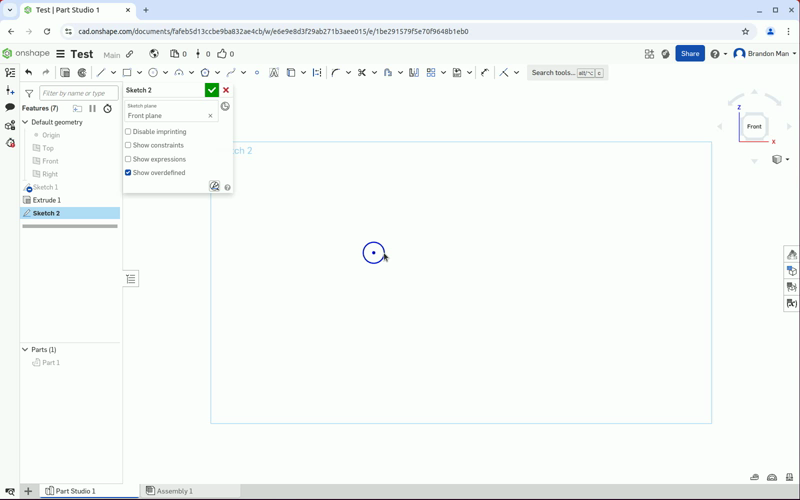
key_down(shift)
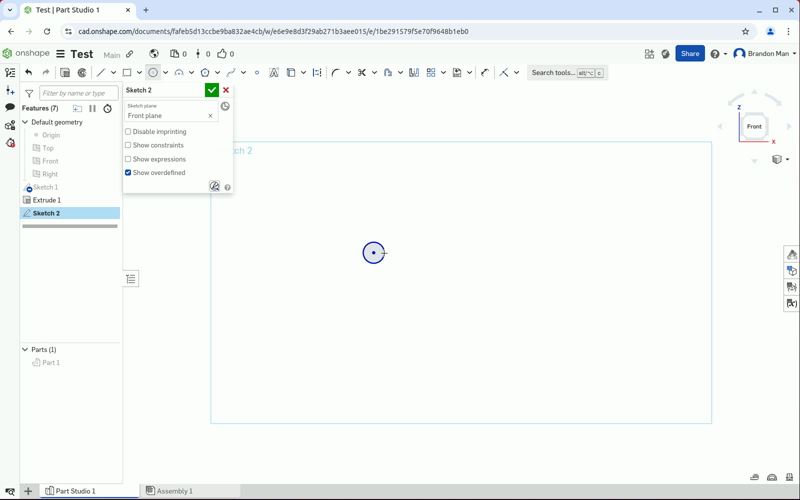
mouse_move(373, 252)
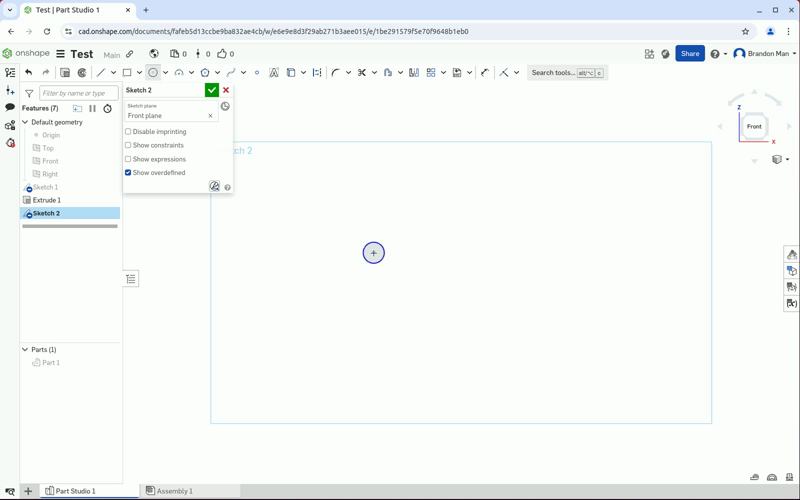
click(373, 252)
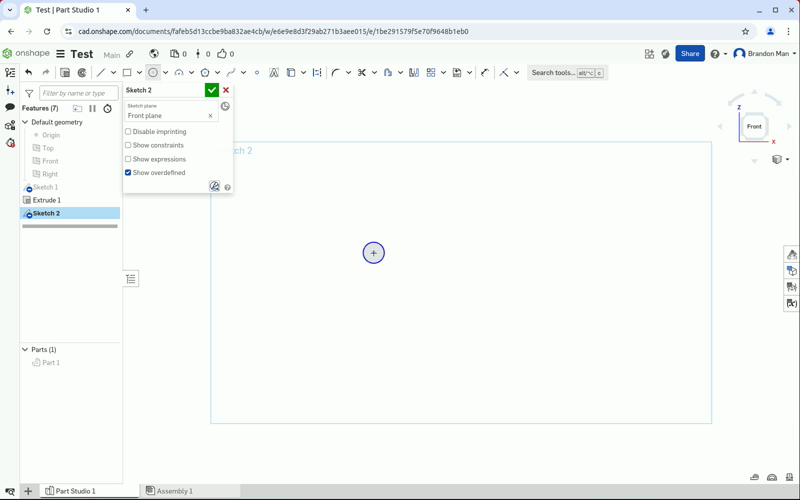
key_up(shift)
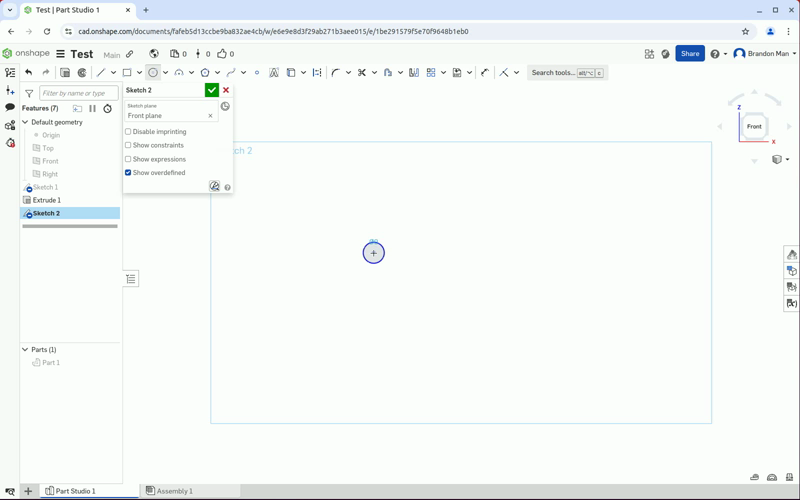
mouse_move(379, 252)
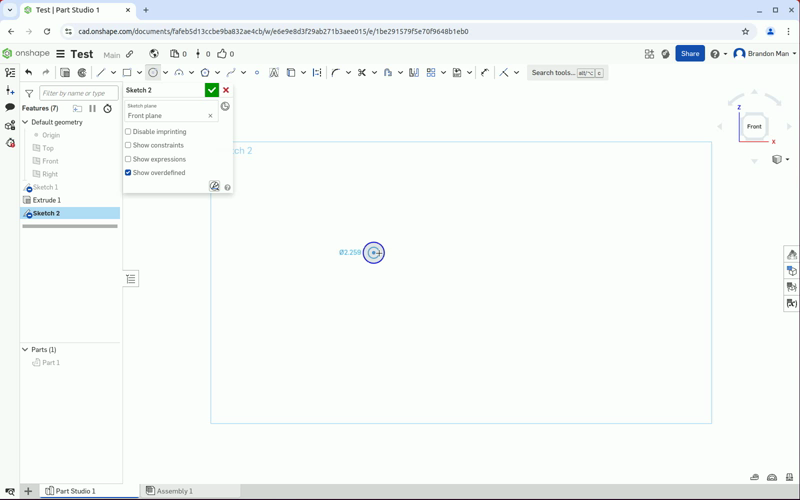
click(379, 252)
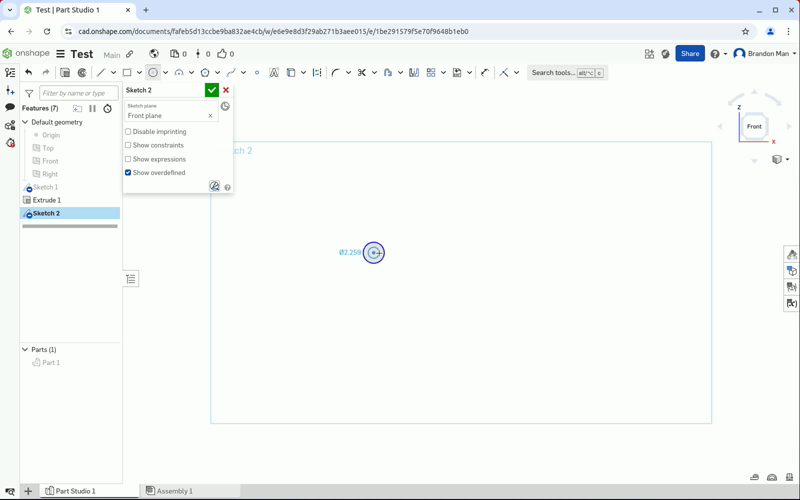
key(esc)
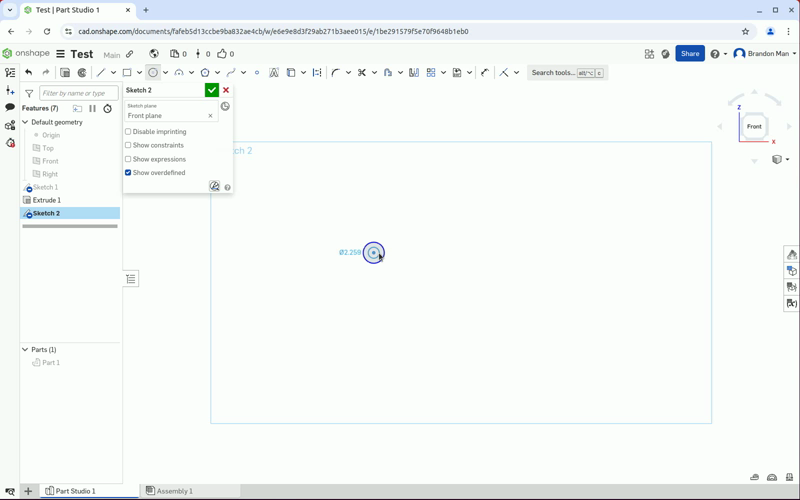
mouse_move(371, 259)
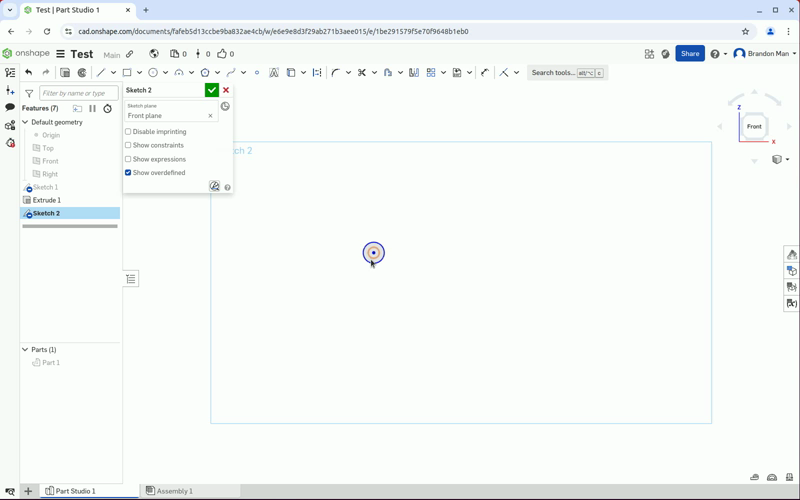
scroll(6)
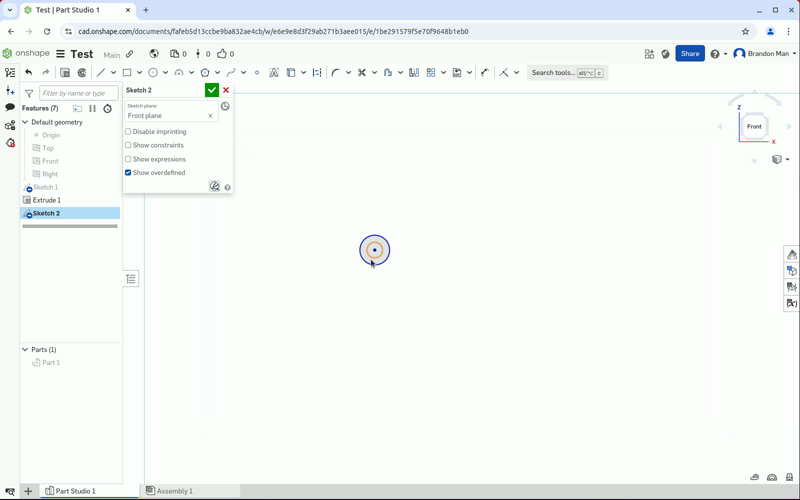
scroll(6)
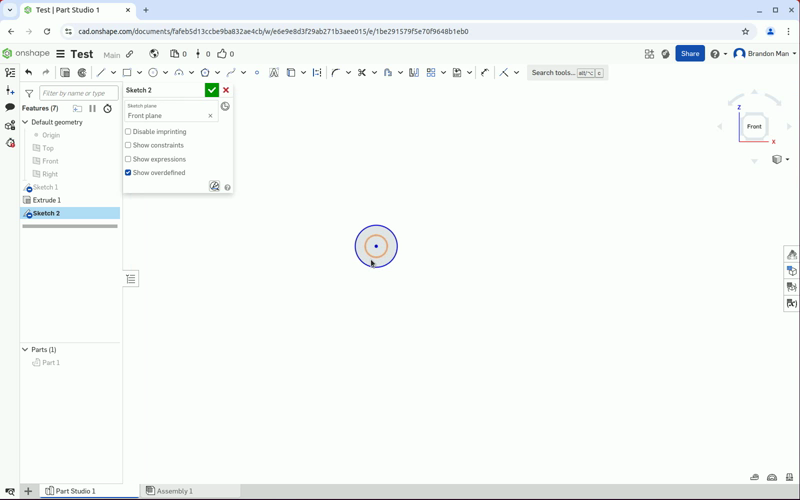
scroll(6)
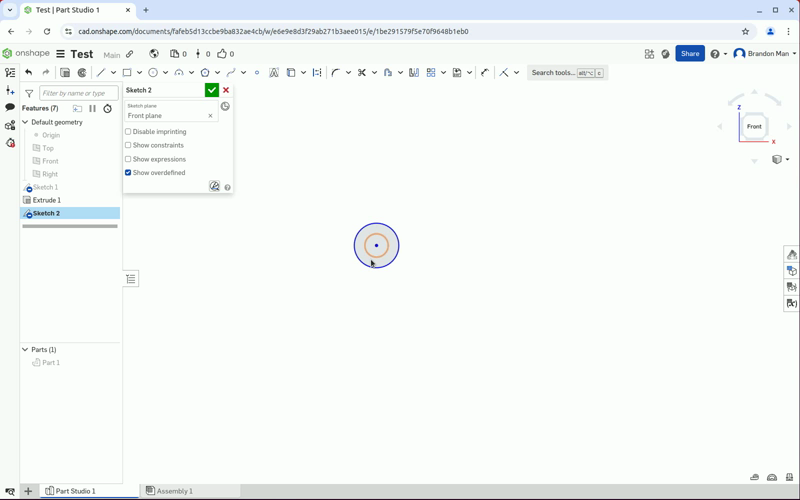
scroll(6)
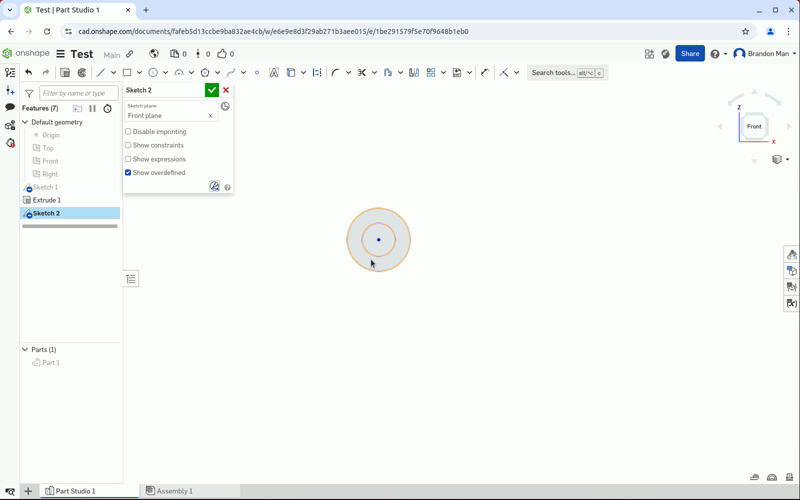
scroll(6)
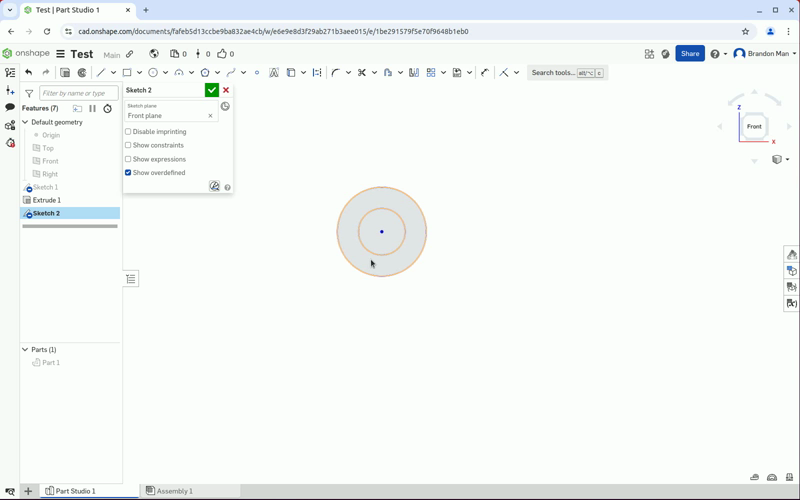
scroll(6)
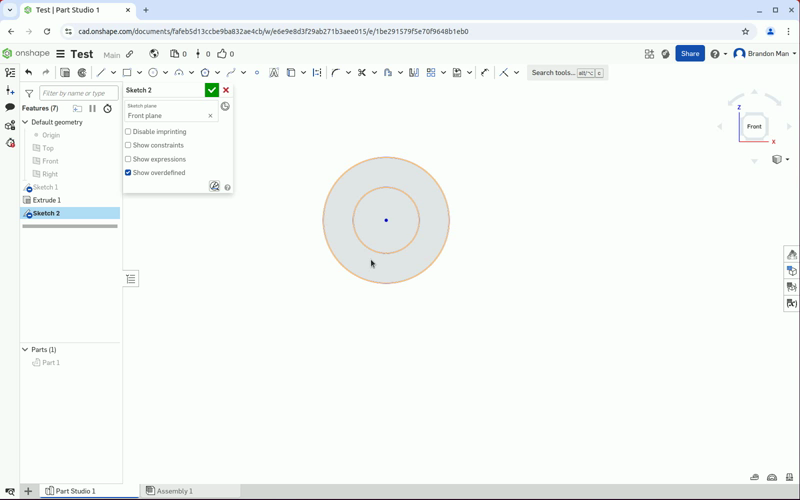
scroll(6)
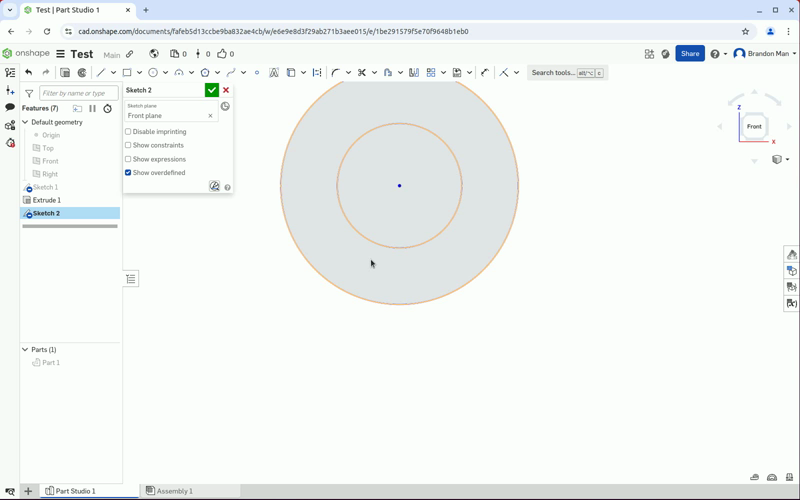
click(371, 259)
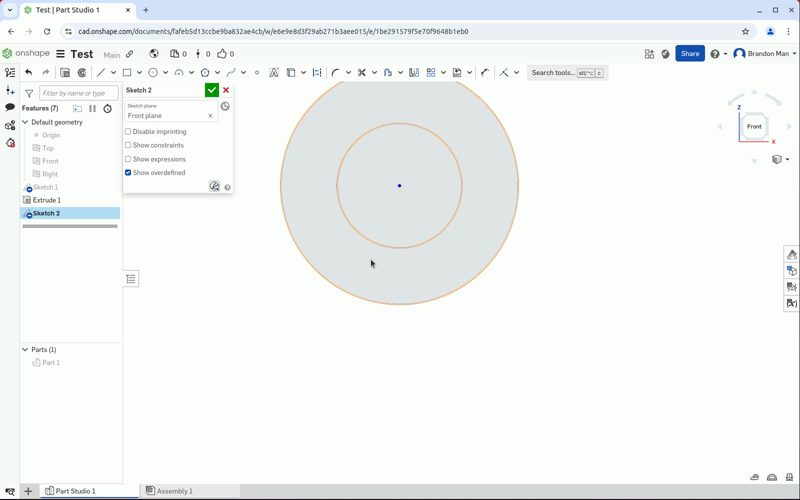
scroll(-6)
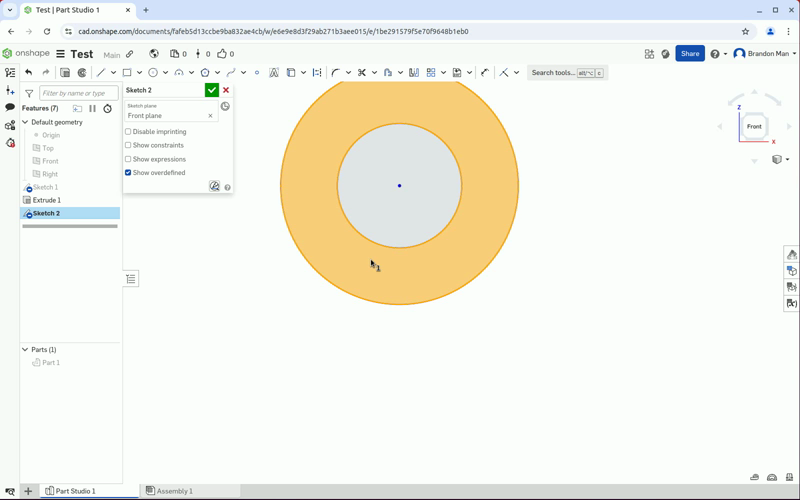
scroll(-6)
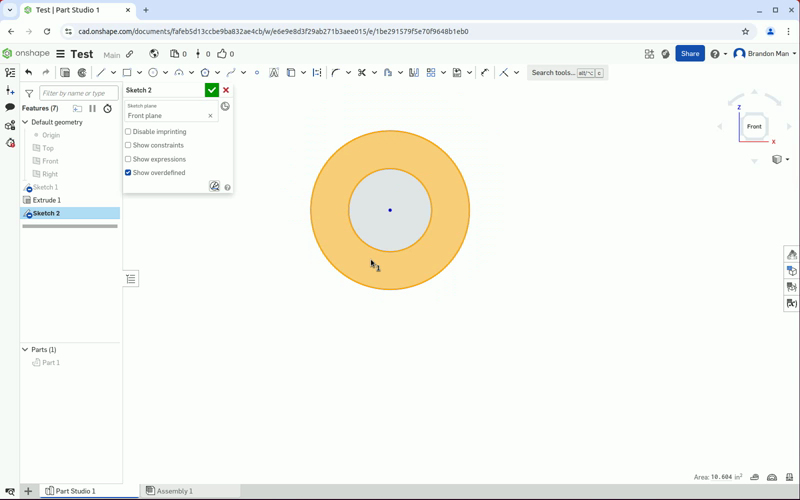
scroll(-6)
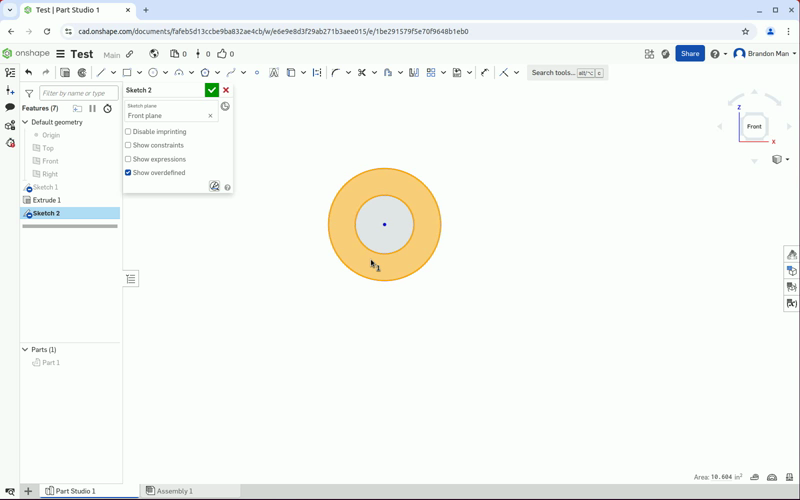
scroll(-6)
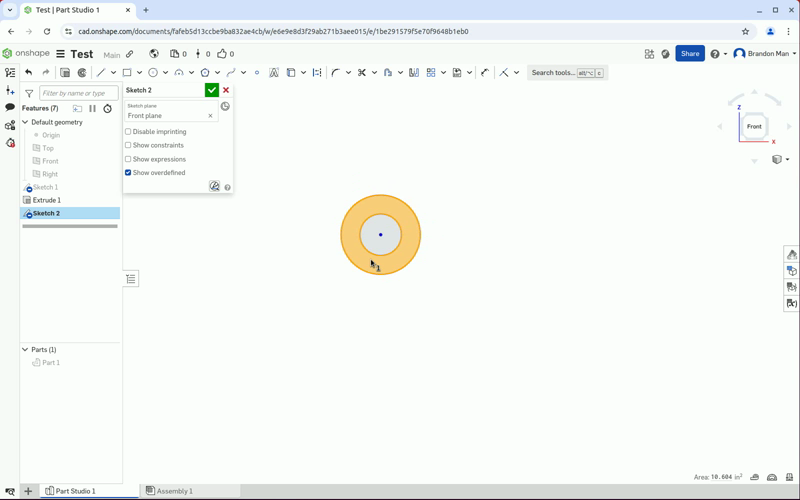
scroll(-6)
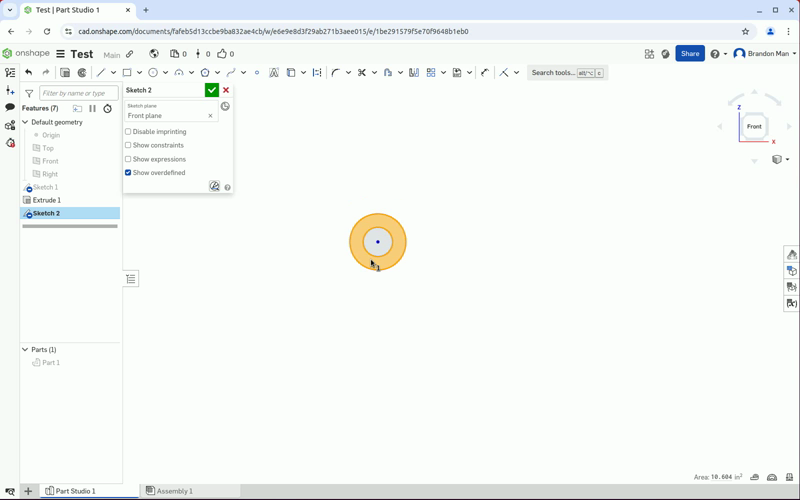
scroll(-6)
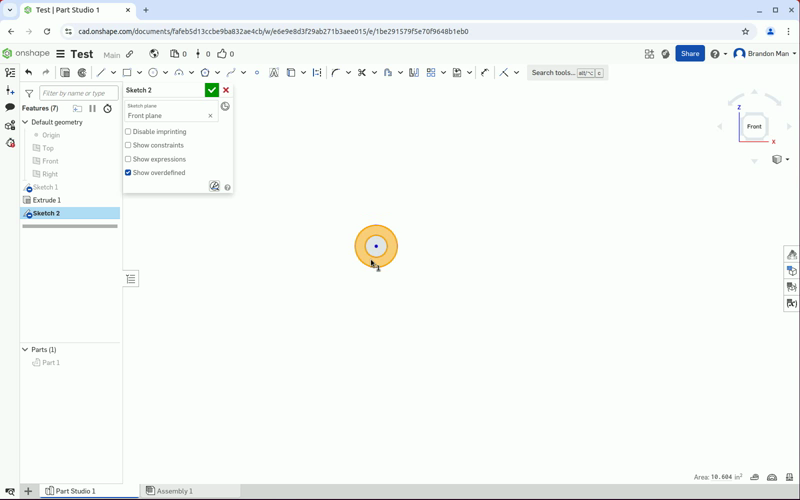
scroll(-6)
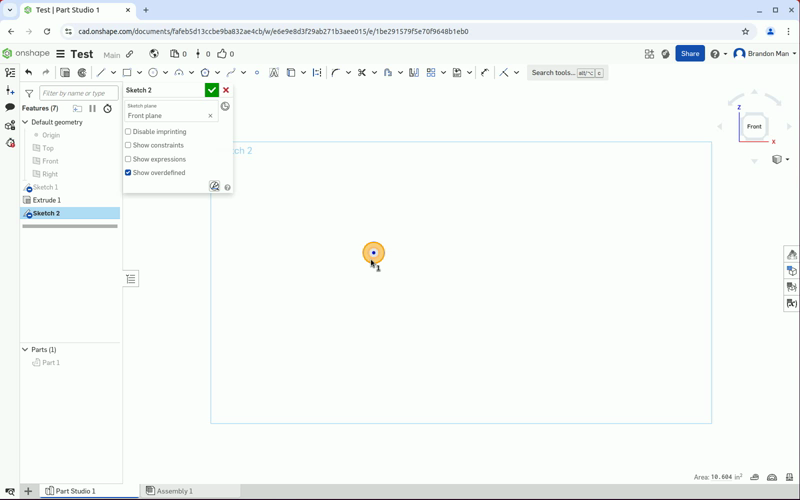
mouse_move(73, 352)
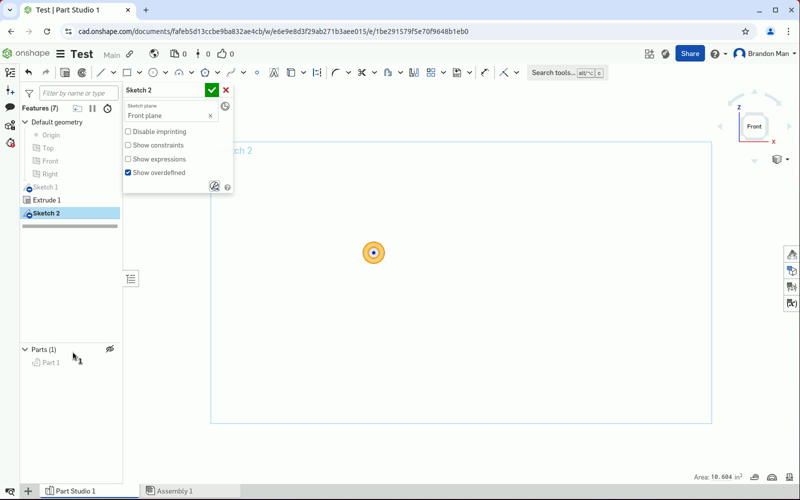
key(shift+y)
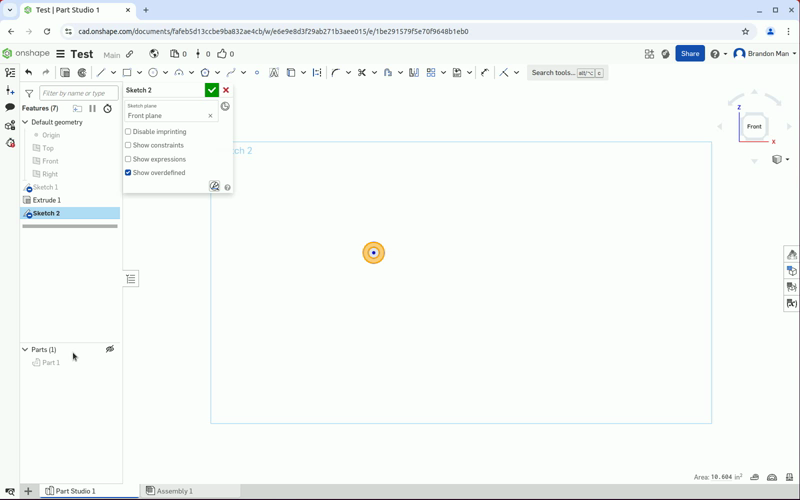
key(shift+e)
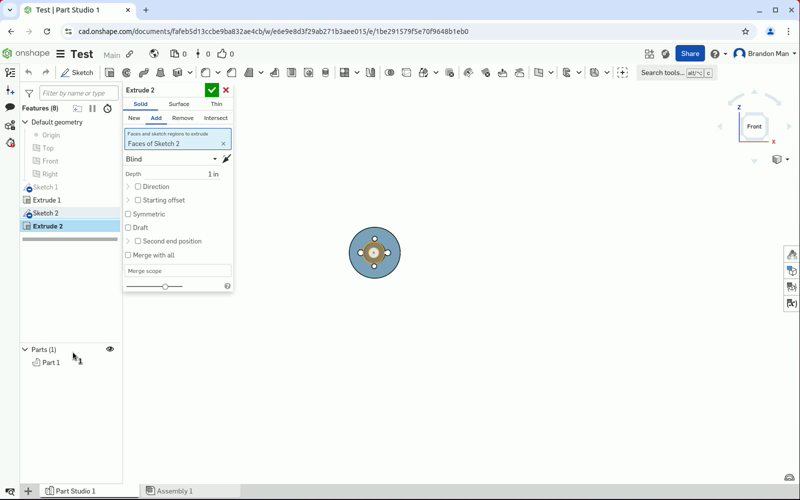
mouse_move(143, 106)
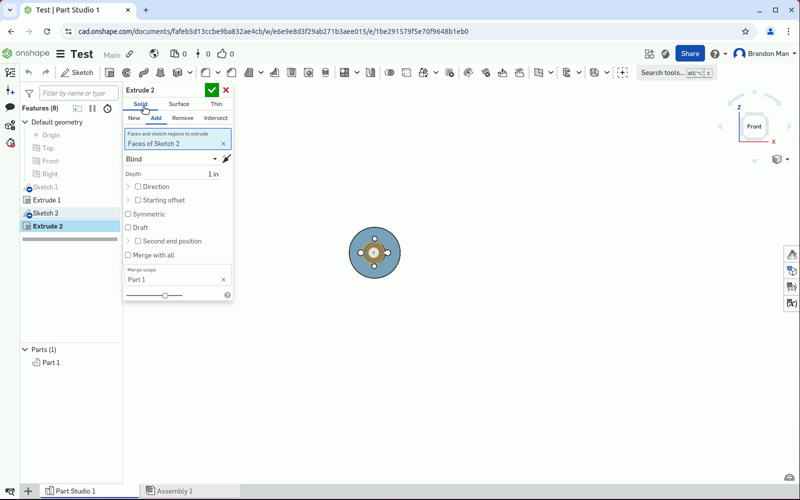
click(143, 106)
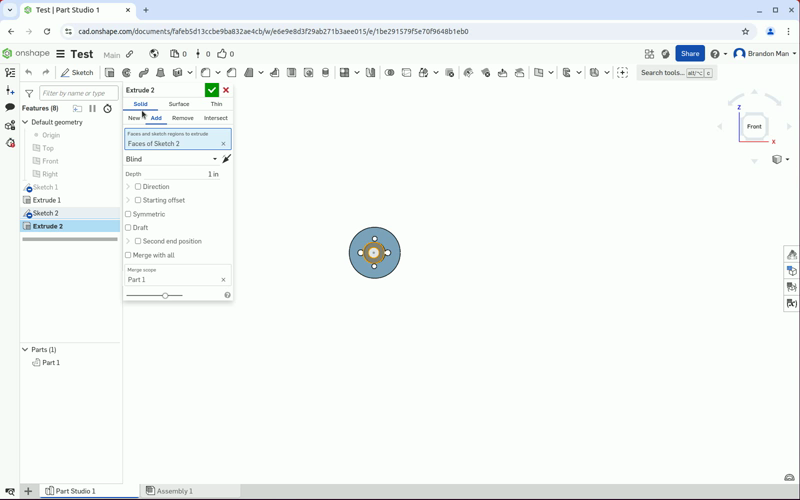
mouse_move(137, 120)
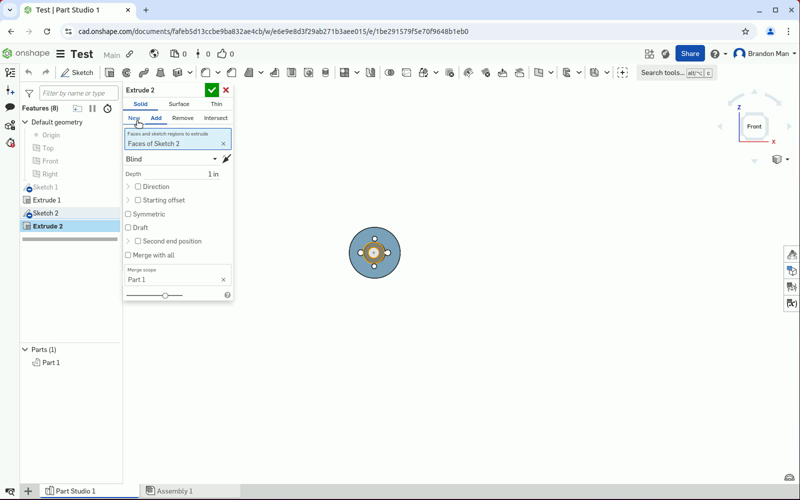
click(137, 120)
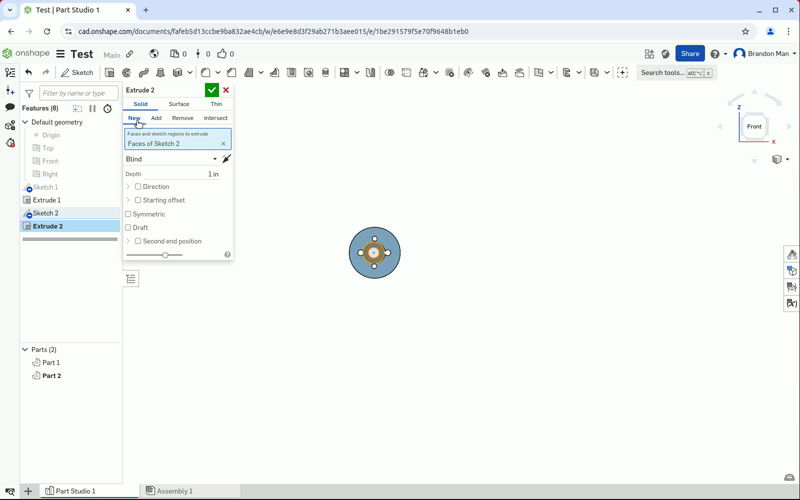
key(tab, 4)
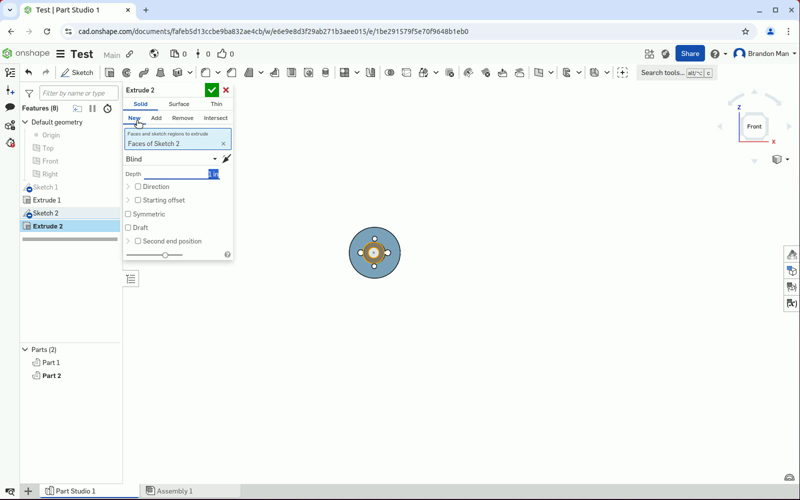
text(3.37)
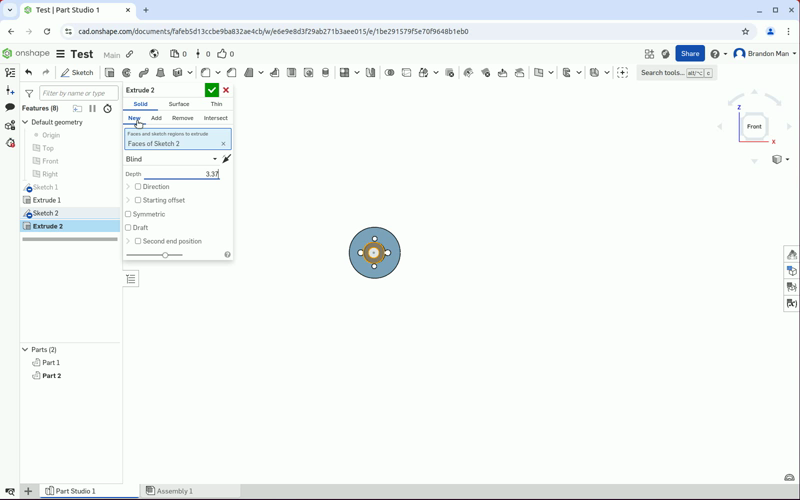
key(tab, 3)
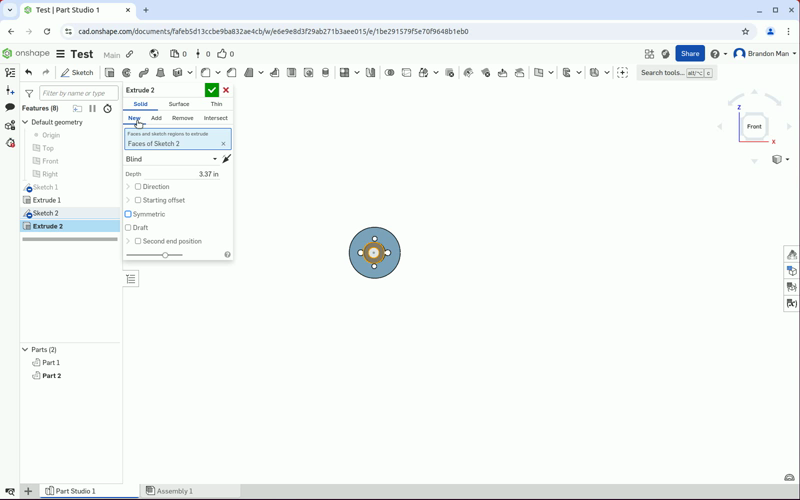
key(space)
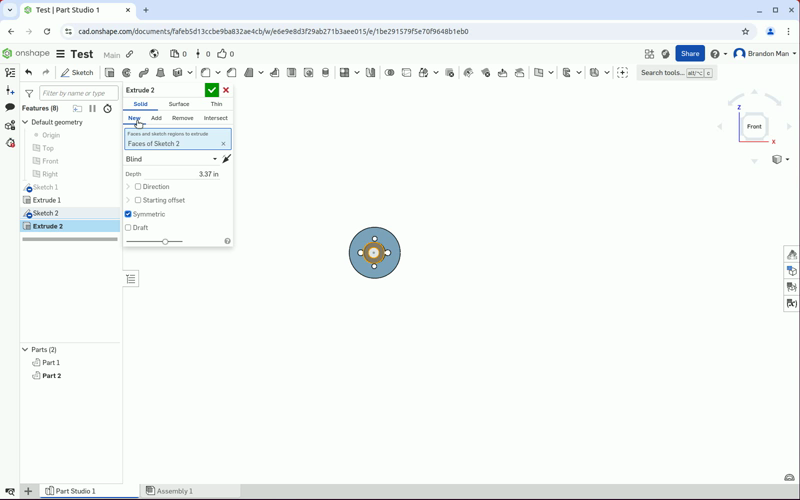
key(enter)
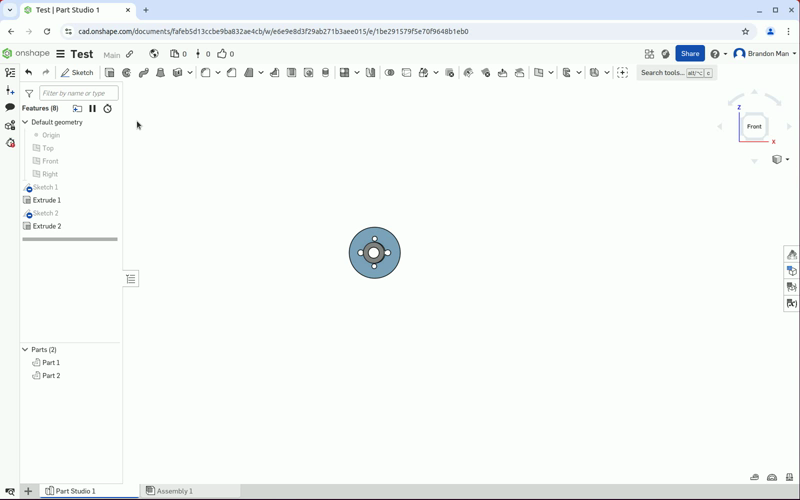
key(shift+h)
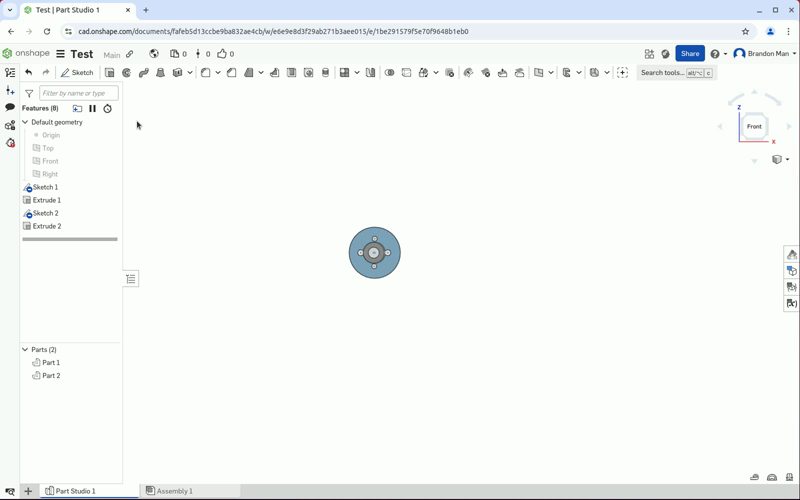
key(shift+h)
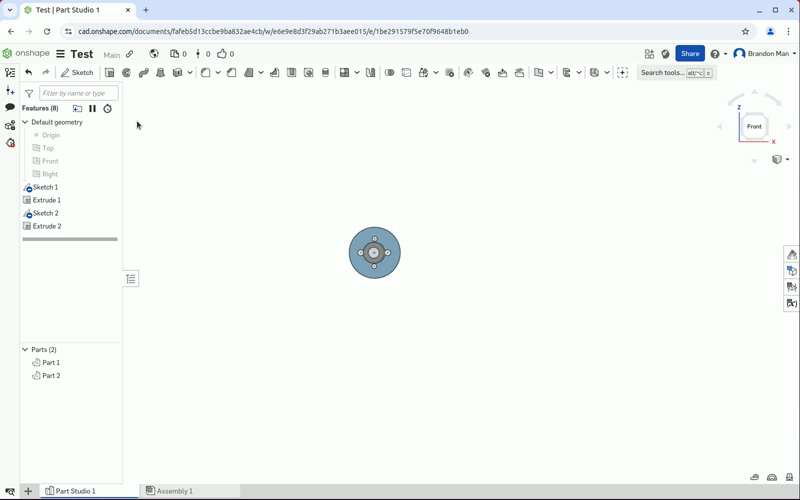
key(shift+7)
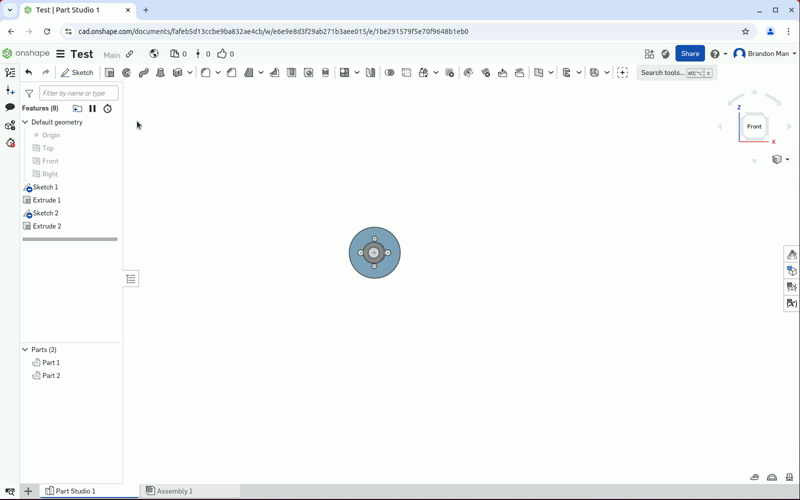
key(left, 2)
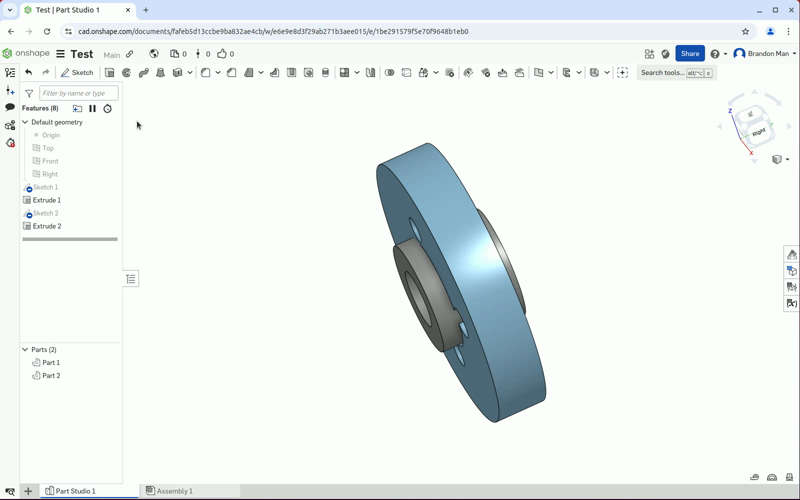
key(down, 2)
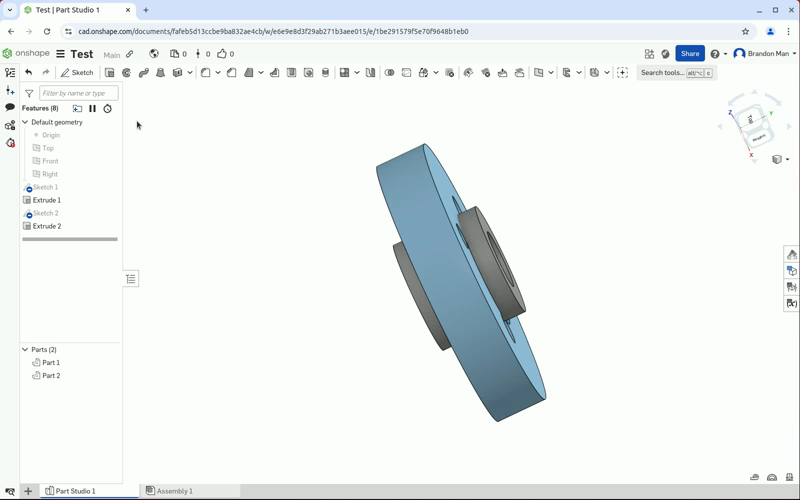
key(up, 2)
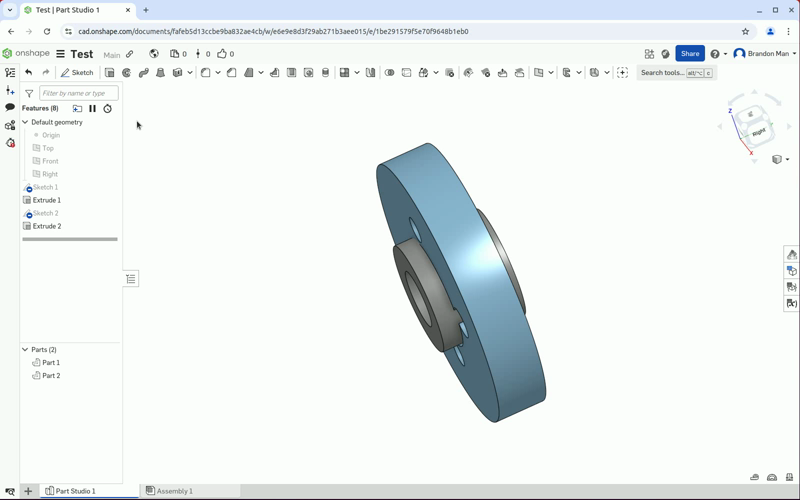
key(right, 2)
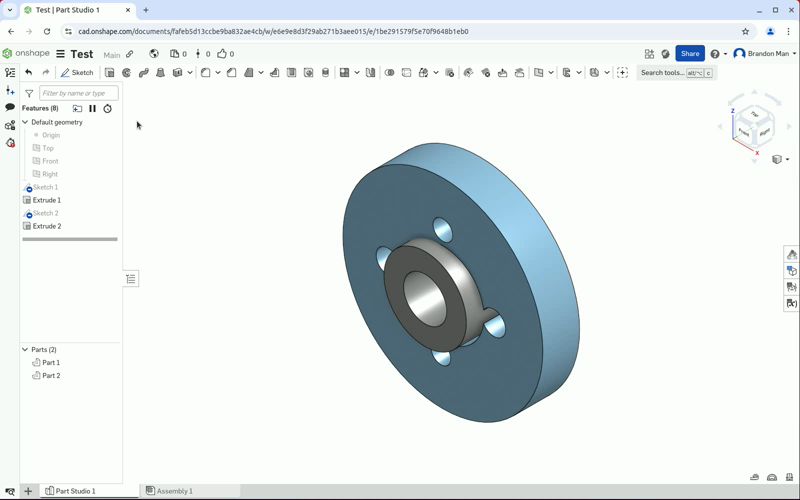
mouse_move(73, 189)
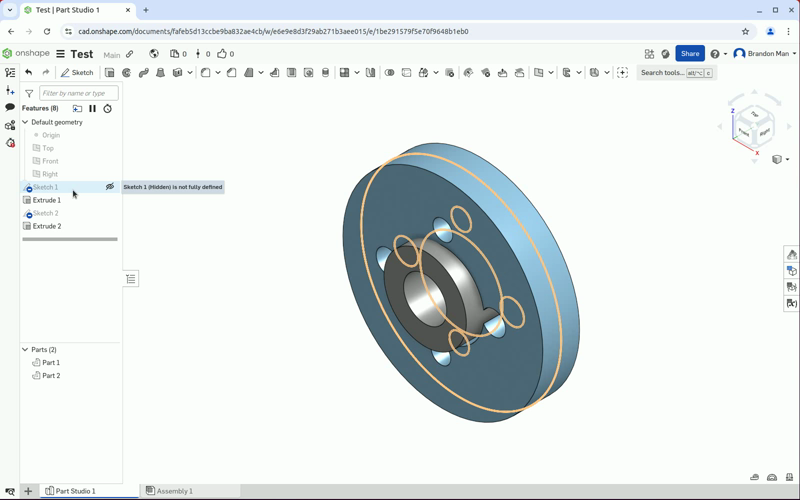
click(73, 189)